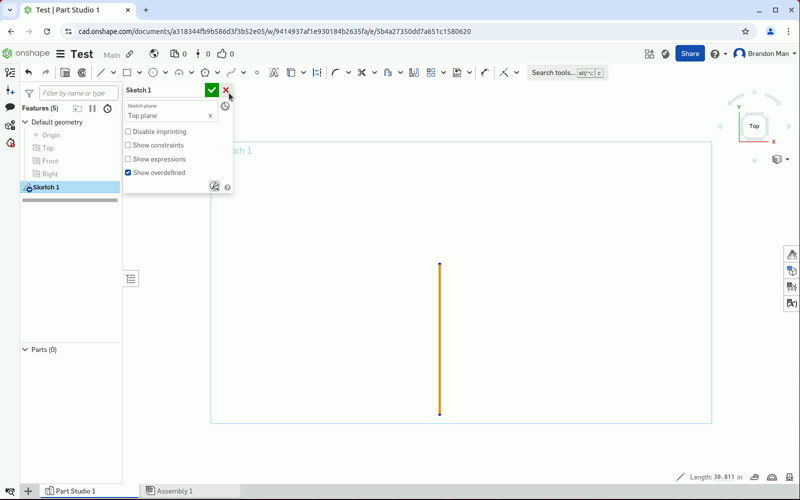
key(shift+h)
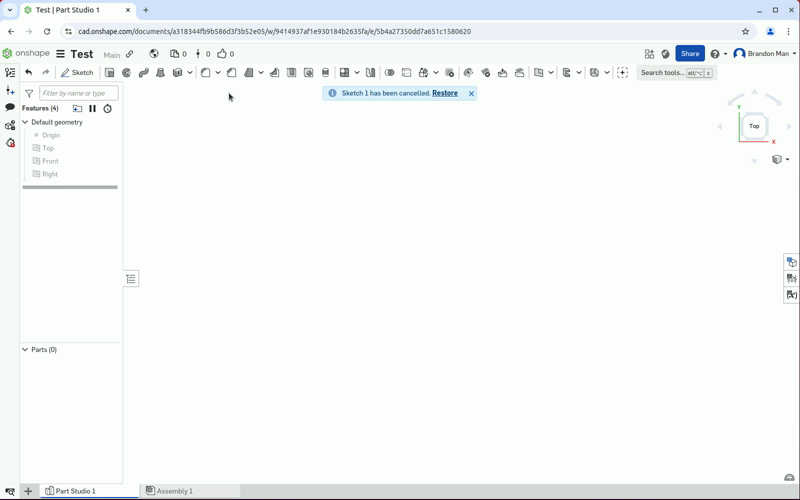
mouse_move(73, 352)
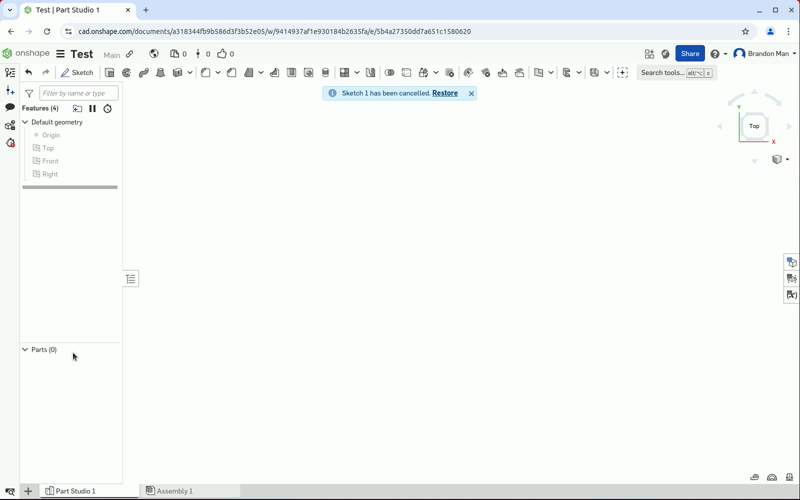
key(y)
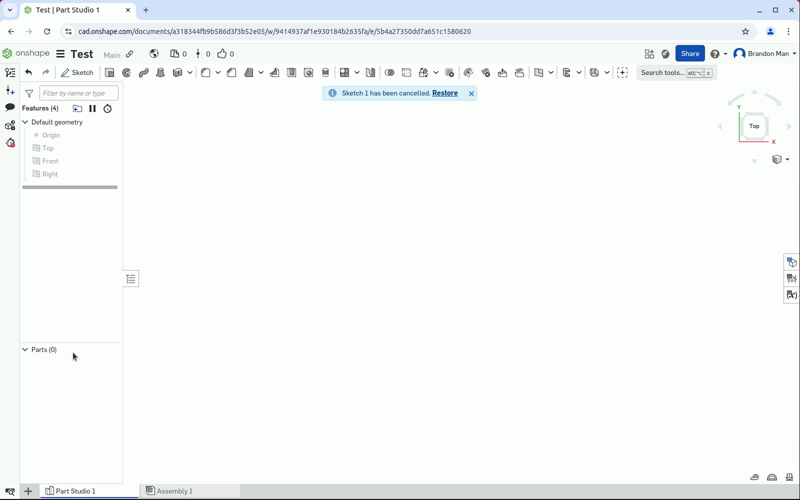
key(shift+p)
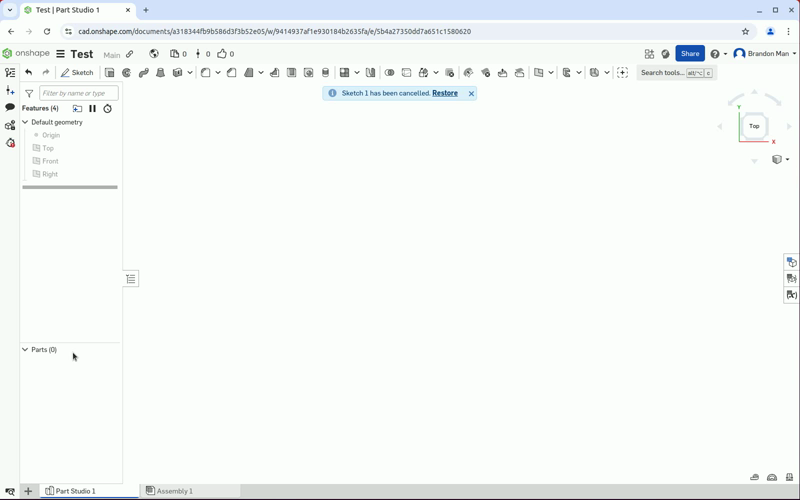
key(space)
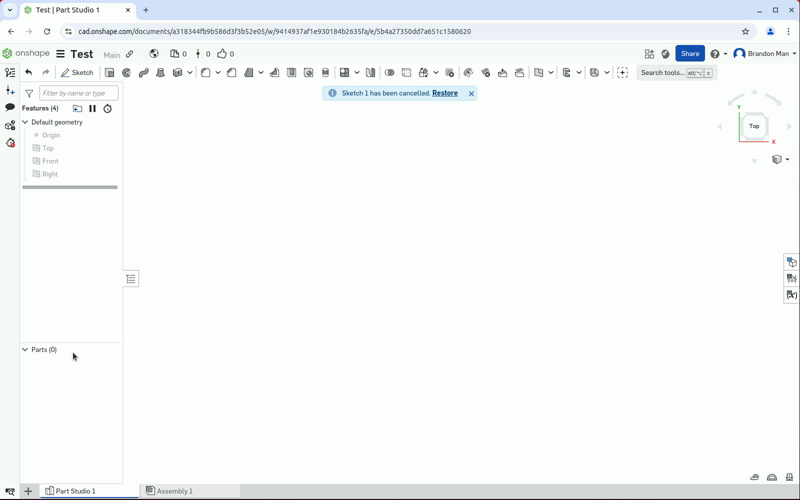
key_down(shift)
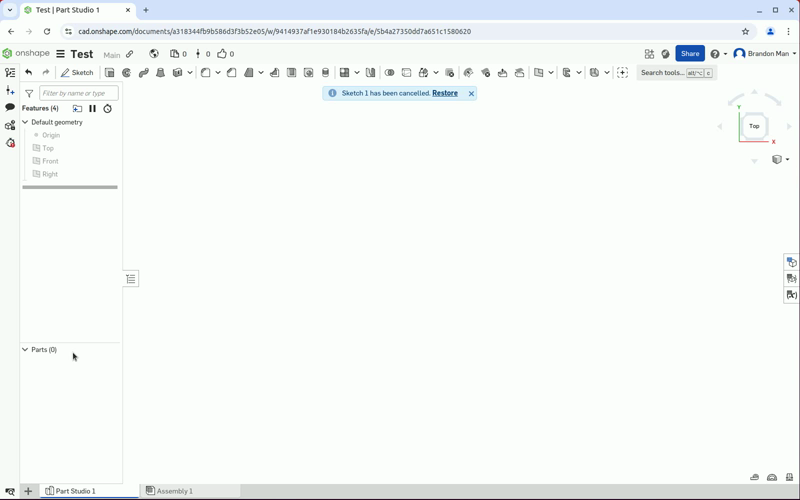
key(up)
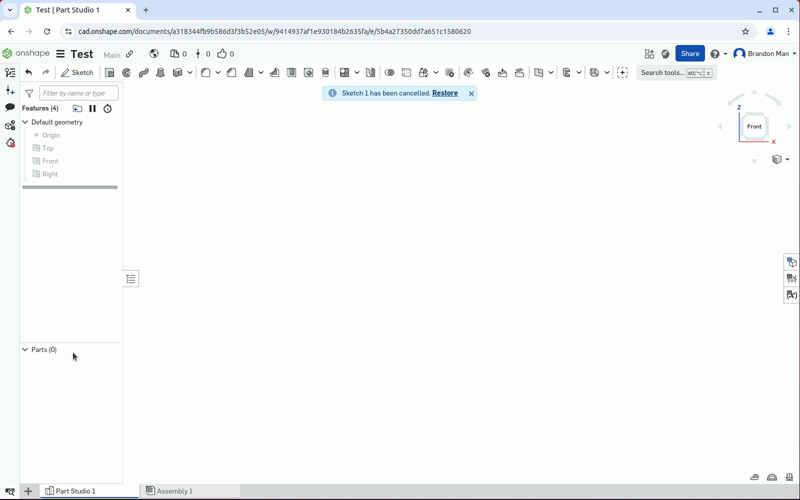
key_up(shift)
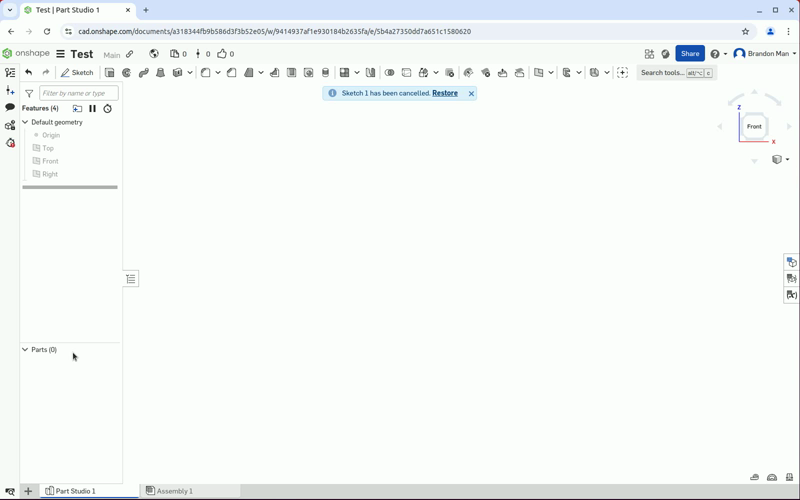
mouse_move(73, 352)
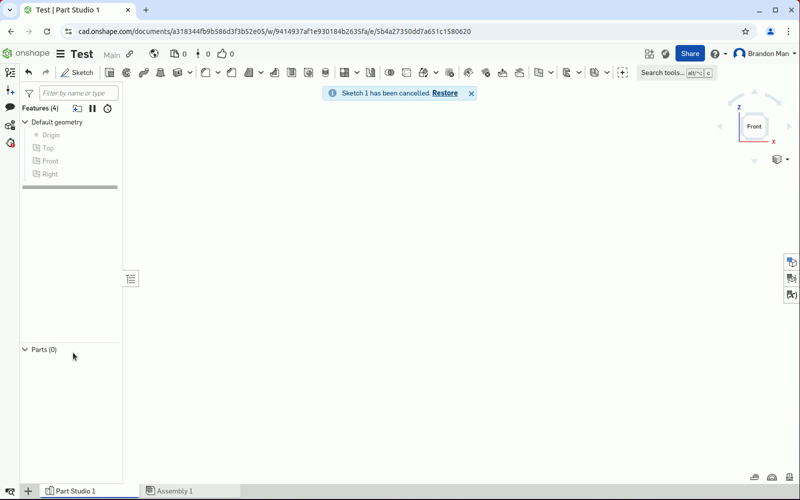
key(shift+y)
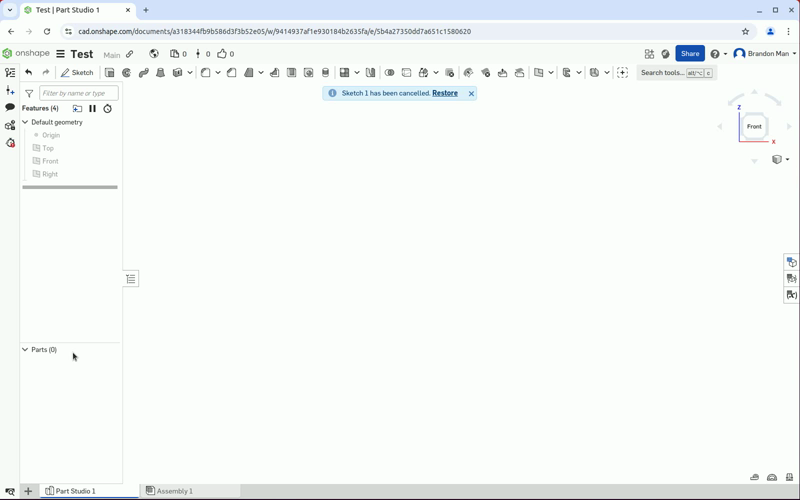
key(shift+s)
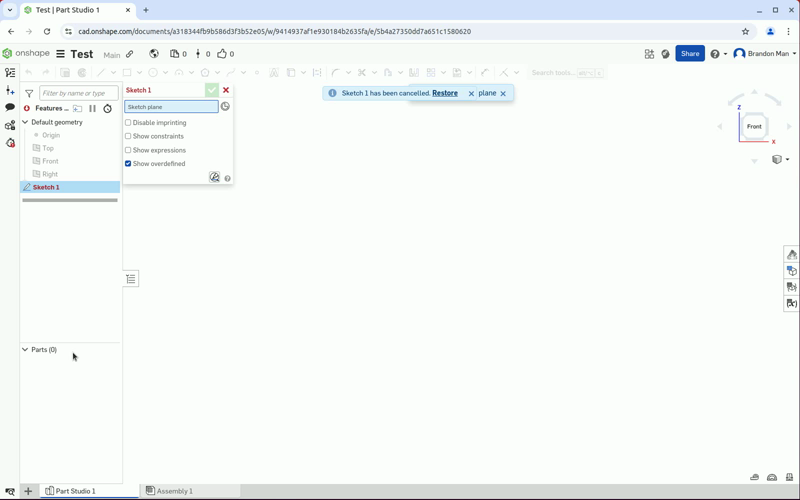
mouse_move(73, 163)
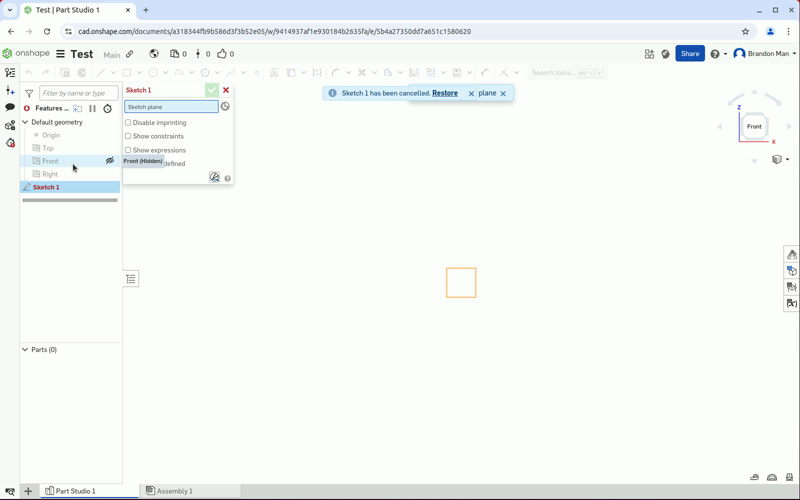
click(73, 163)
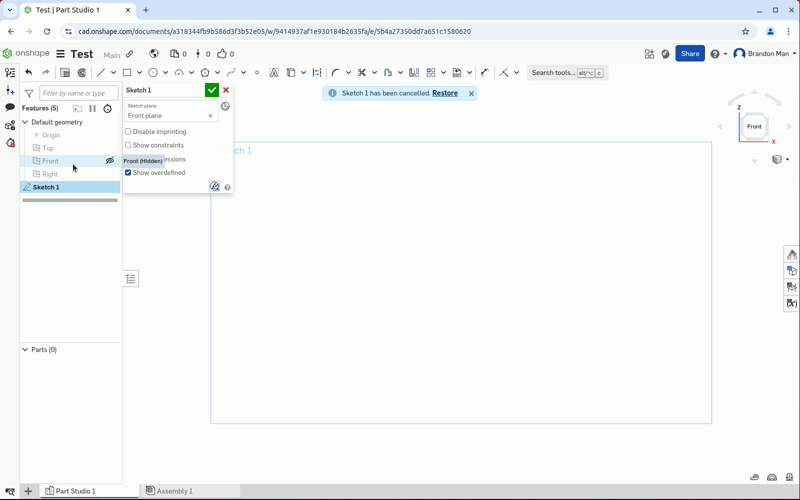
mouse_move(73, 352)
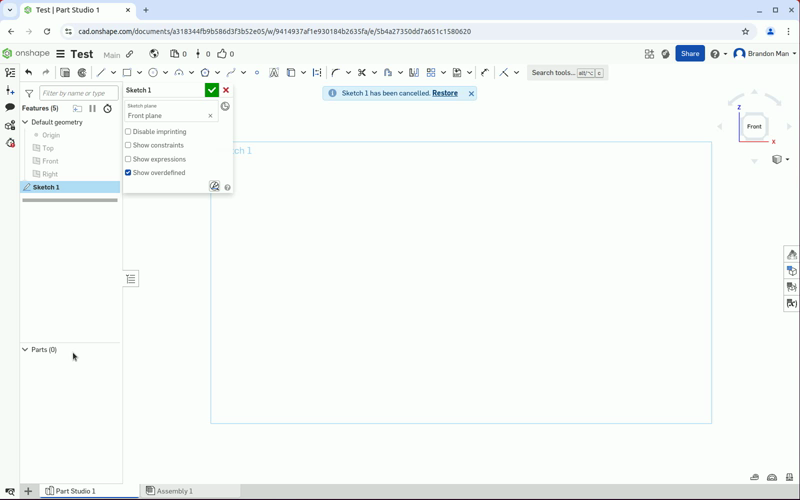
key(y)
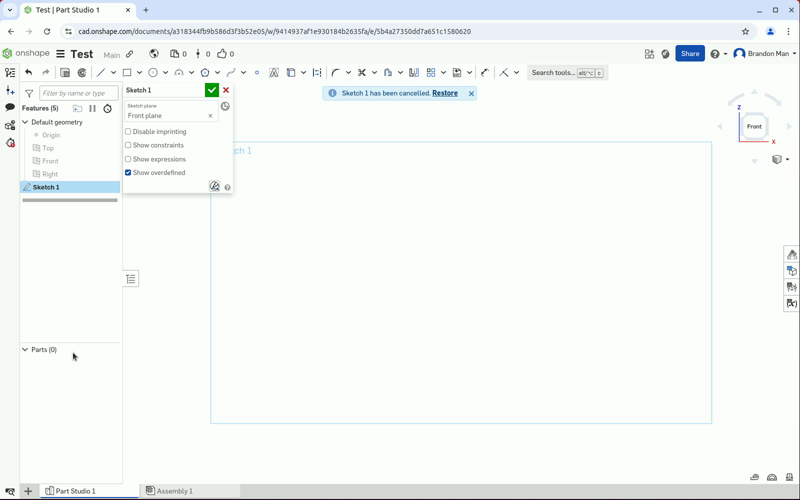
key(l)
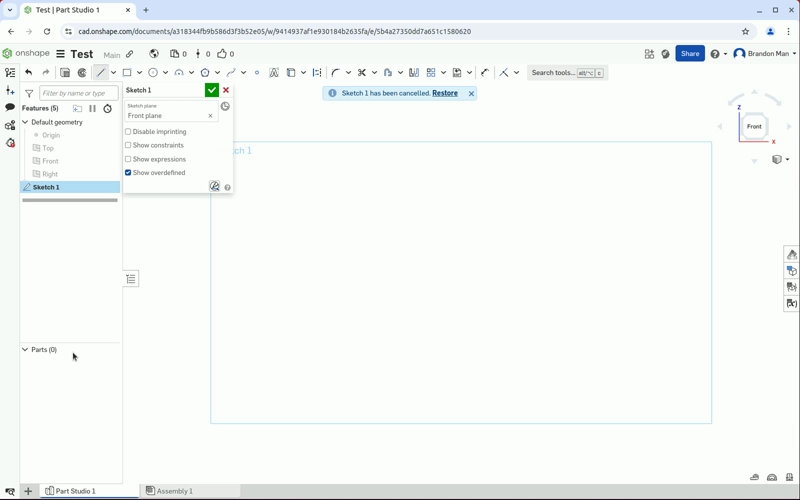
key_down(shift)
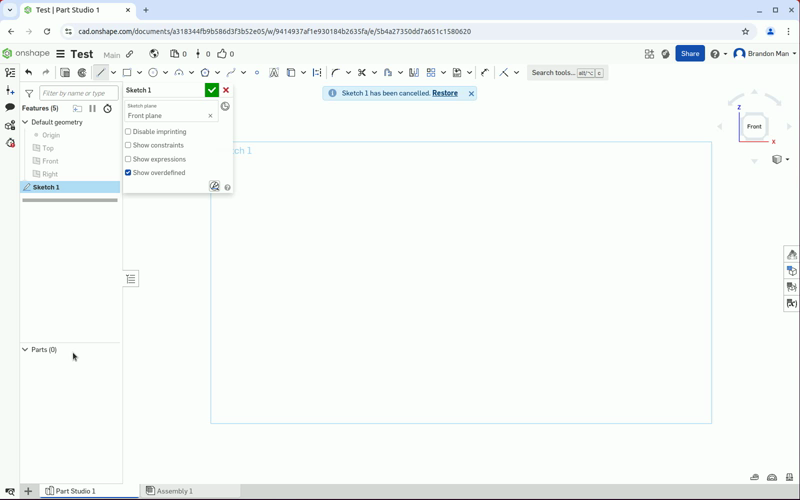
mouse_move(460, 282)
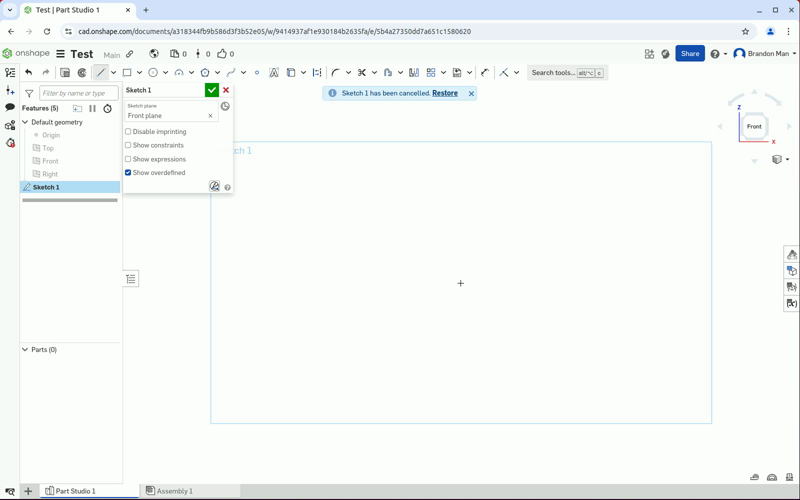
click(460, 282)
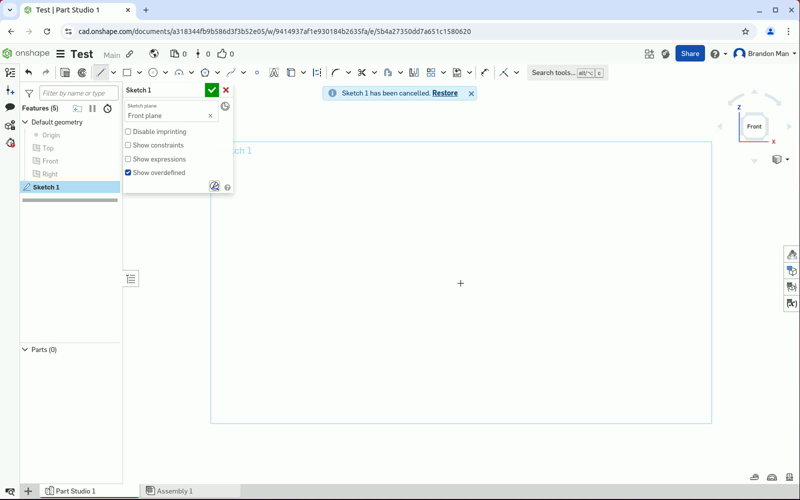
key_up(shift)
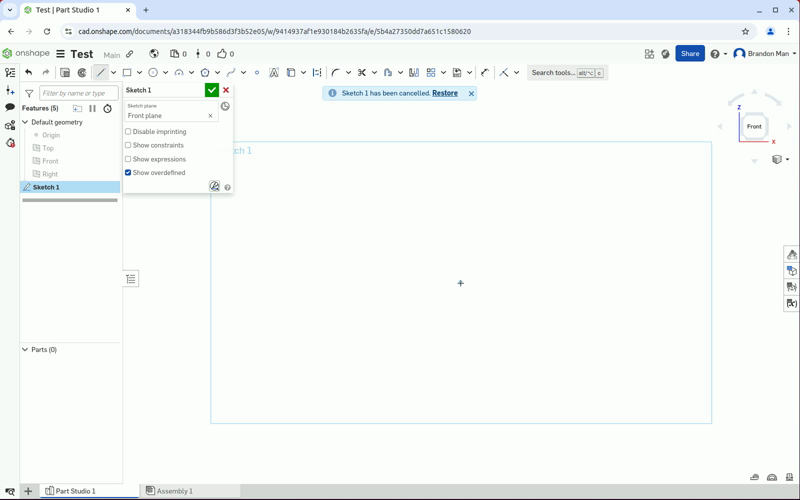
key_down(shift)
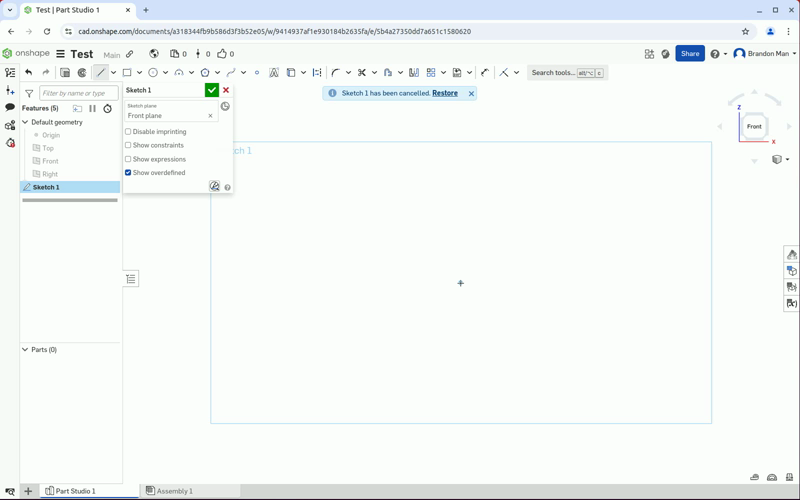
mouse_move(573, 282)
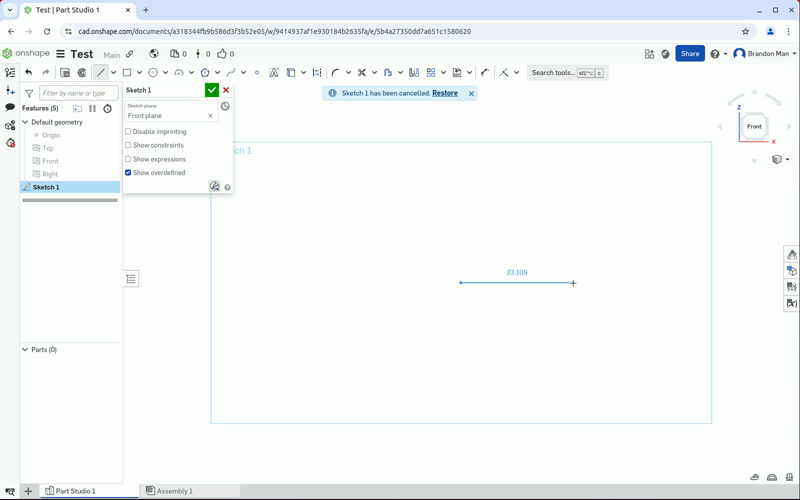
click(573, 282)
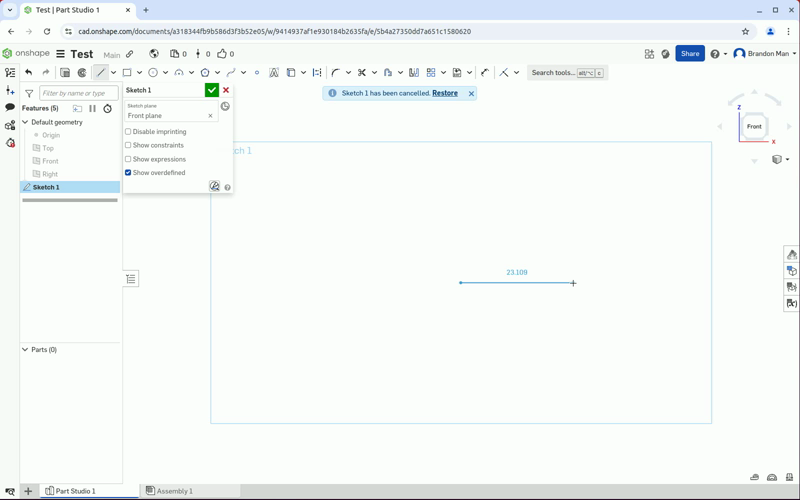
key_up(shift)
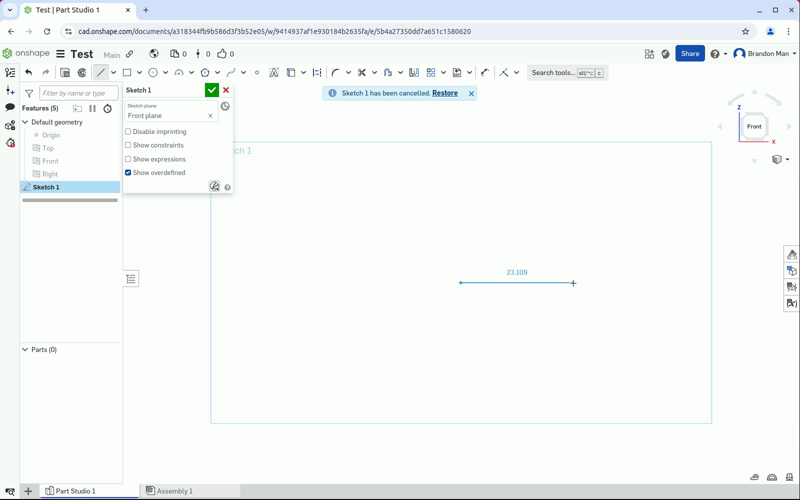
key_down(shift)
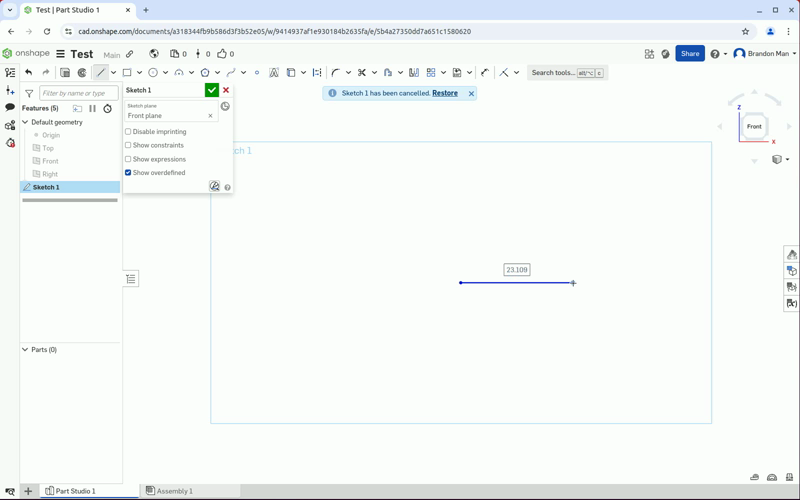
mouse_move(589, 282)
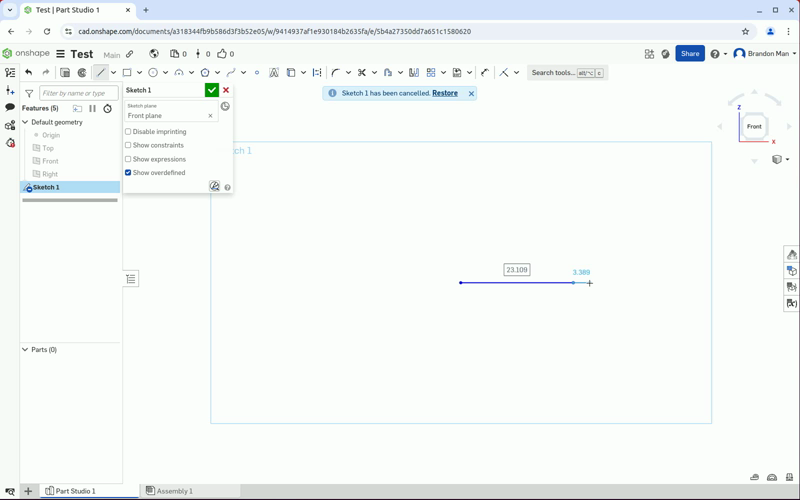
mouse_move(573, 254)
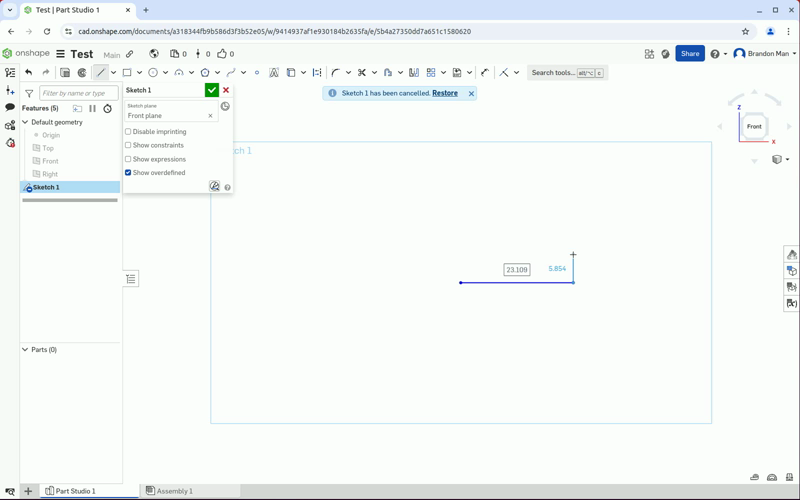
click(573, 254)
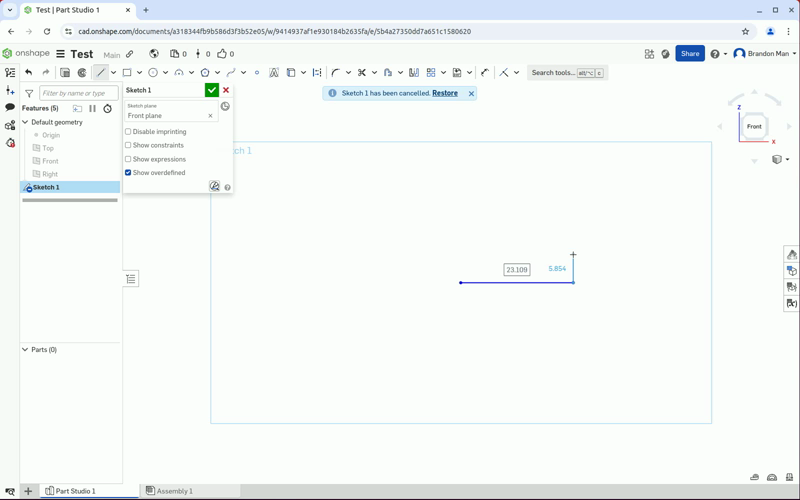
key_up(shift)
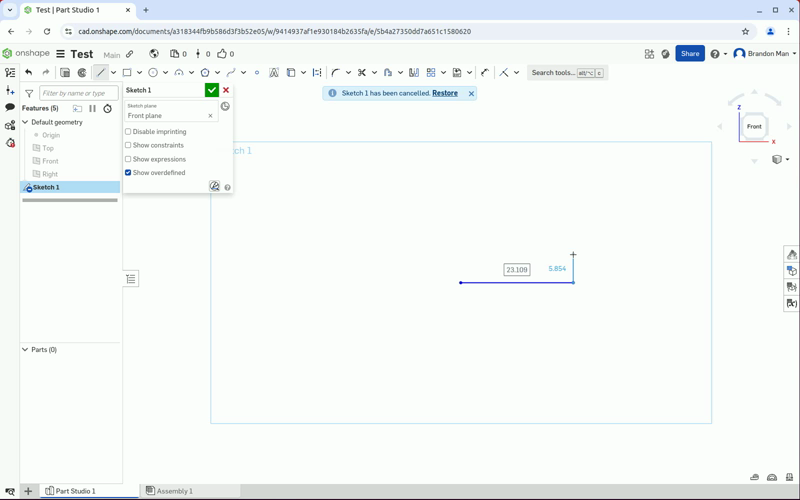
key_down(shift)
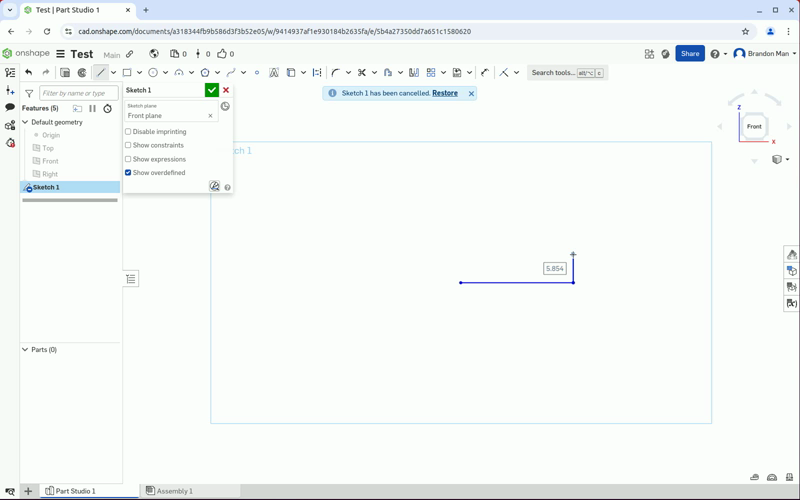
mouse_move(460, 254)
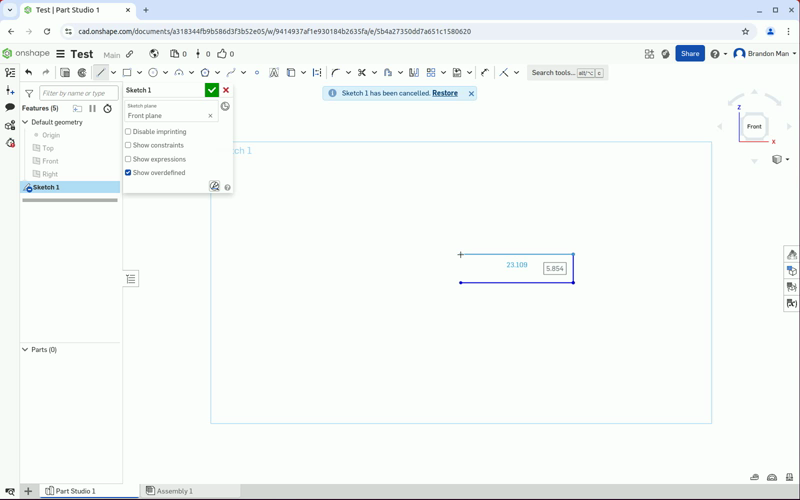
click(460, 254)
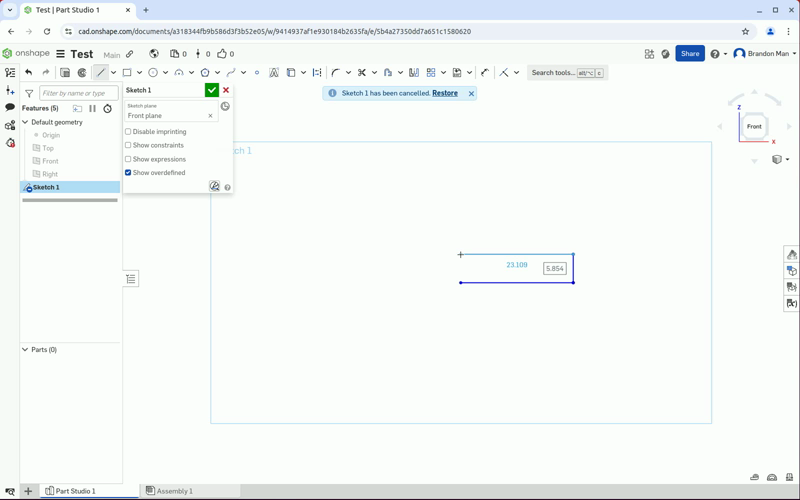
key_up(shift)
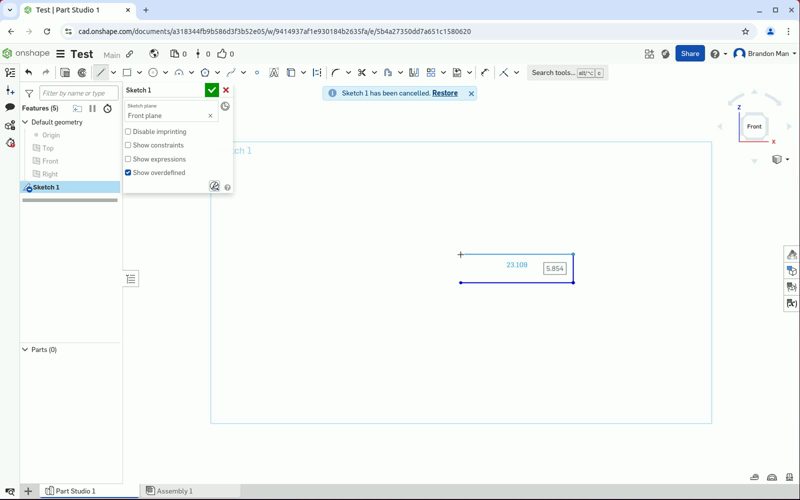
mouse_move(490, 254)
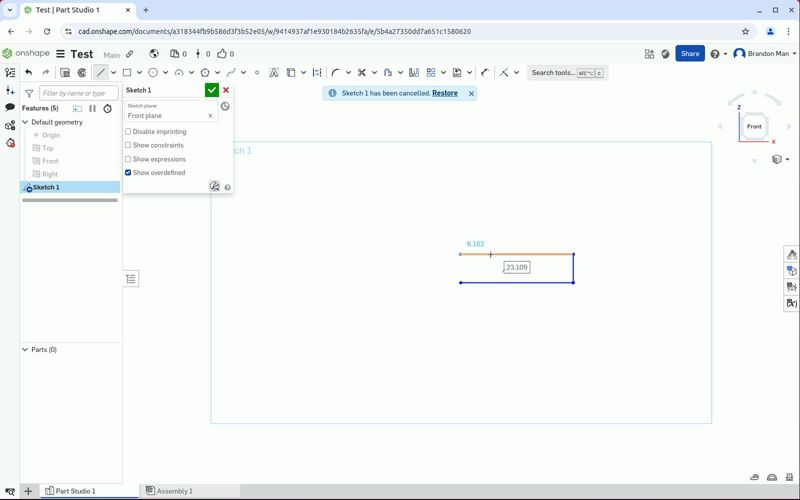
key_down(shift)
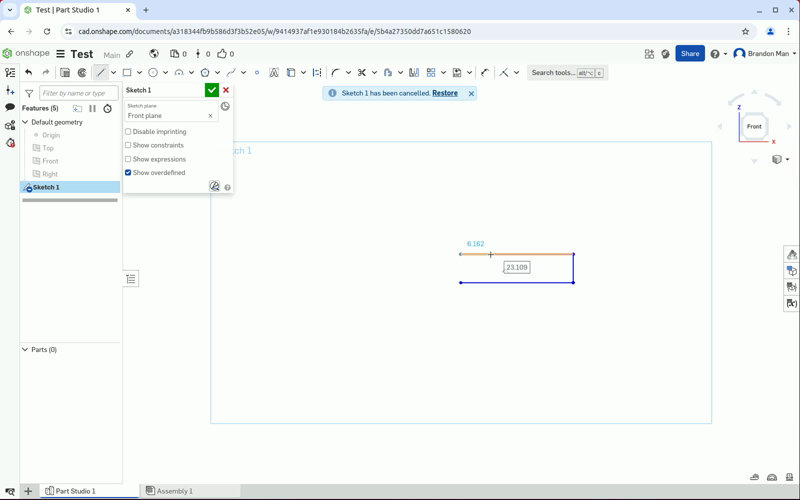
mouse_move(460, 282)
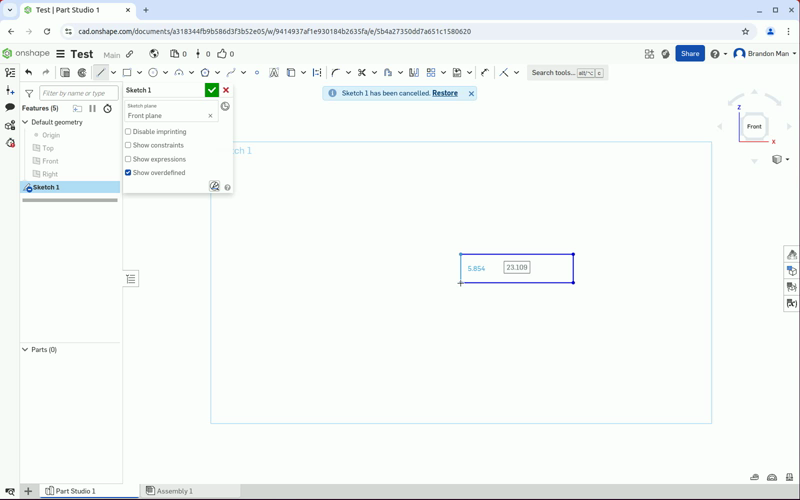
key_up(shift)
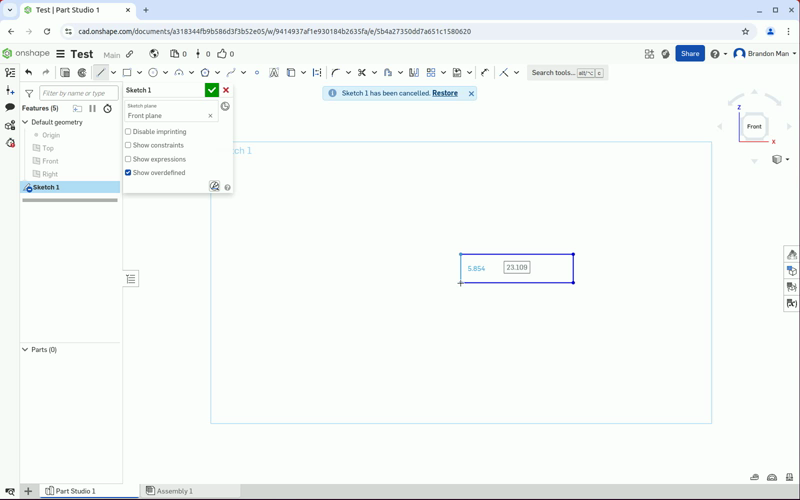
click(460, 282)
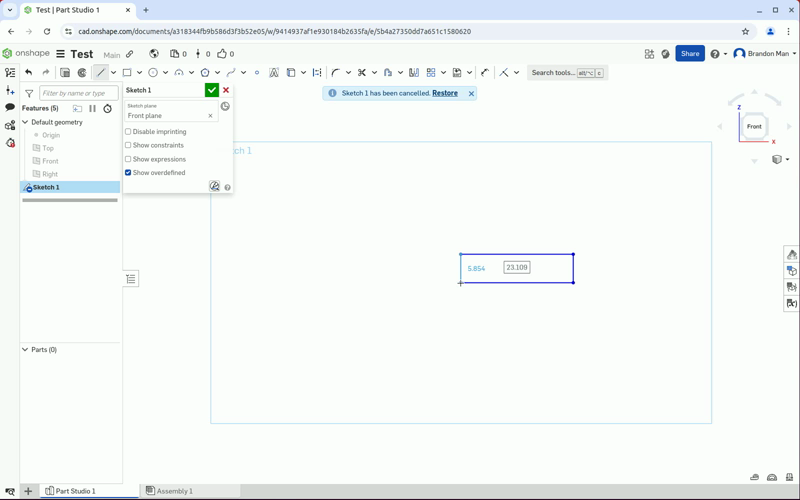
key(esc)
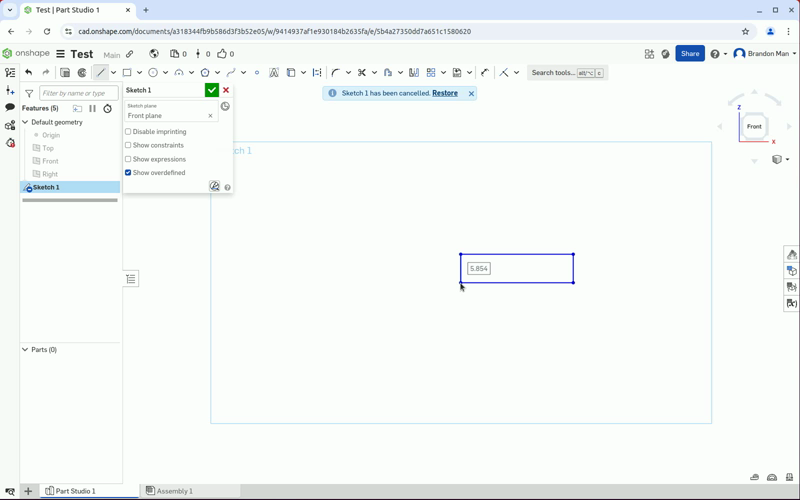
mouse_move(492, 258)
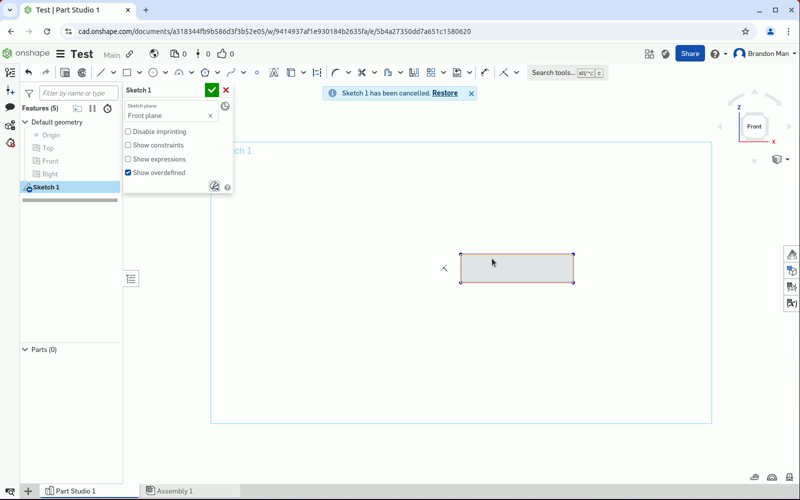
click(492, 258)
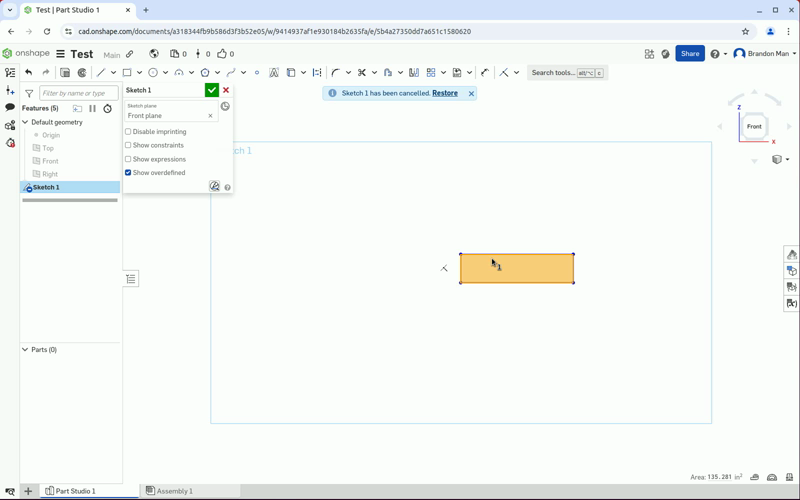
mouse_move(73, 352)
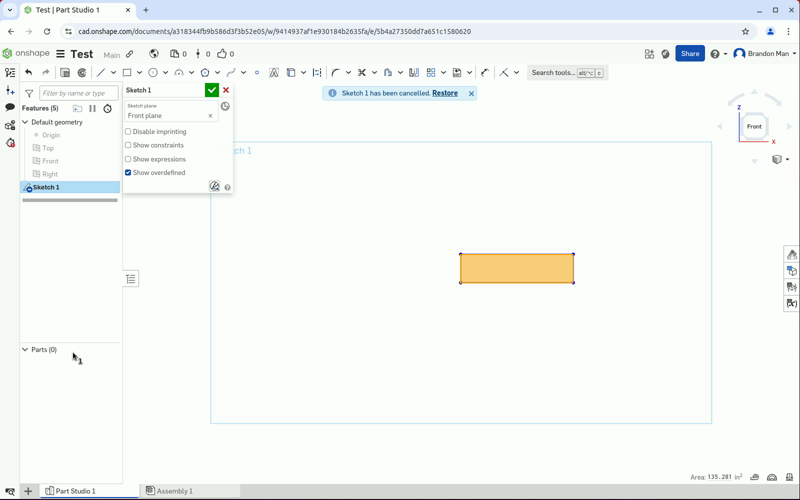
key(shift+y)
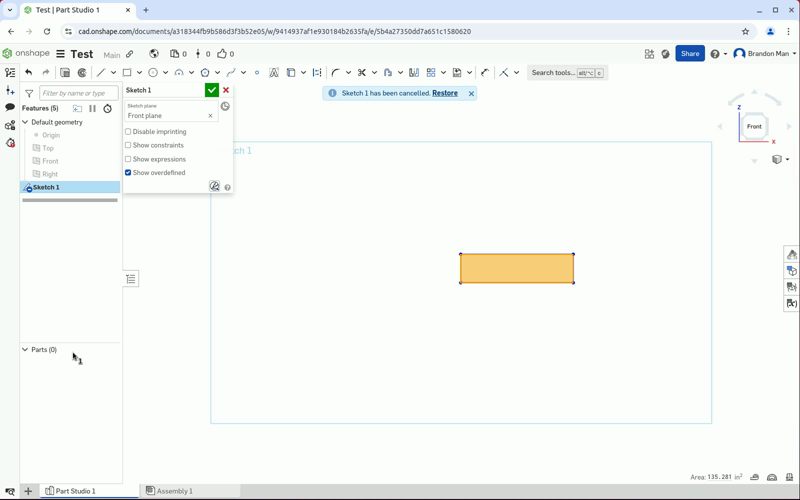
key(shift+e)
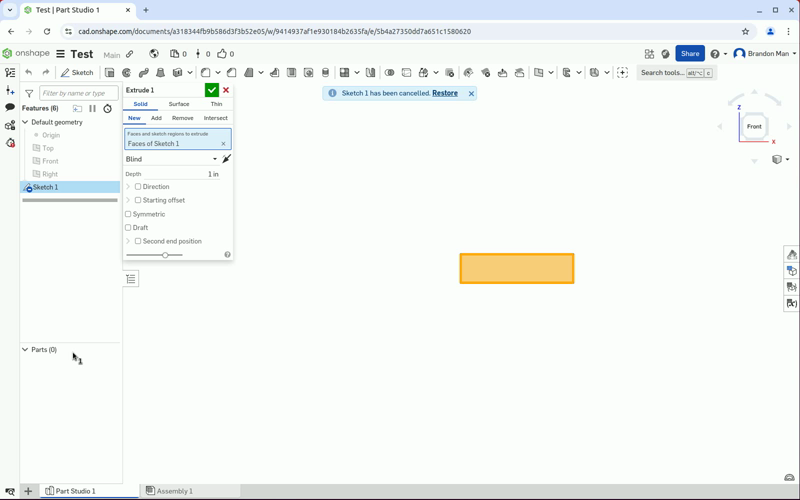
mouse_move(143, 106)
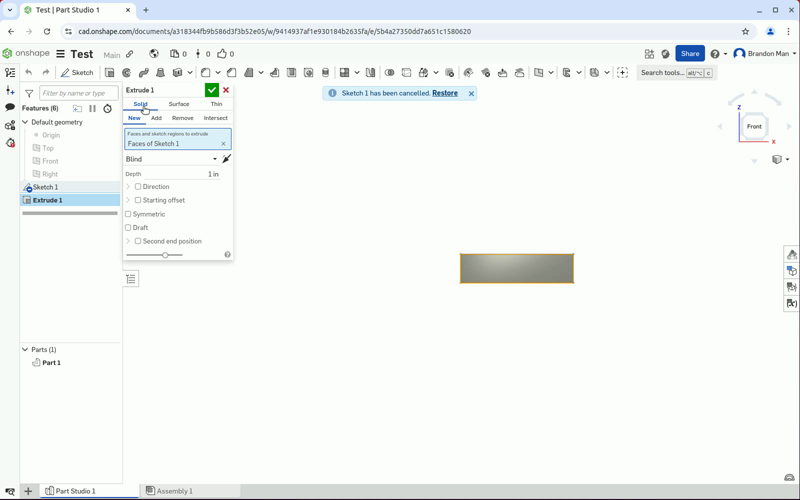
click(143, 106)
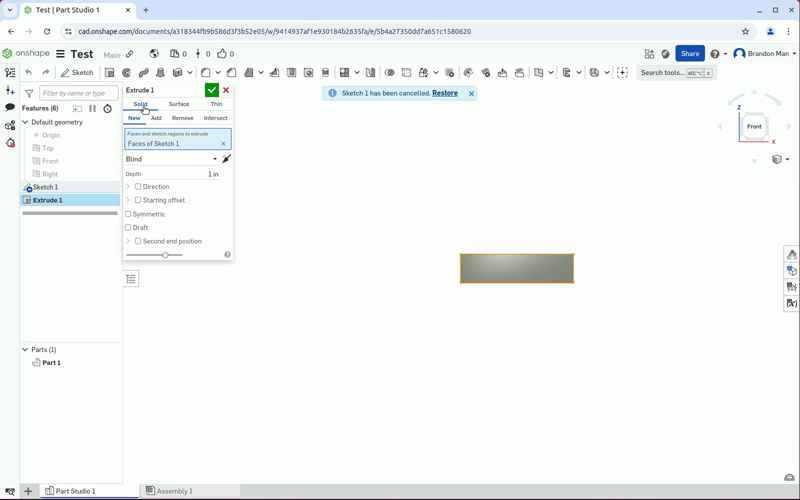
mouse_move(137, 120)
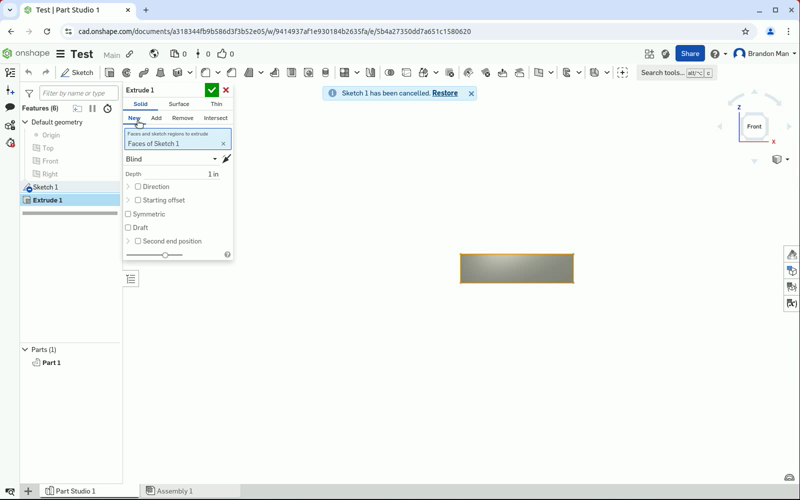
click(137, 120)
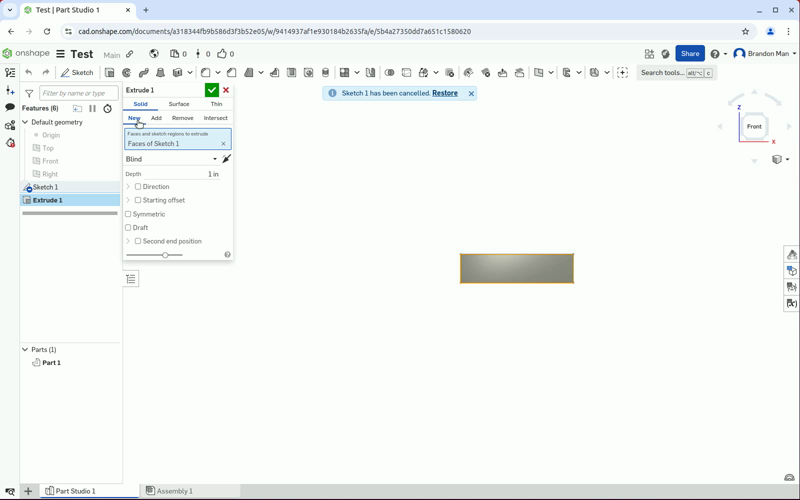
key(tab, 4)
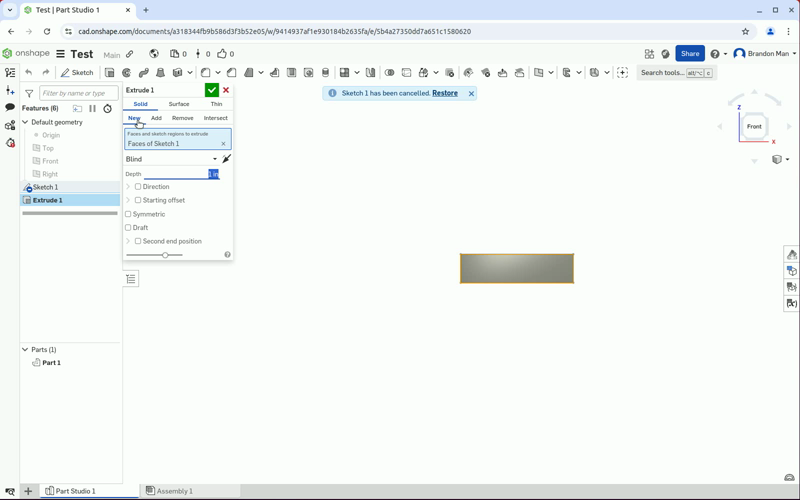
text(14.443)
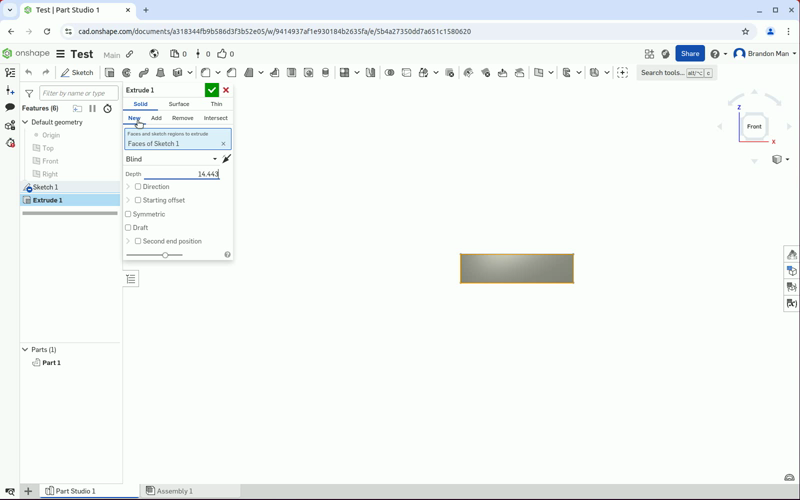
key(enter)
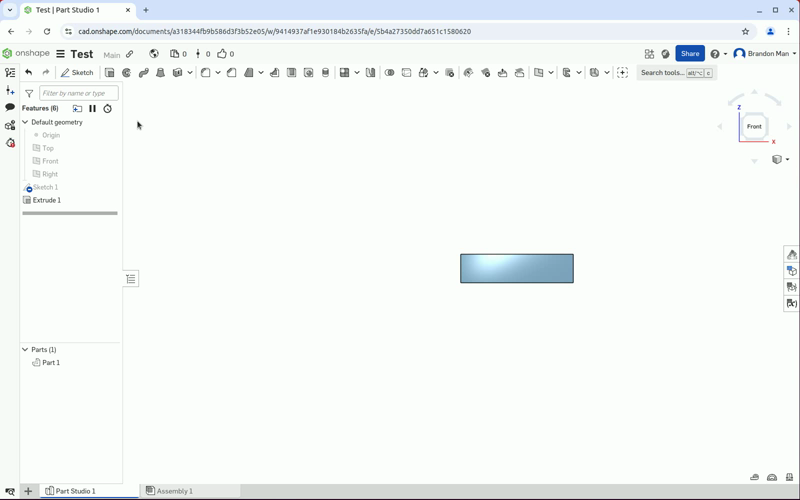
key(shift+h)
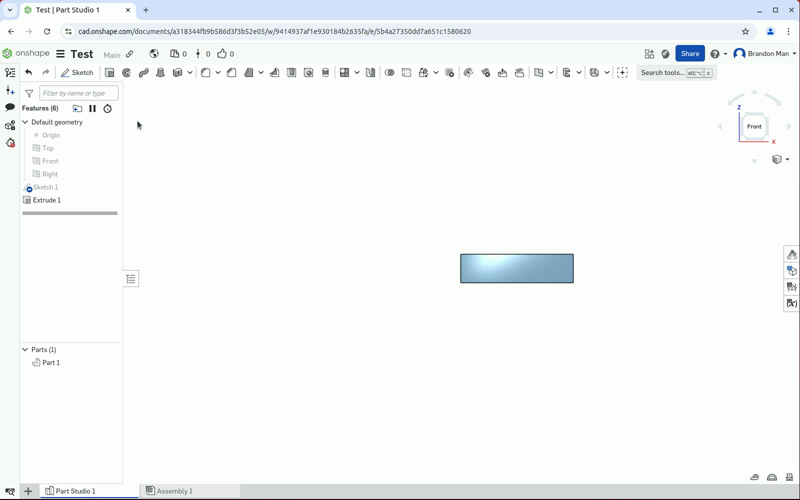
key(shift+h)
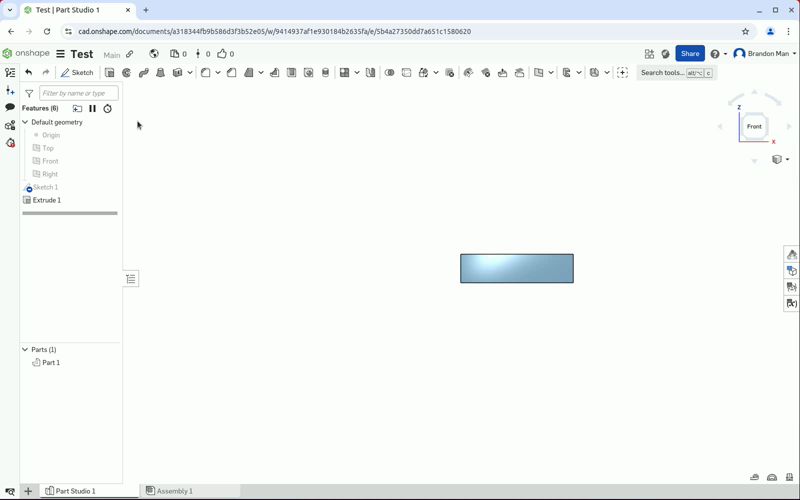
mouse_move(73, 189)
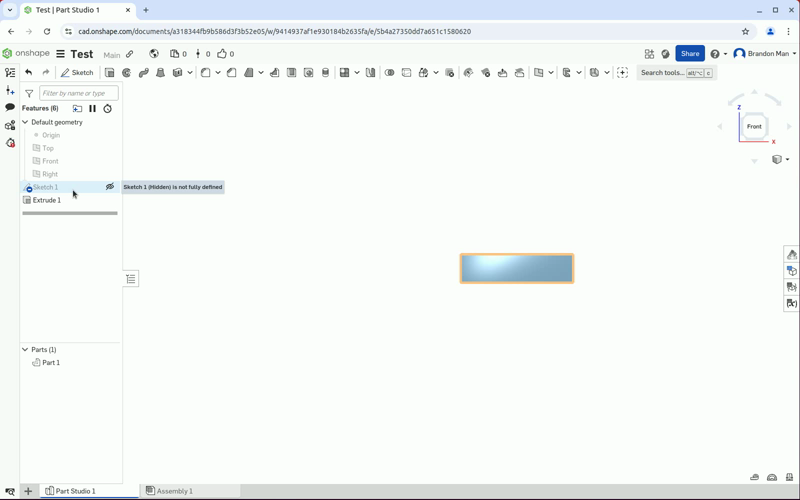
click(73, 189)
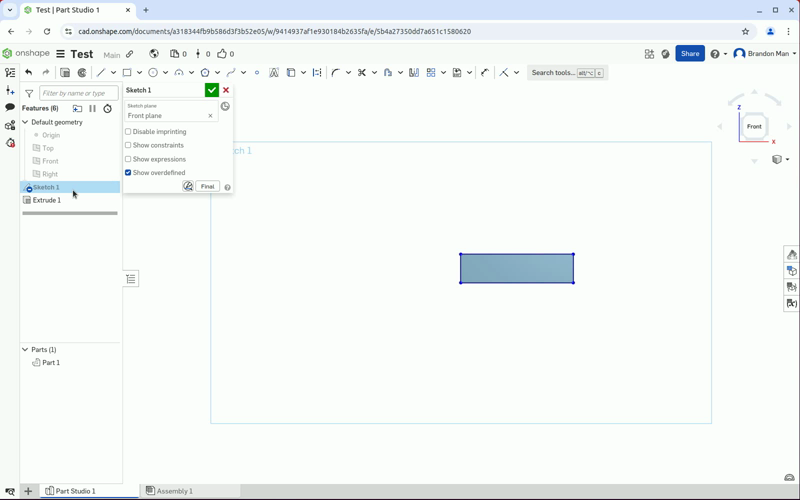
mouse_move(229, 92)
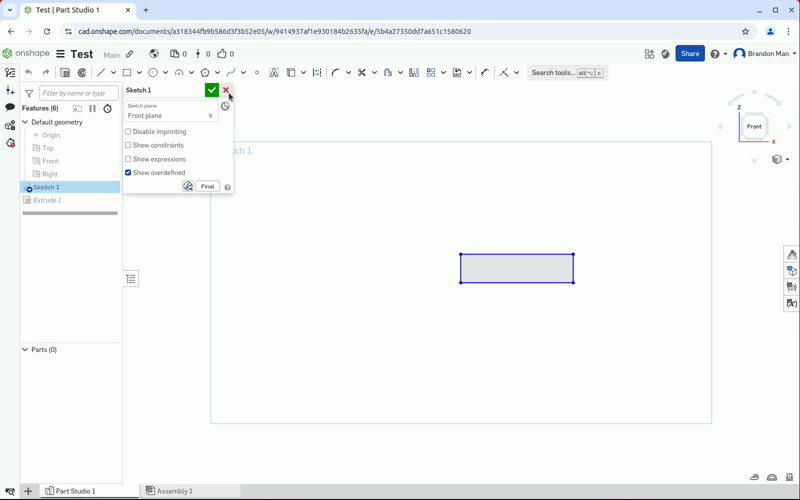
click(229, 92)
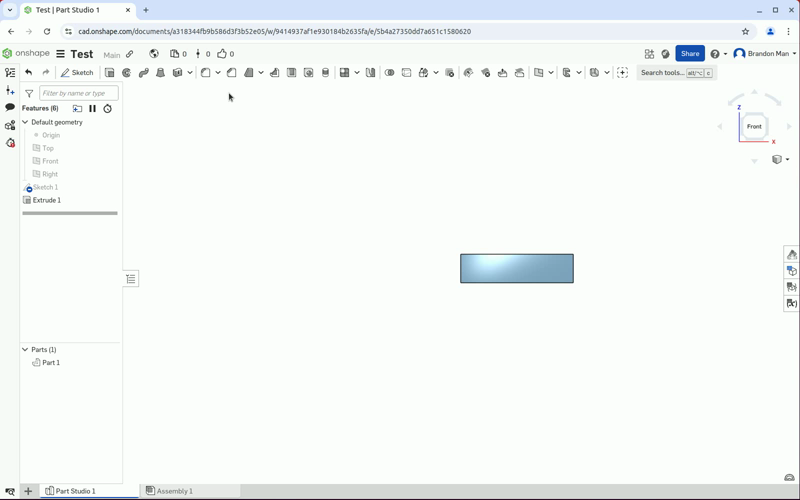
mouse_move(73, 352)
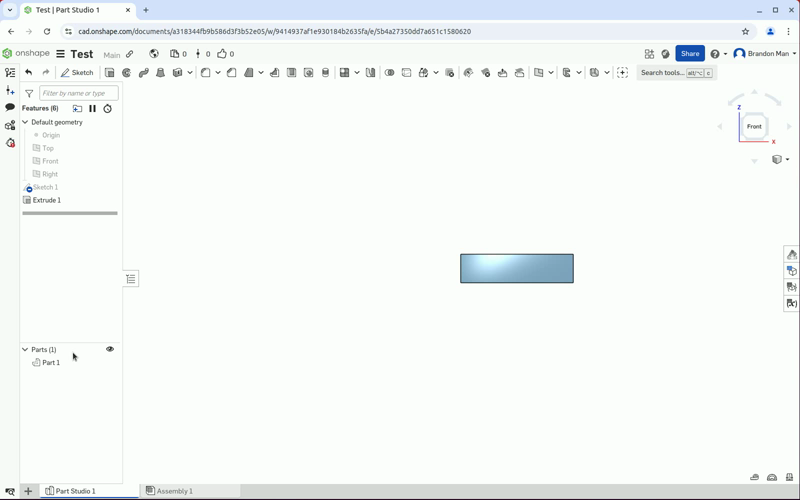
key(y)
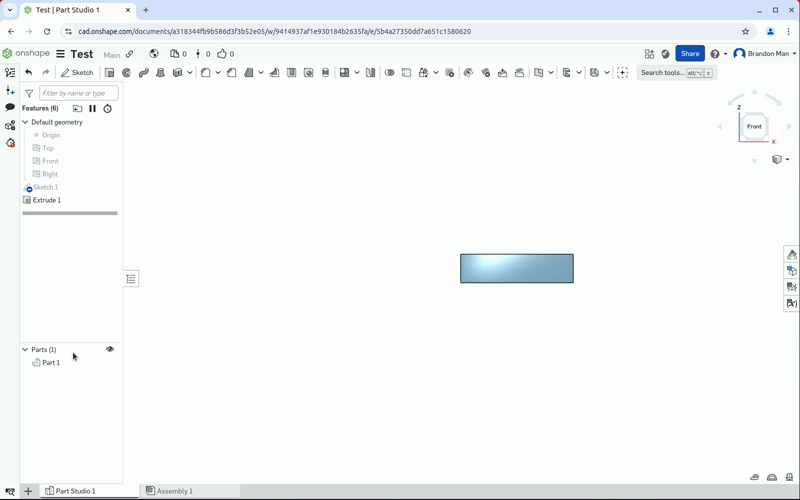
key(shift+p)
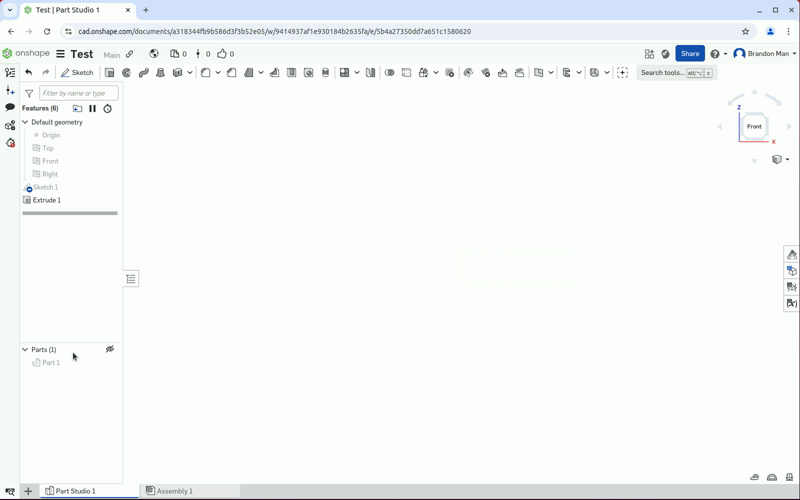
key(space)
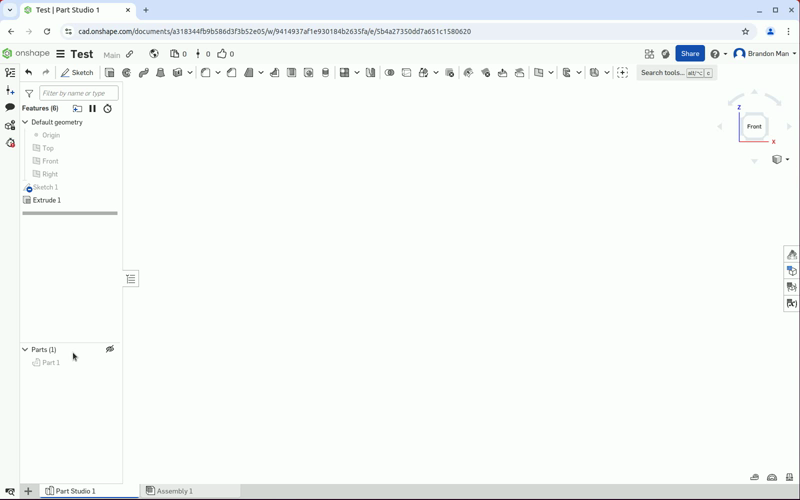
key_down(shift)
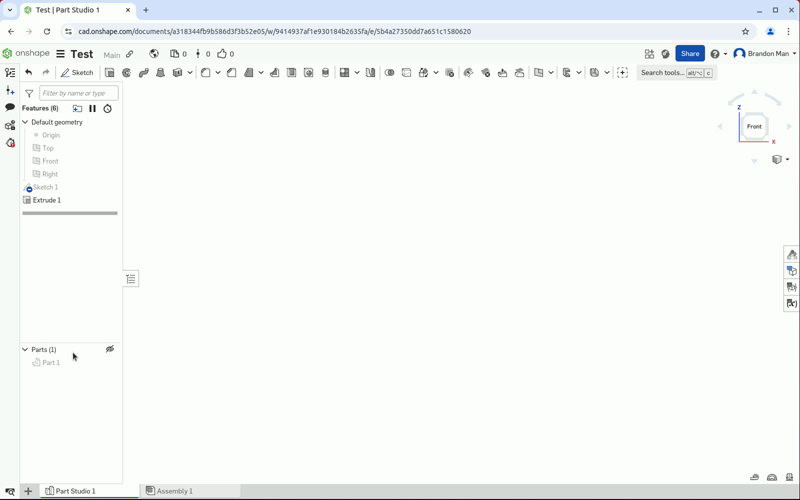
key(down)
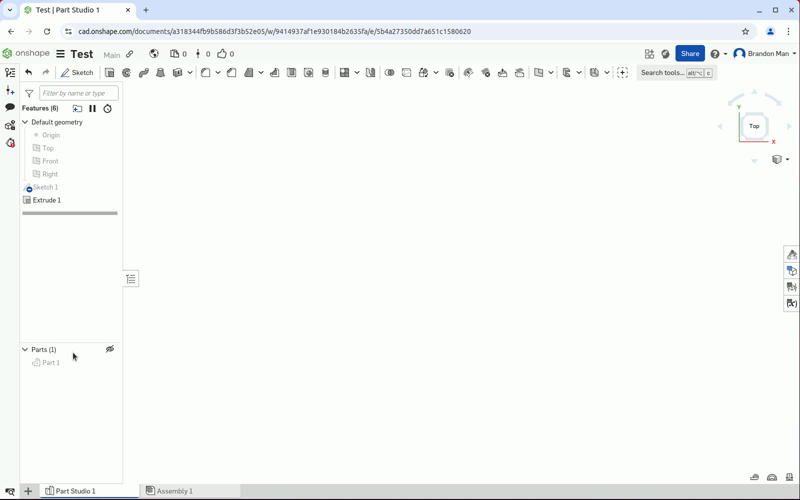
key_up(shift)
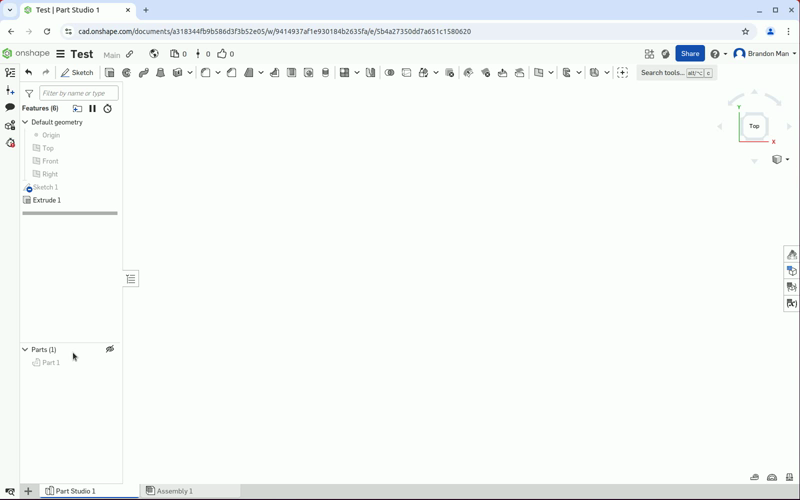
mouse_move(73, 352)
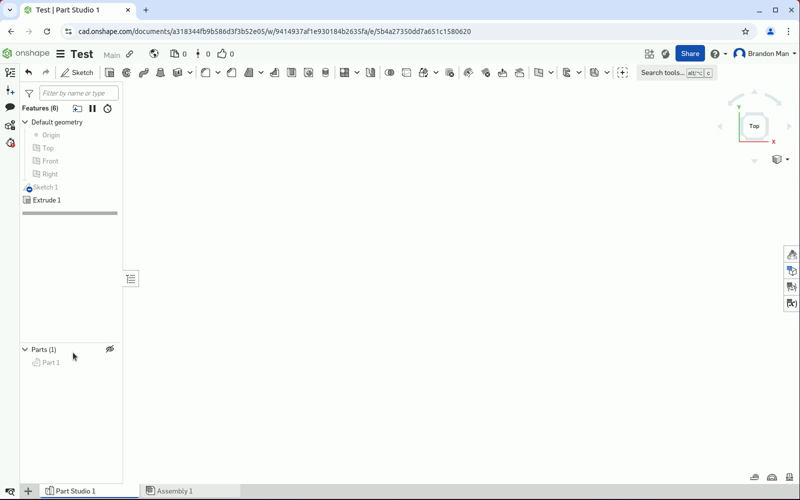
key(shift+y)
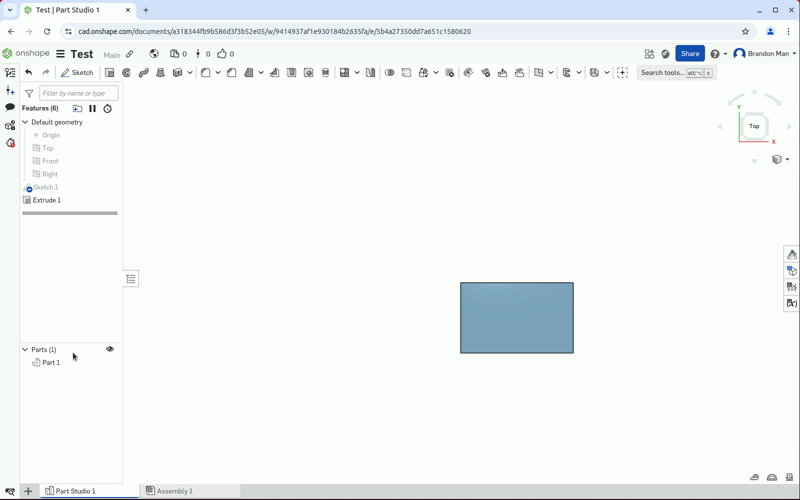
mouse_move(541, 75)
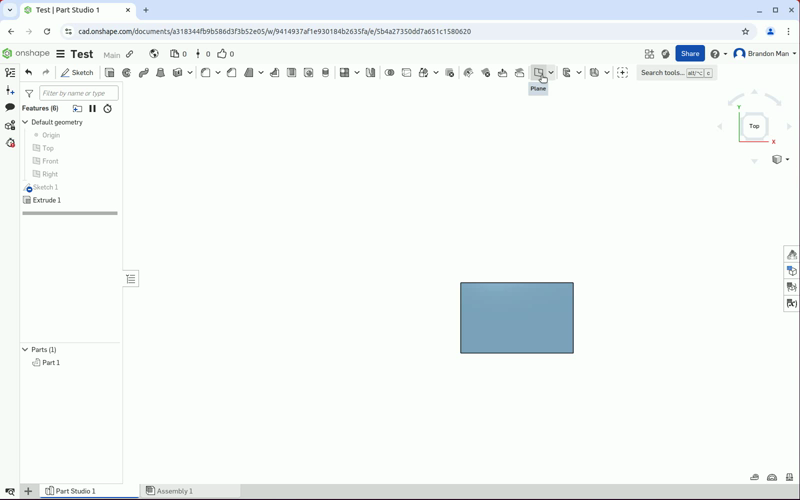
click(541, 75)
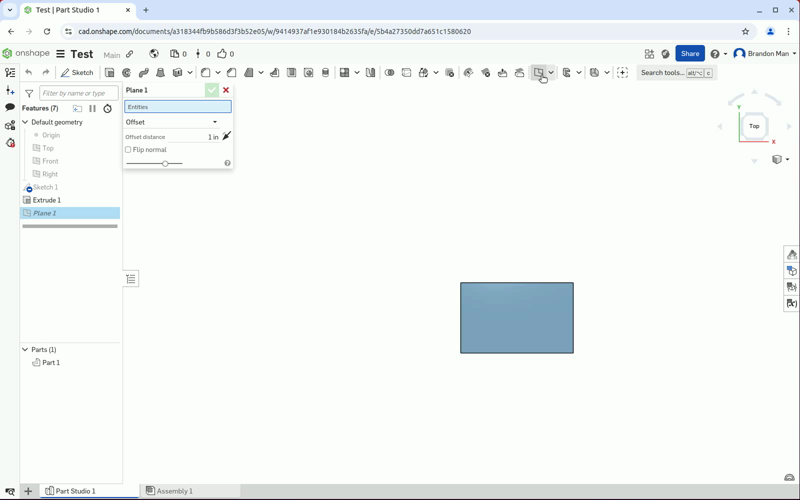
mouse_move(73, 150)
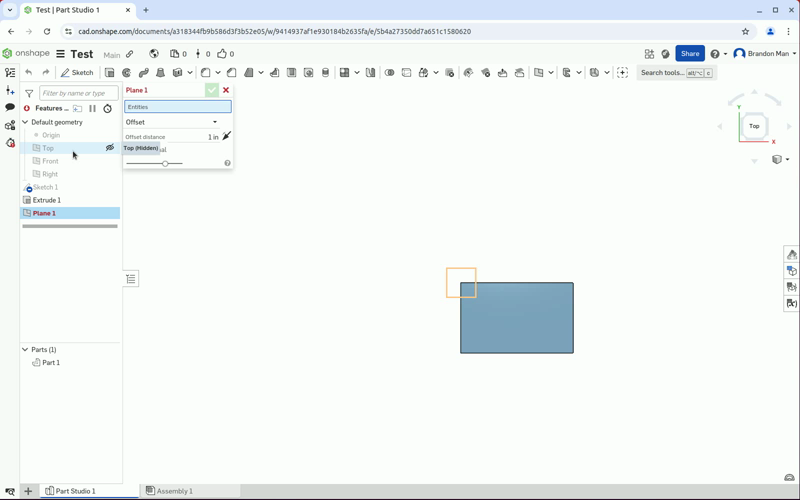
click(73, 150)
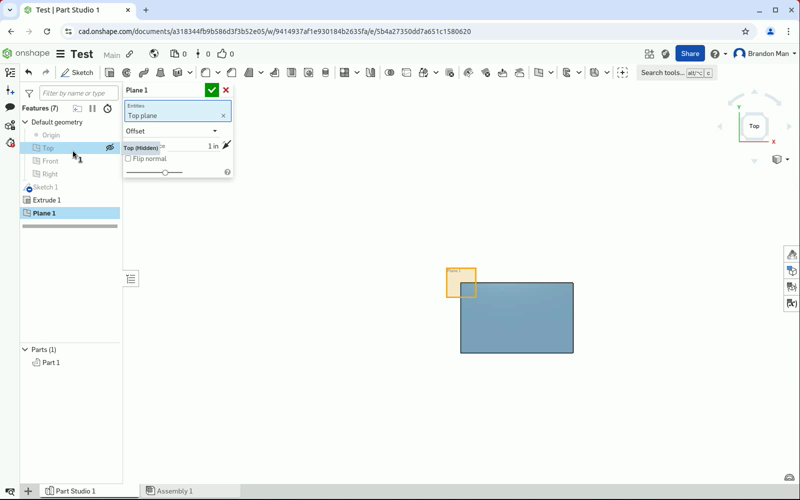
key(tab, 2)
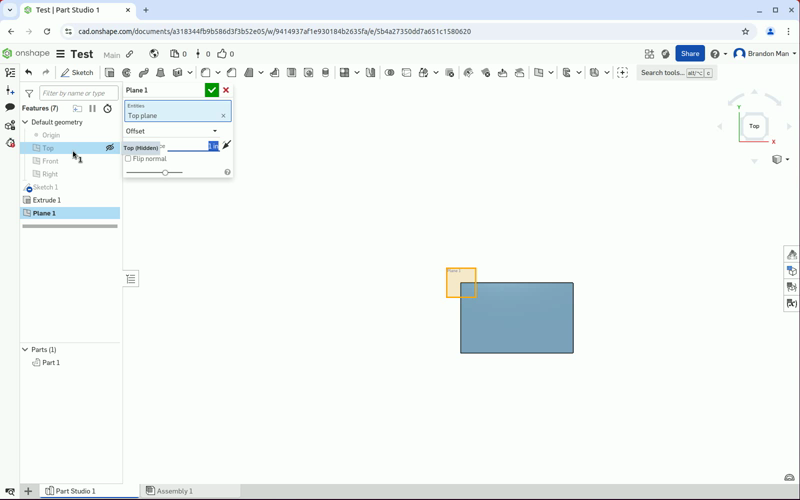
text(5.792)
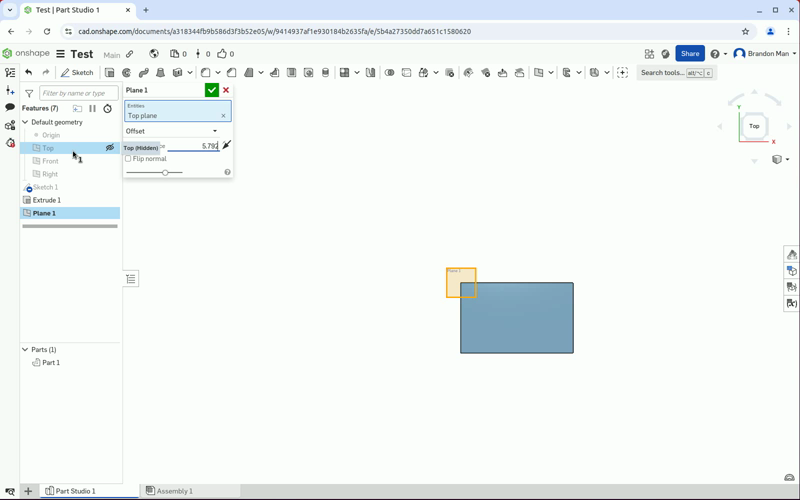
key(enter, 2)
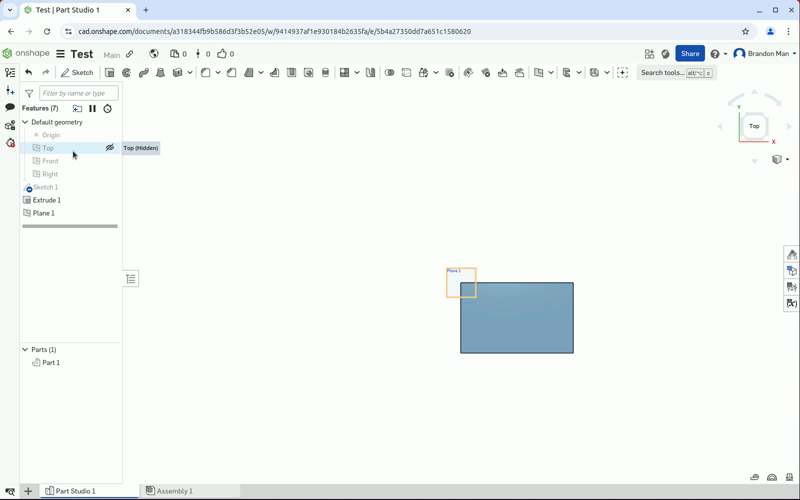
key(shift+s)
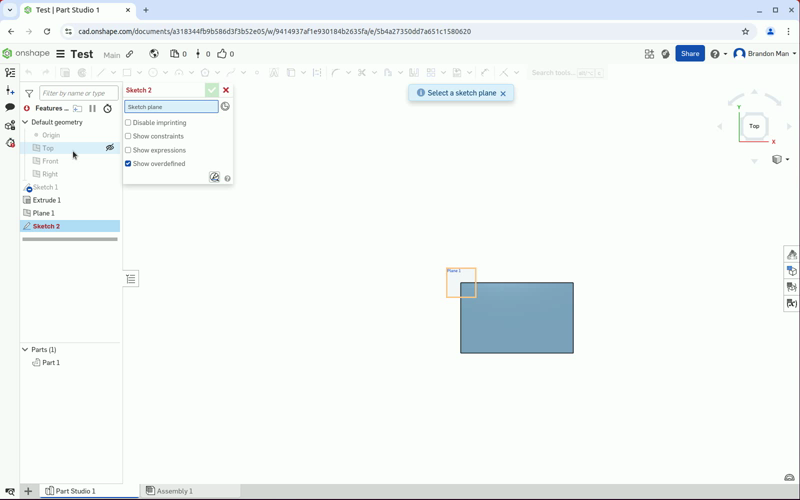
mouse_move(73, 215)
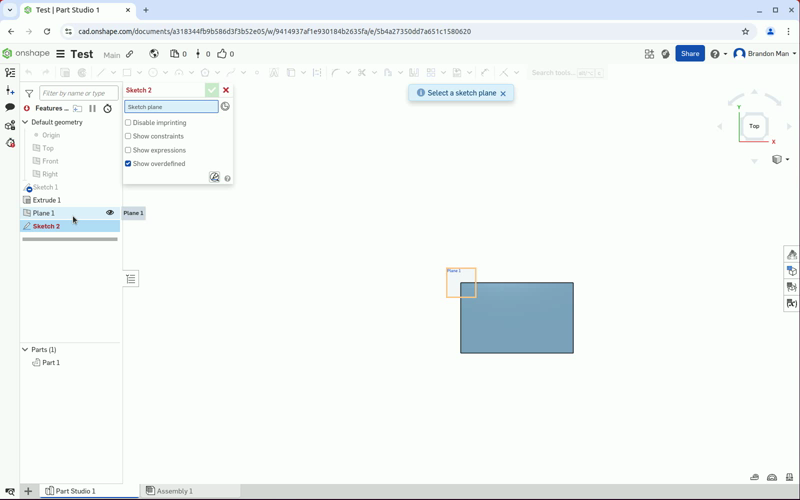
click(73, 215)
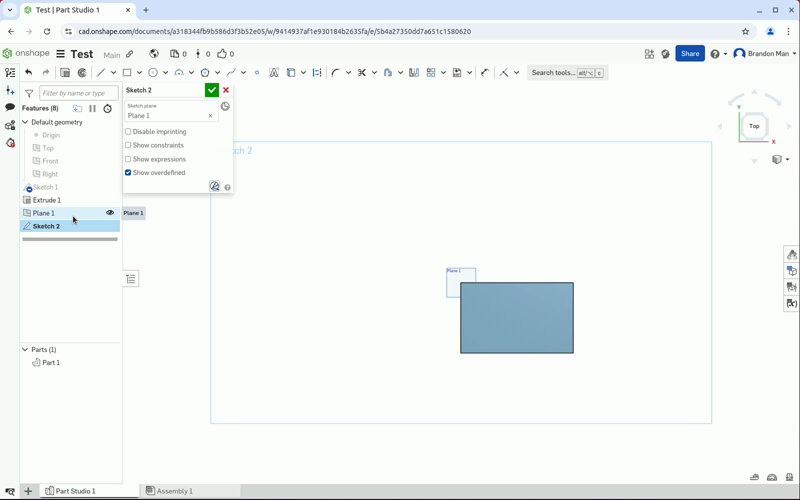
mouse_move(73, 352)
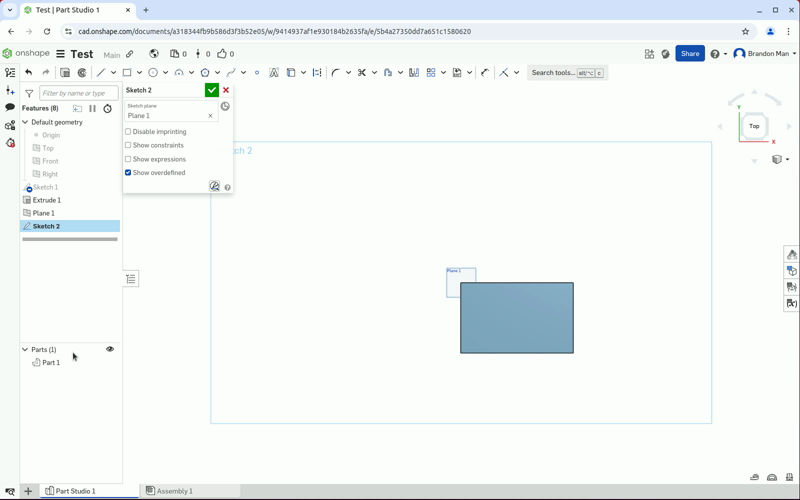
key(y)
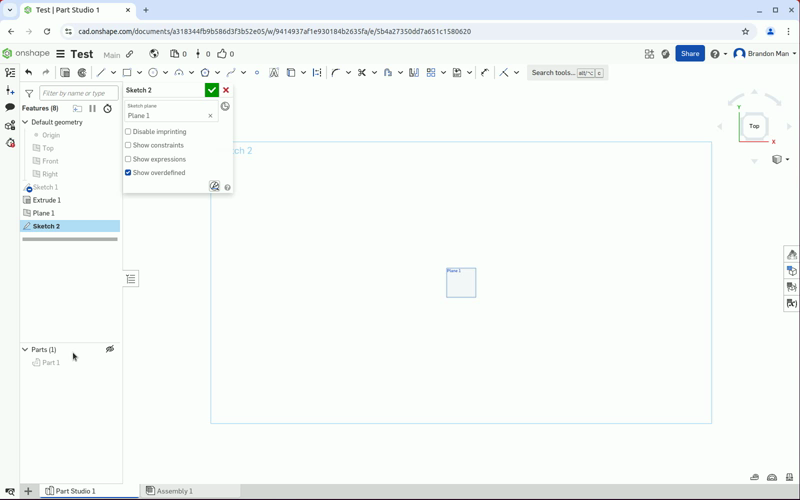
key(l)
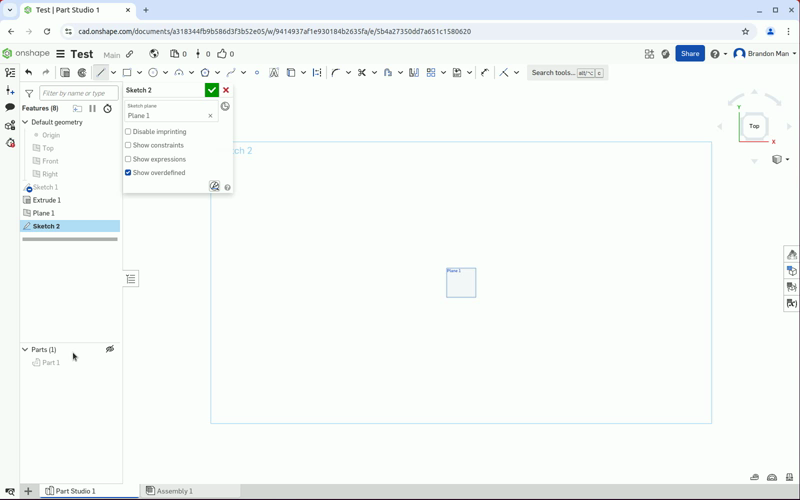
key_down(shift)
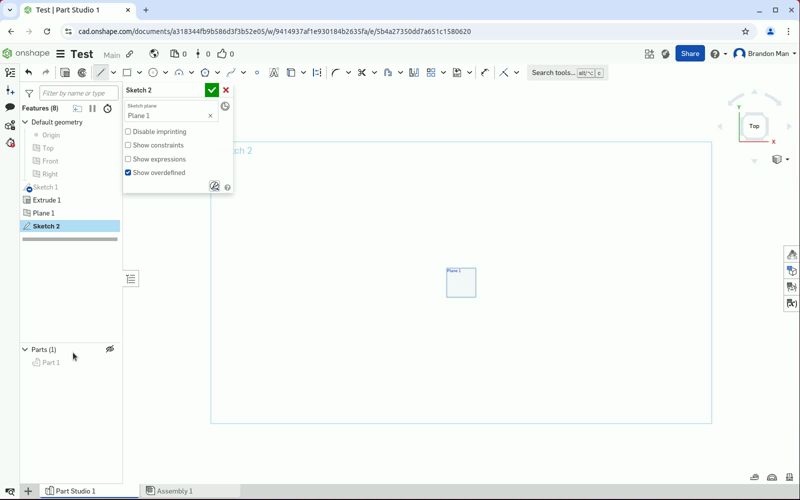
mouse_move(460, 311)
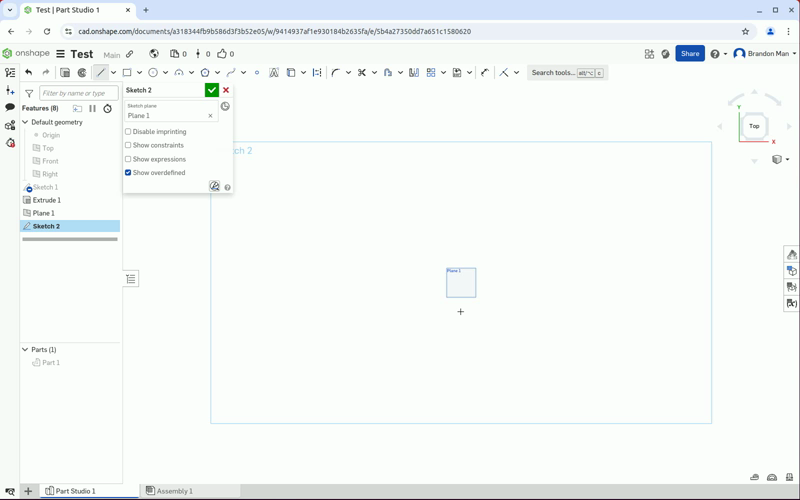
click(460, 311)
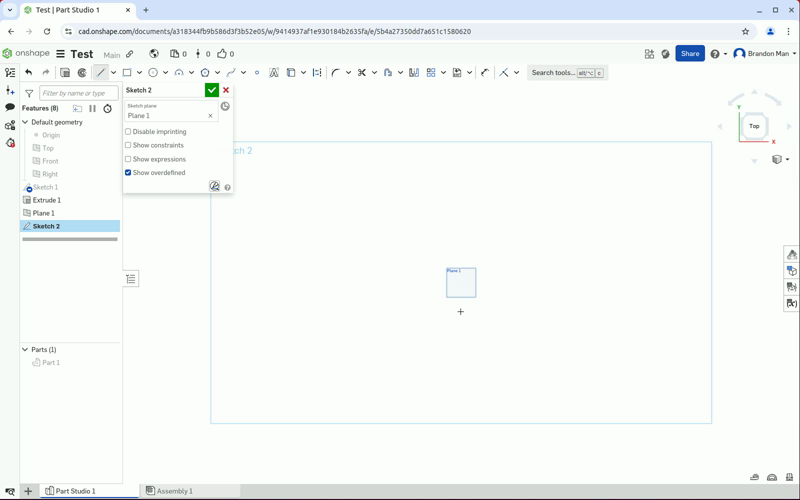
key_up(shift)
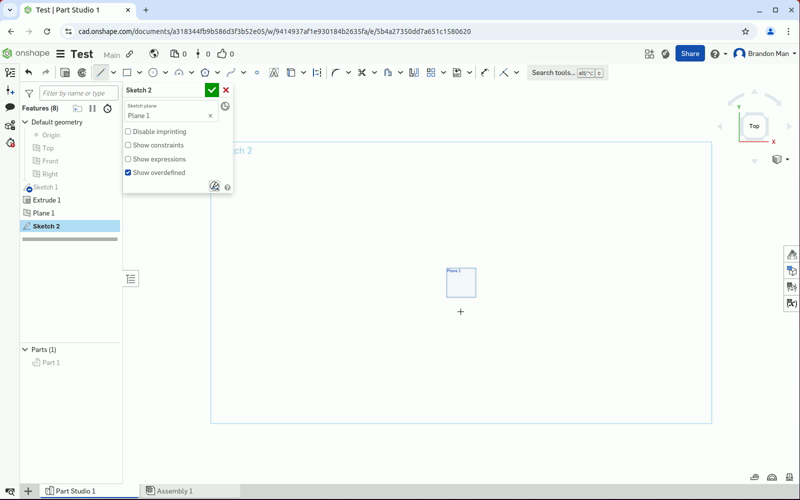
key_down(shift)
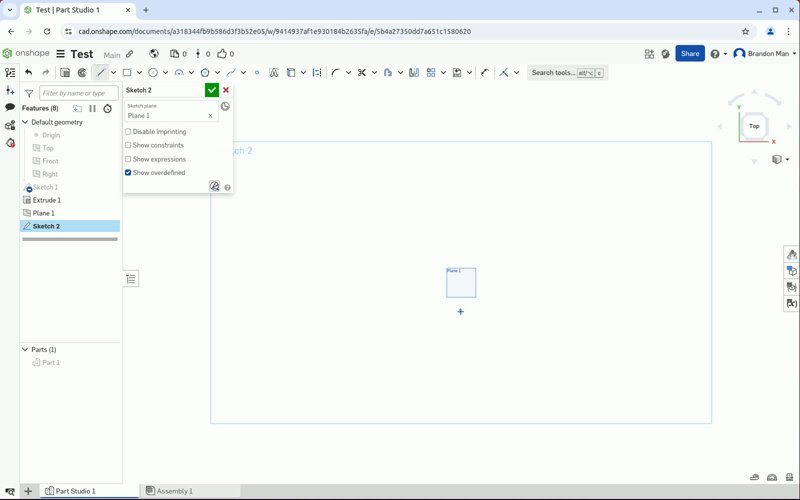
mouse_move(573, 311)
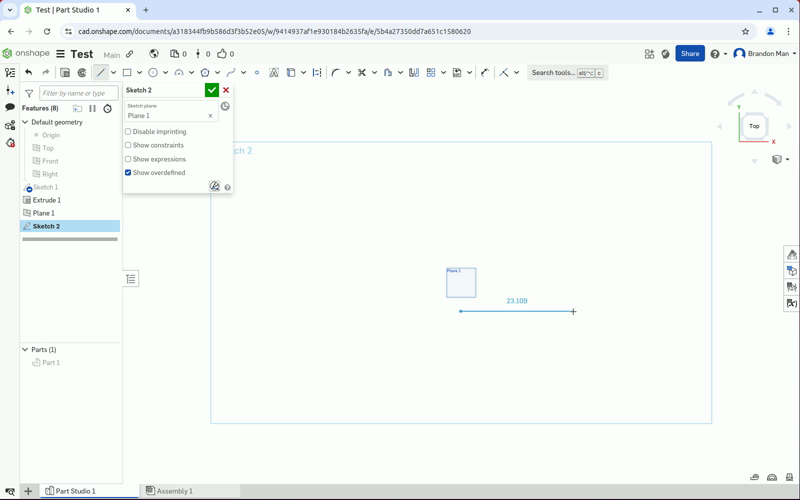
click(573, 311)
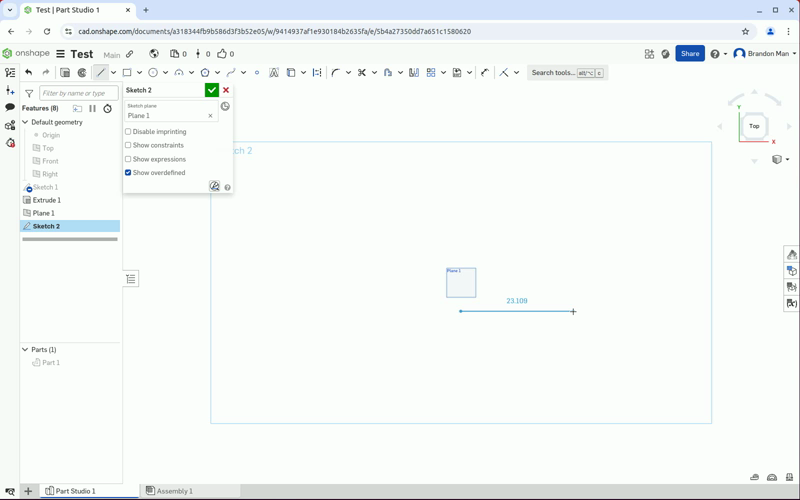
key_up(shift)
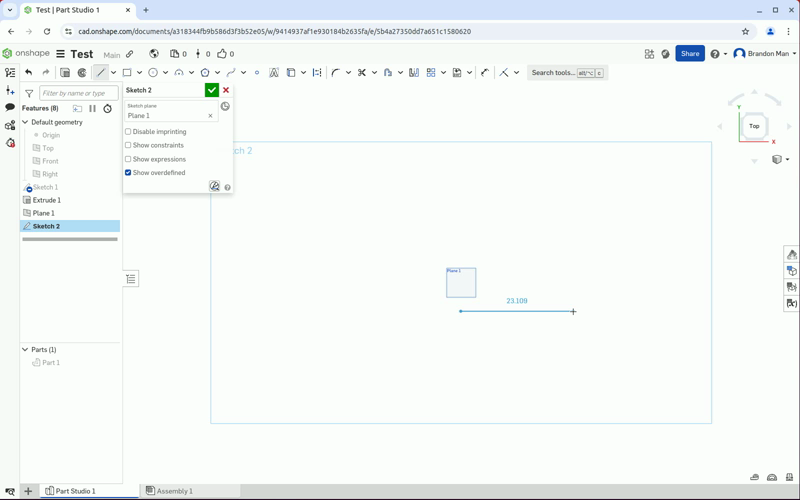
key_down(shift)
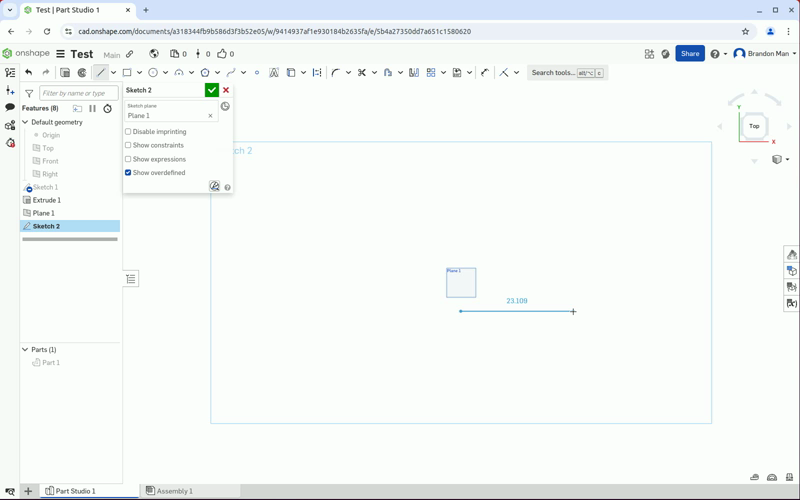
mouse_move(589, 311)
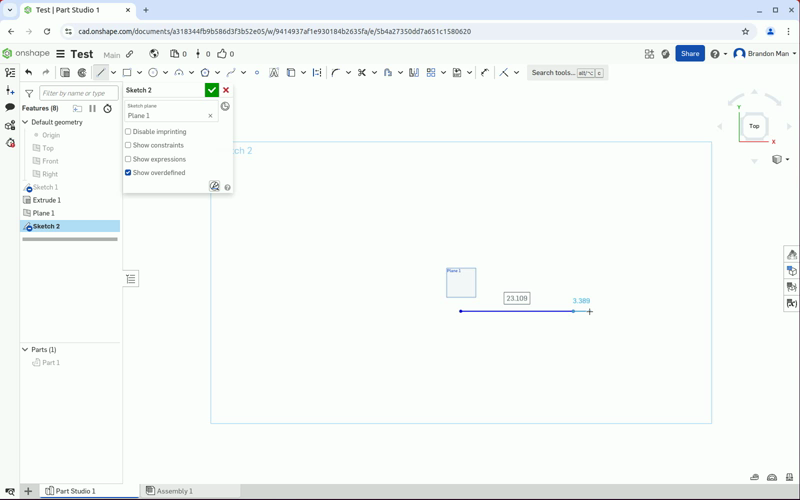
mouse_move(573, 282)
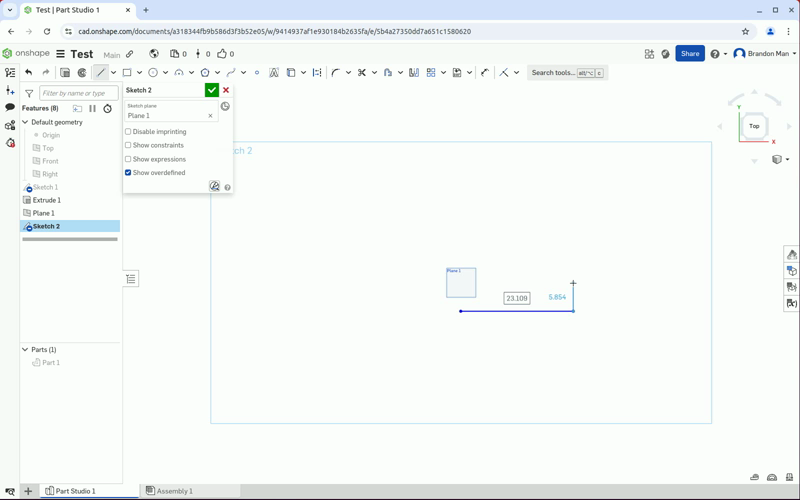
click(573, 282)
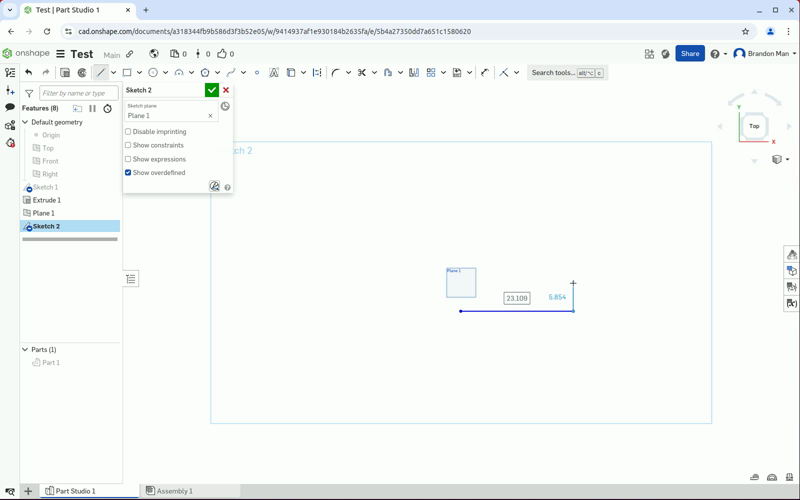
key_up(shift)
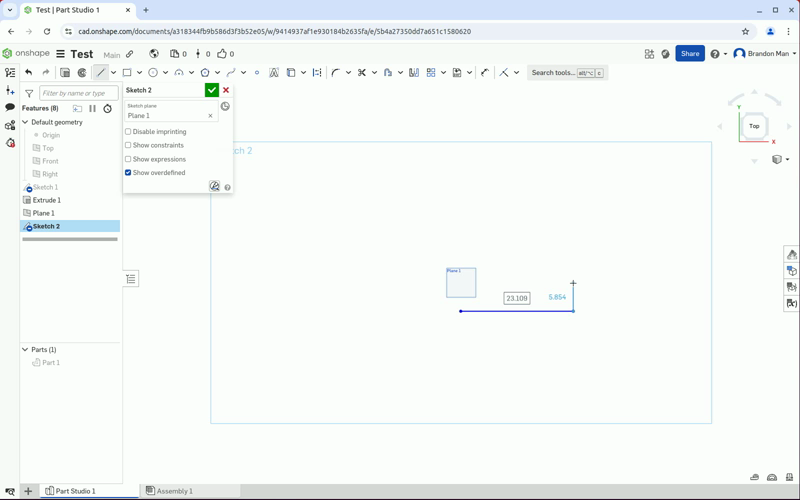
key_down(shift)
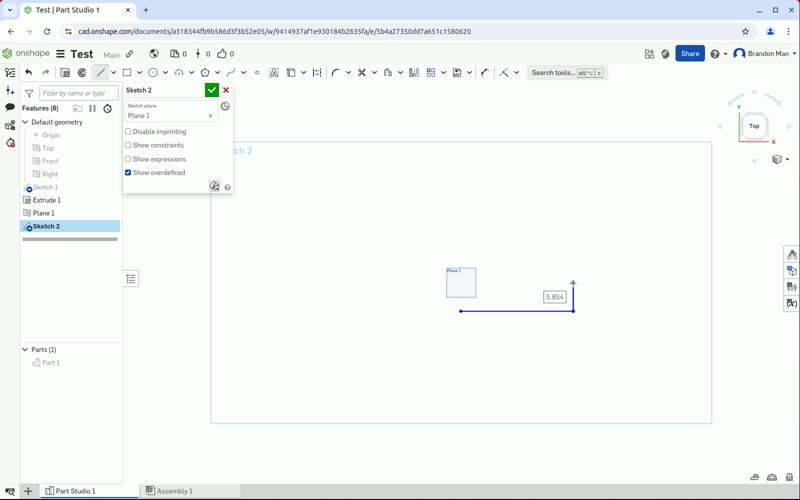
mouse_move(460, 282)
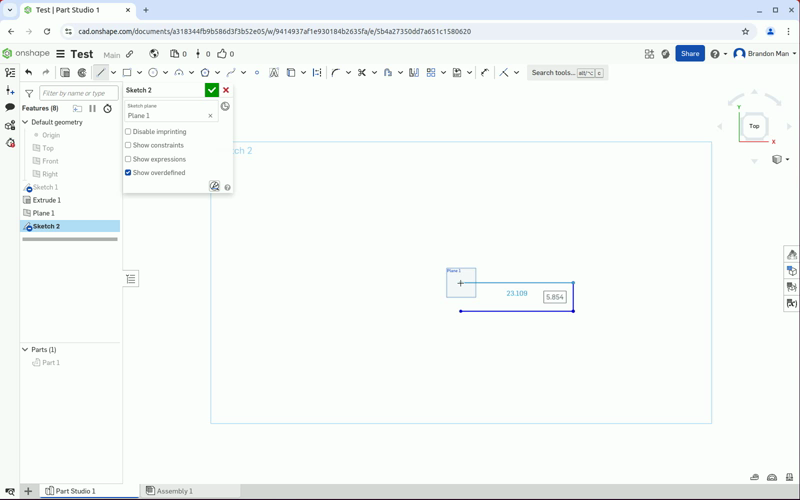
click(460, 282)
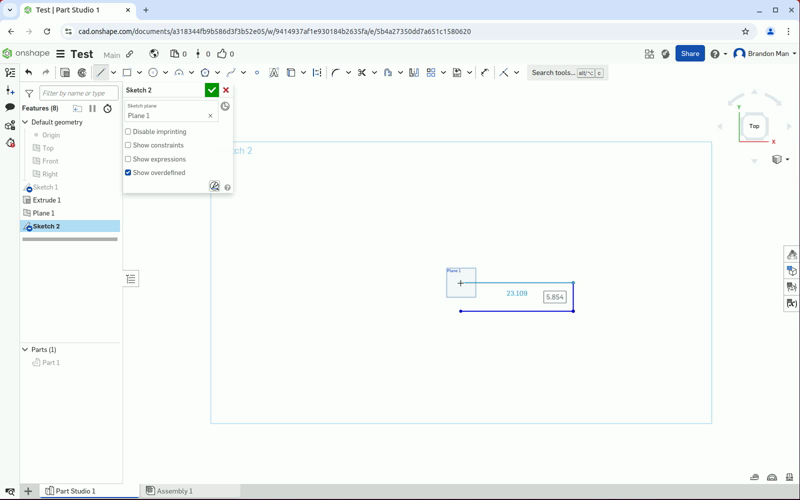
key_up(shift)
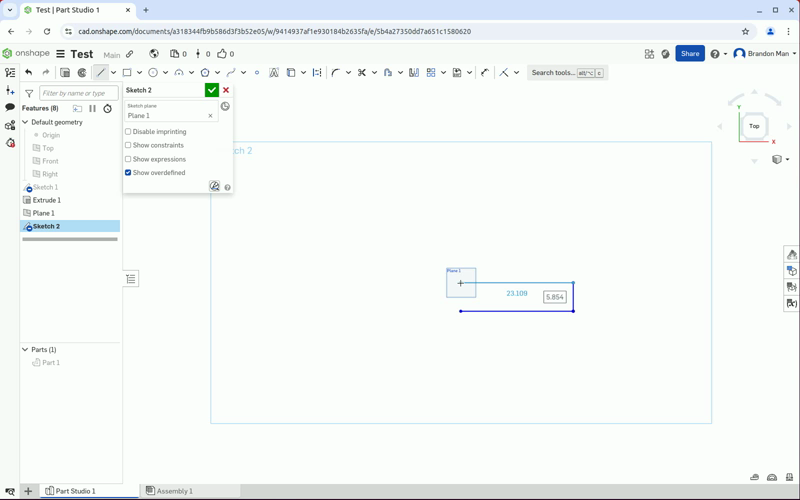
mouse_move(490, 282)
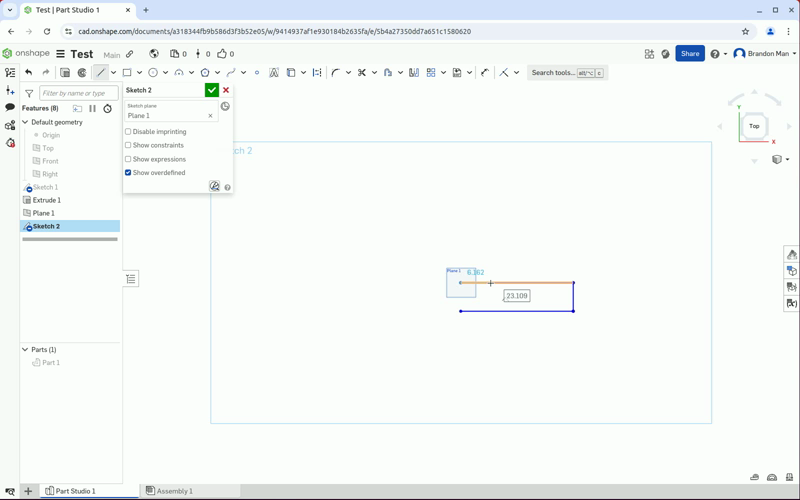
key_down(shift)
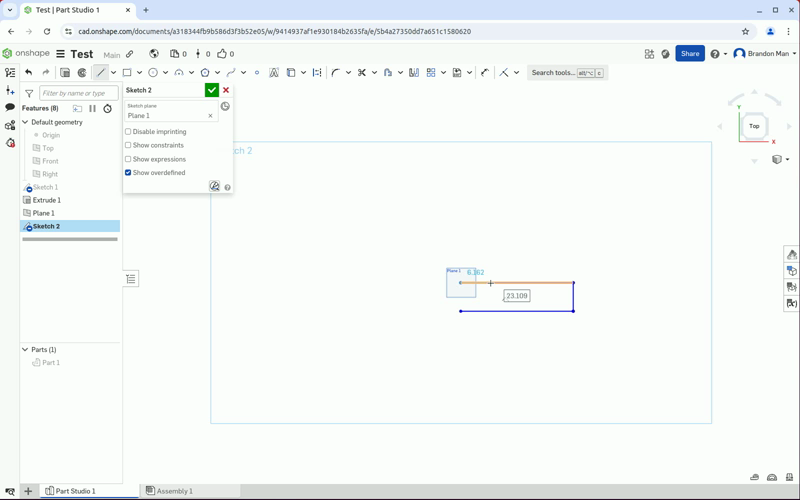
mouse_move(460, 311)
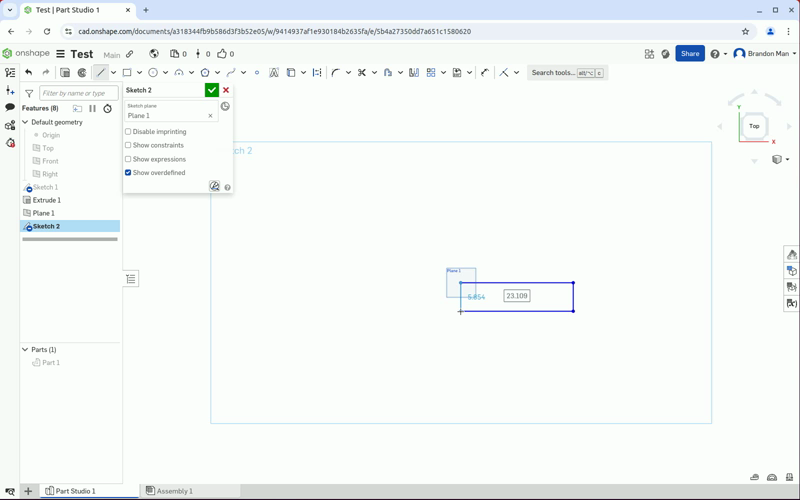
key_up(shift)
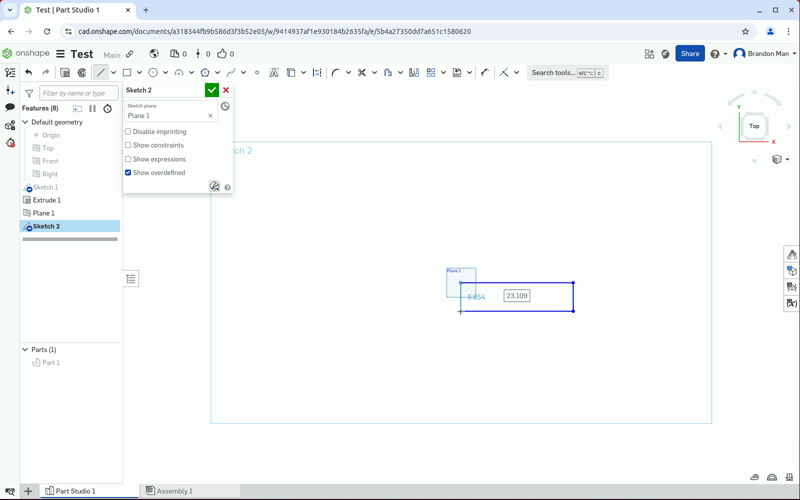
click(460, 311)
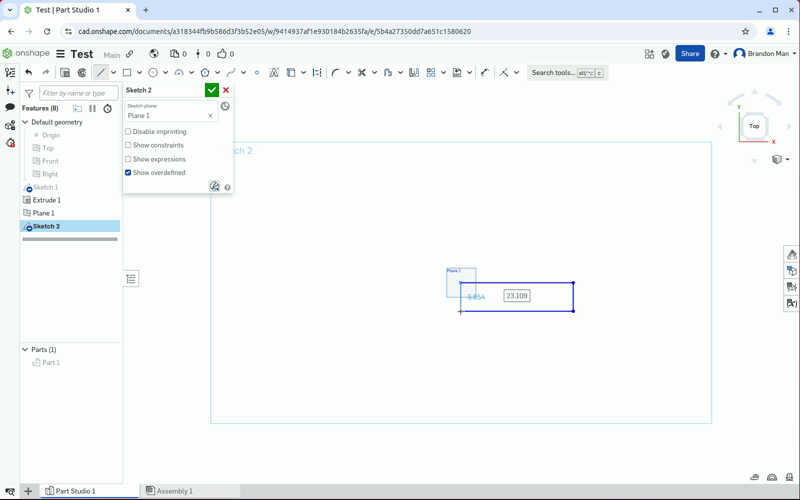
key(esc)
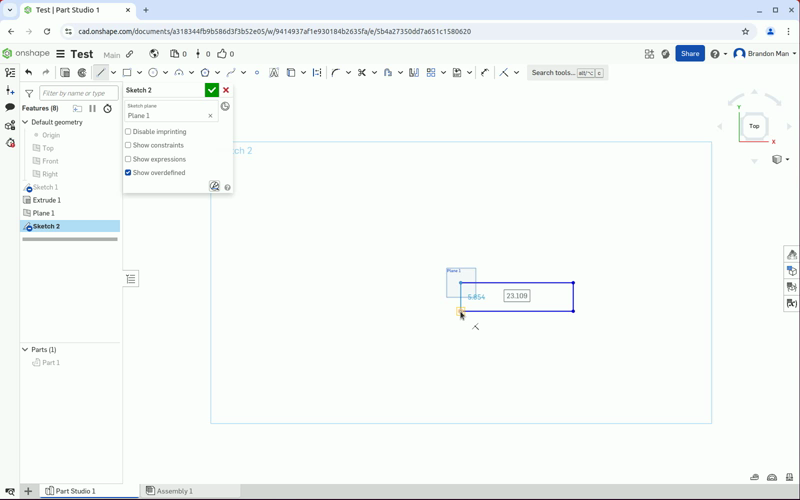
mouse_move(464, 285)
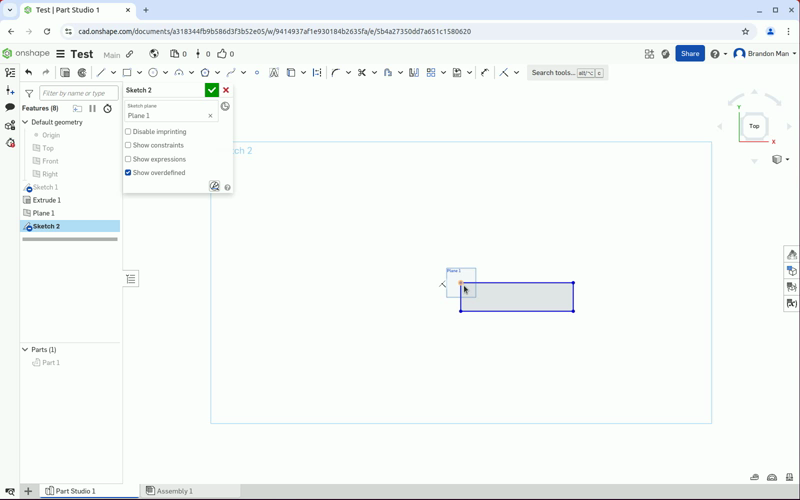
click(464, 285)
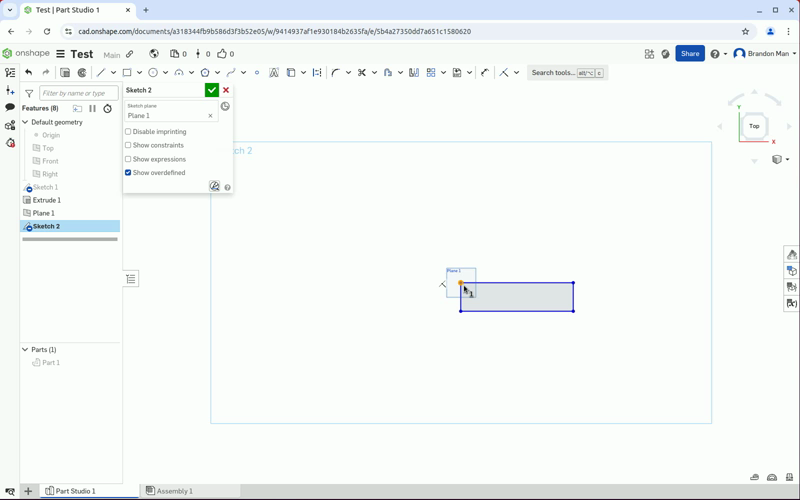
mouse_move(73, 352)
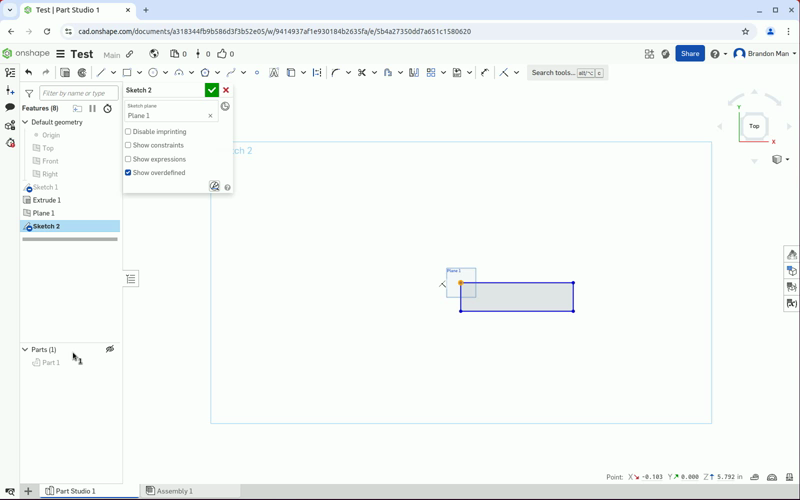
key(shift+y)
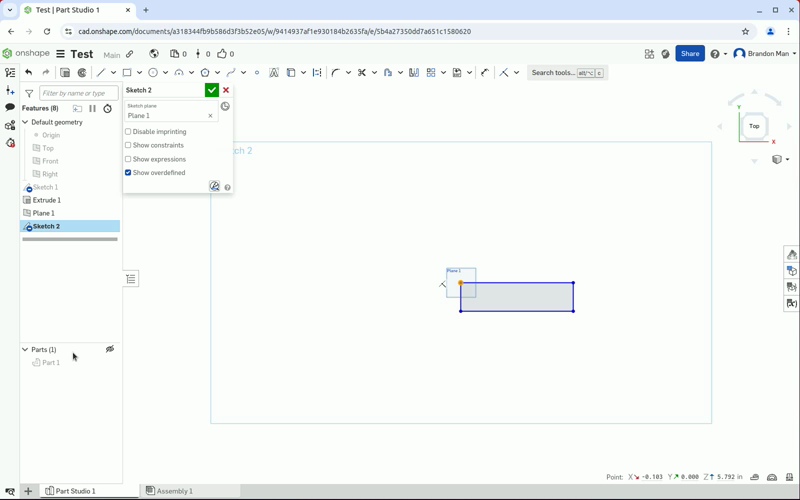
key(shift+e)
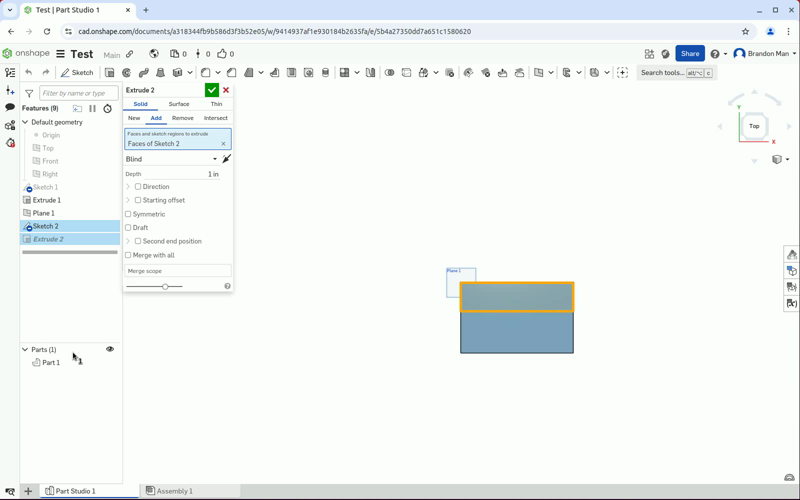
mouse_move(143, 106)
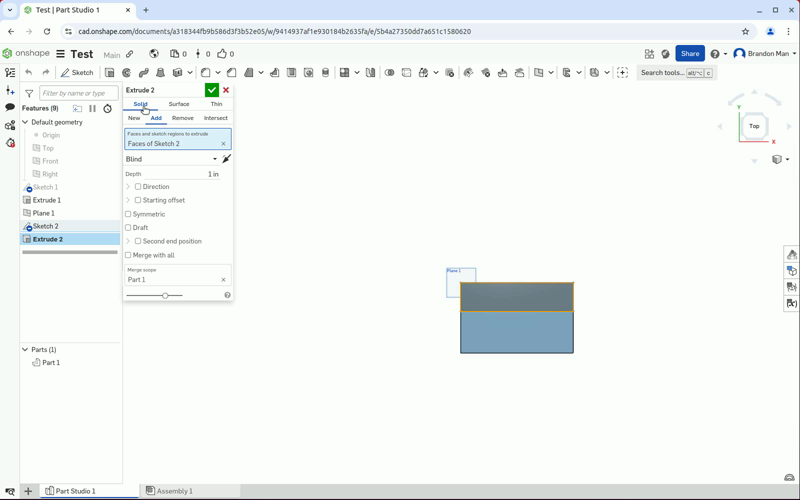
click(143, 106)
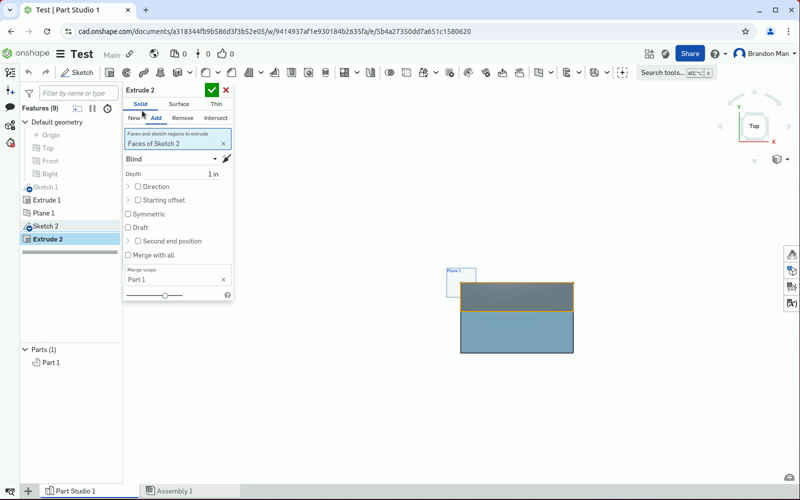
mouse_move(137, 120)
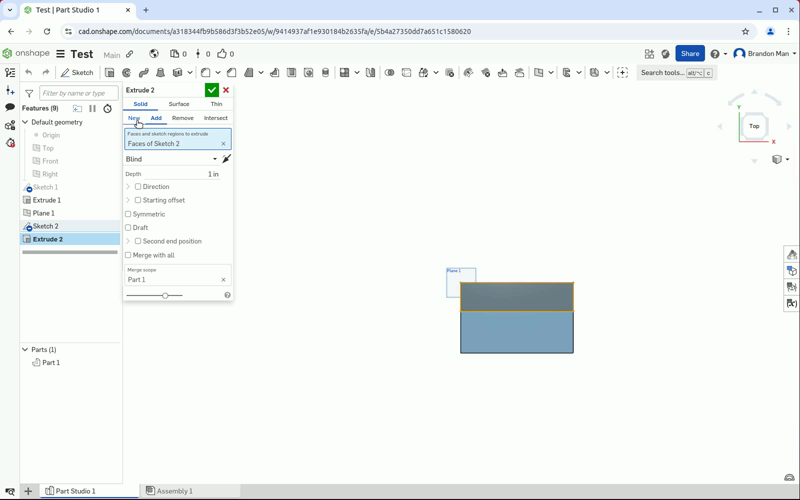
click(137, 120)
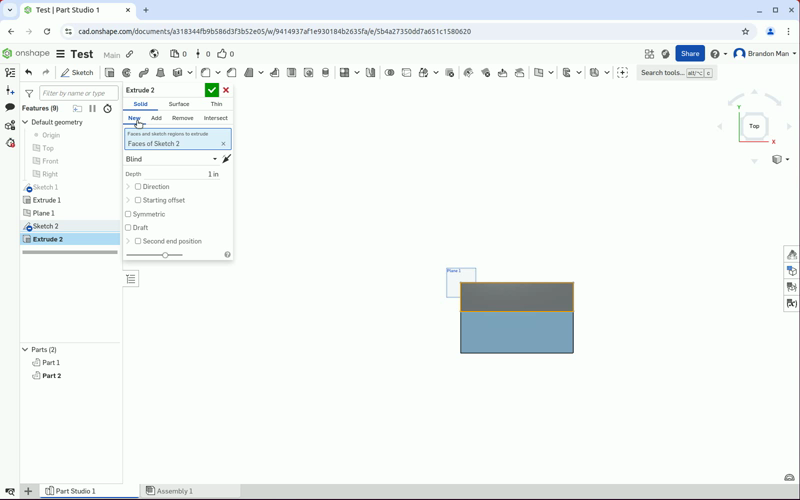
key(tab, 4)
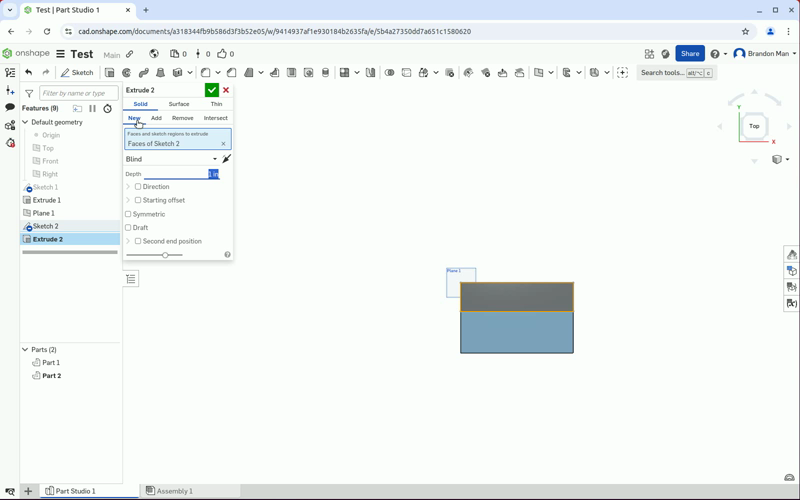
text(8.666)
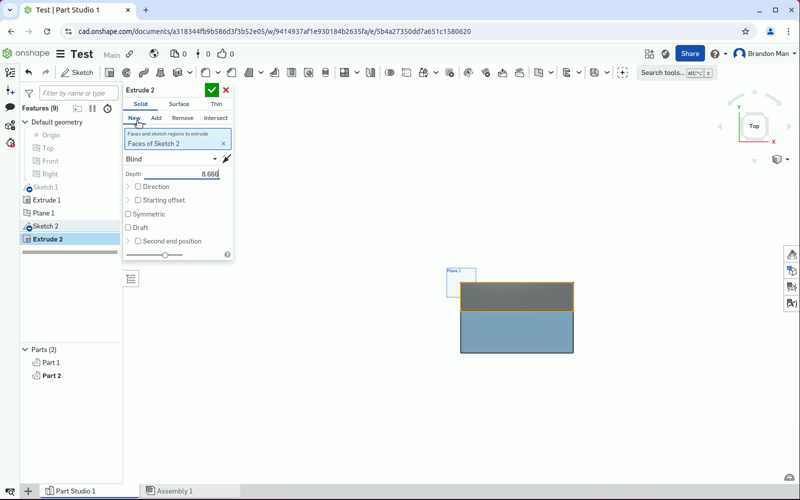
key(enter)
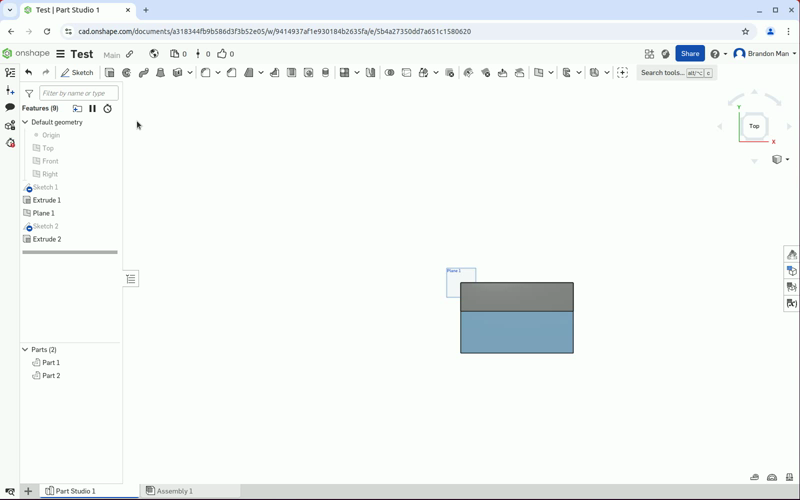
key(shift+h)
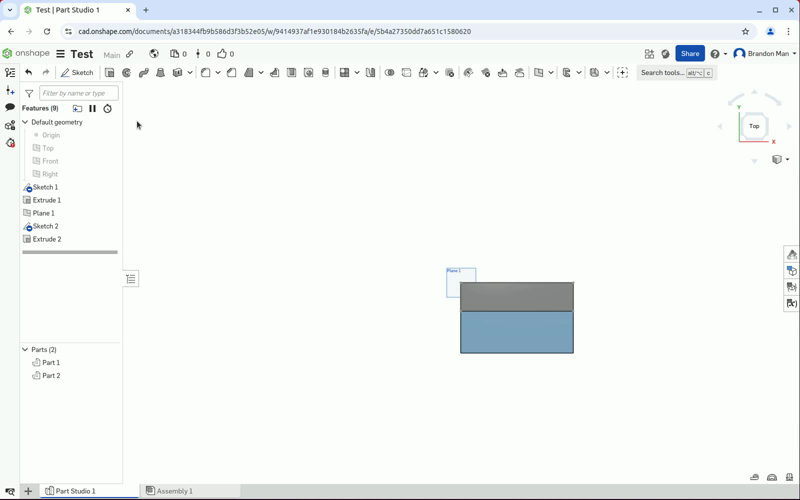
key(shift+h)
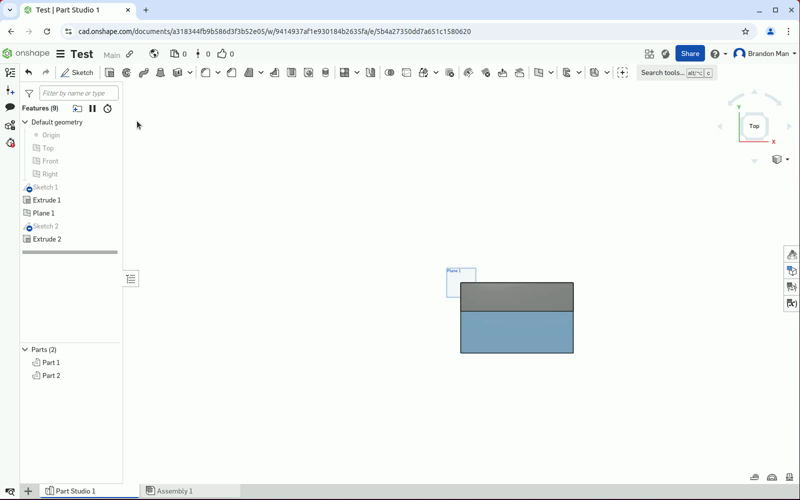
mouse_move(73, 189)
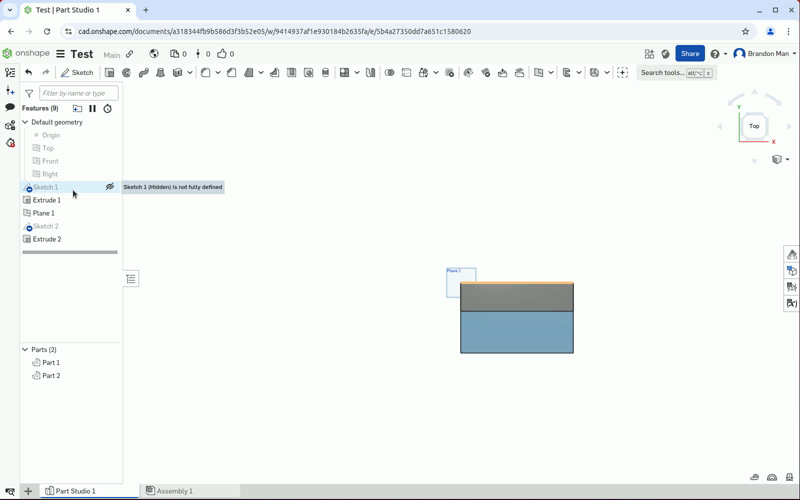
click(73, 189)
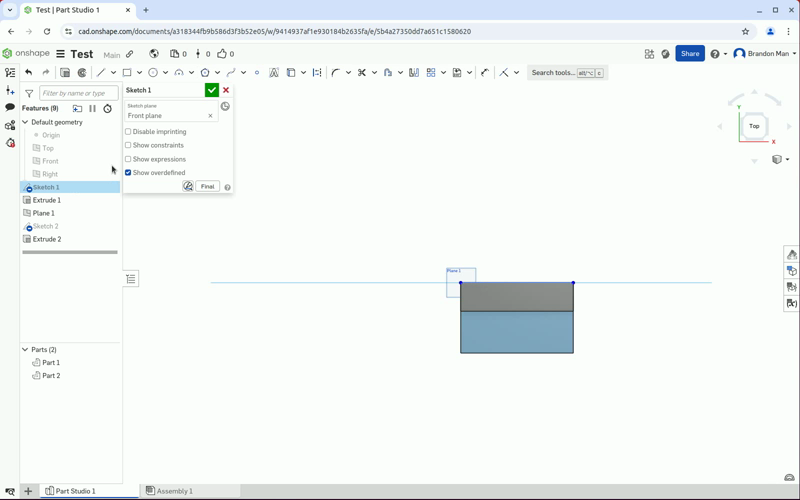
mouse_move(229, 92)
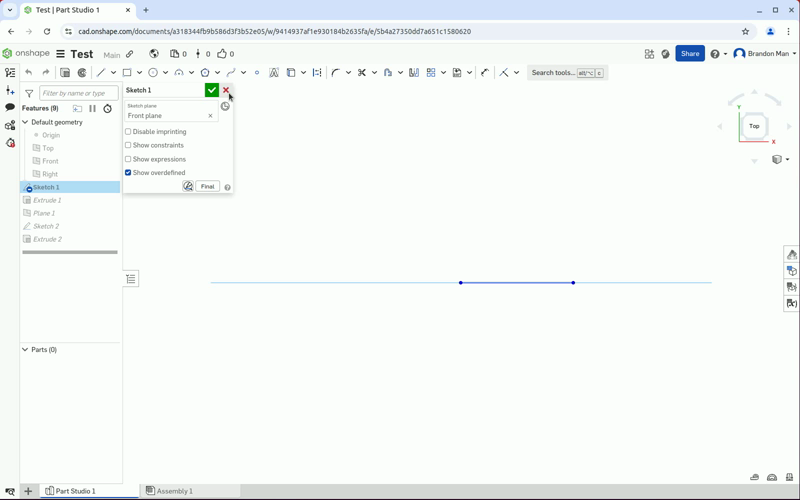
click(229, 92)
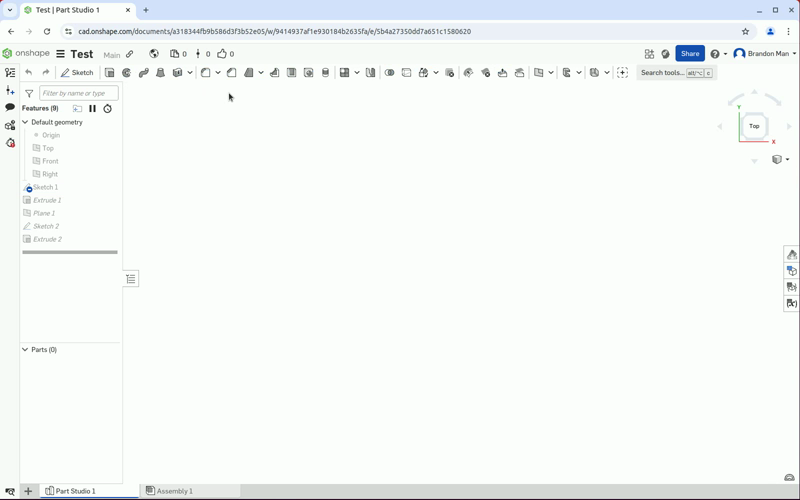
mouse_move(73, 352)
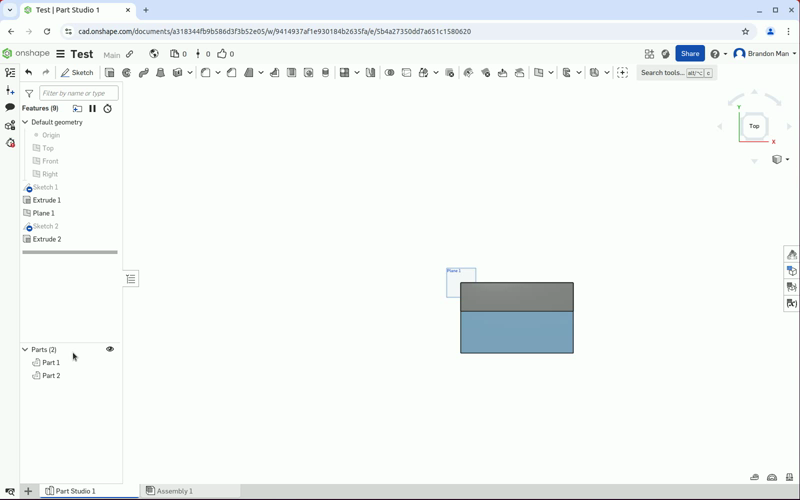
key(y)
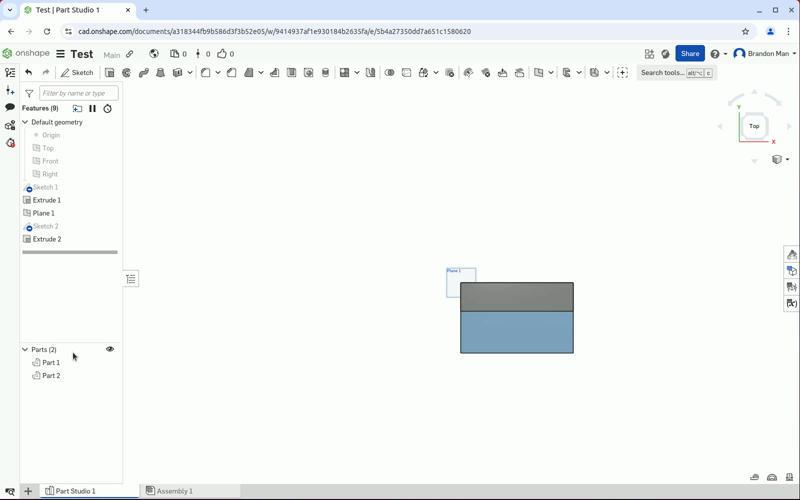
key(shift+p)
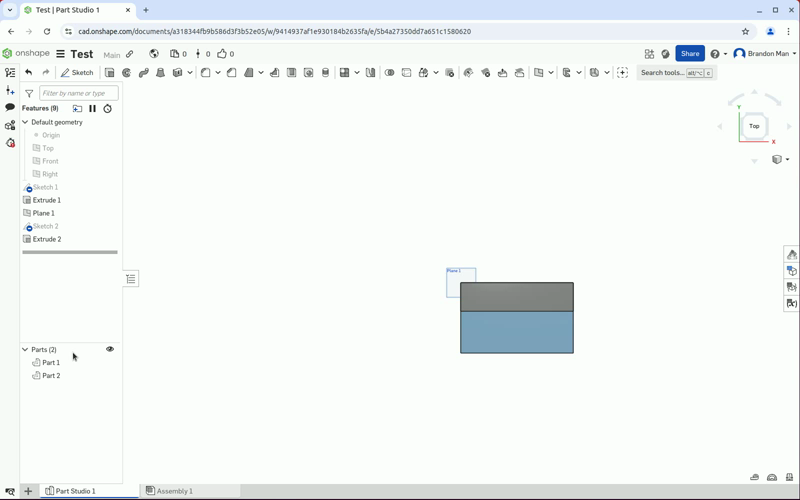
key(space)
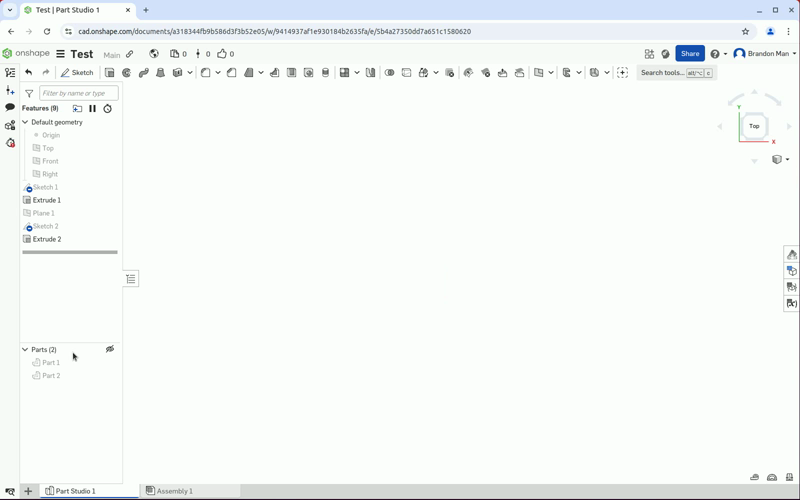
key_down(shift)
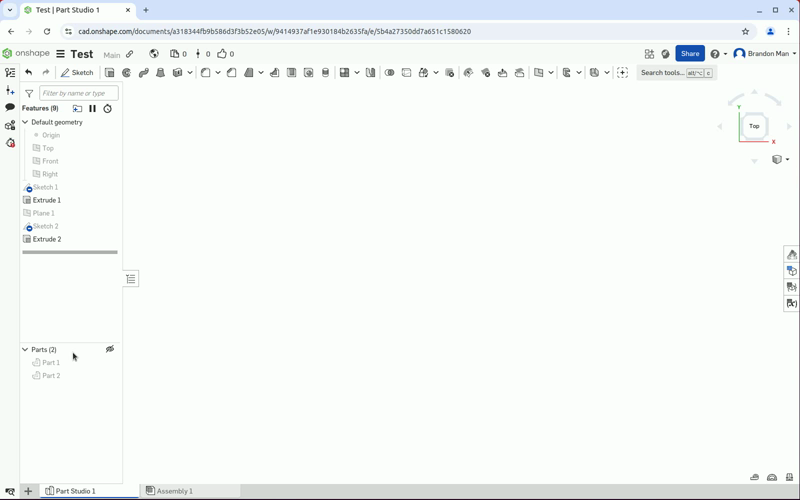
key(up)
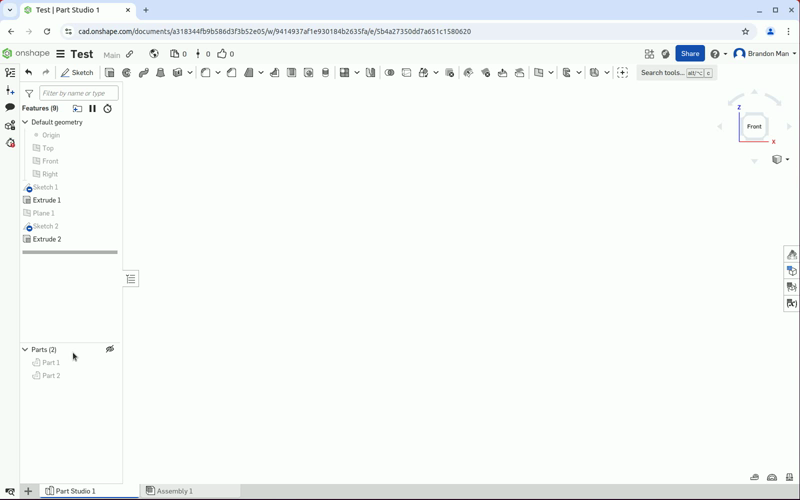
key_up(shift)
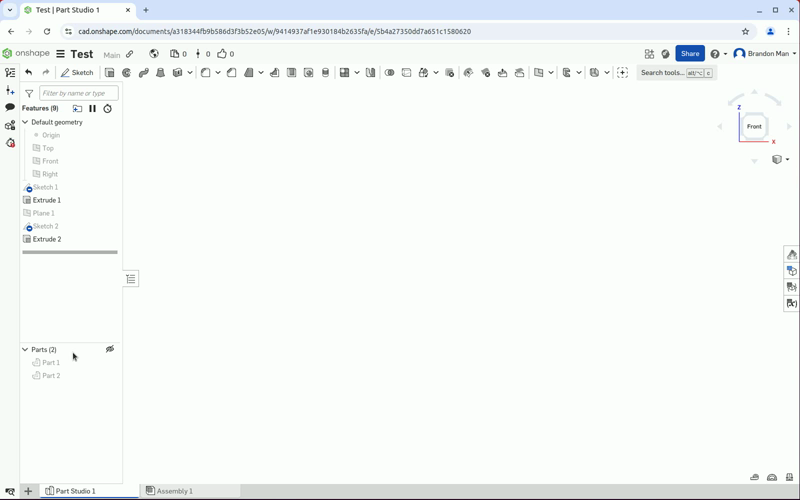
mouse_move(73, 352)
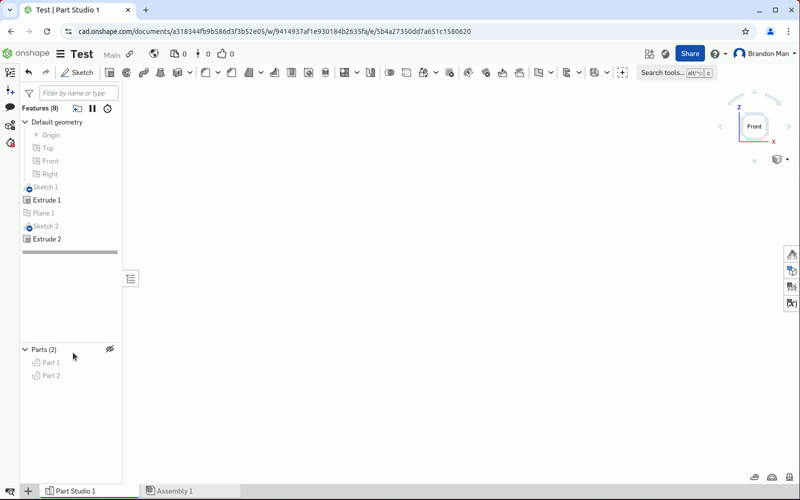
key(shift+y)
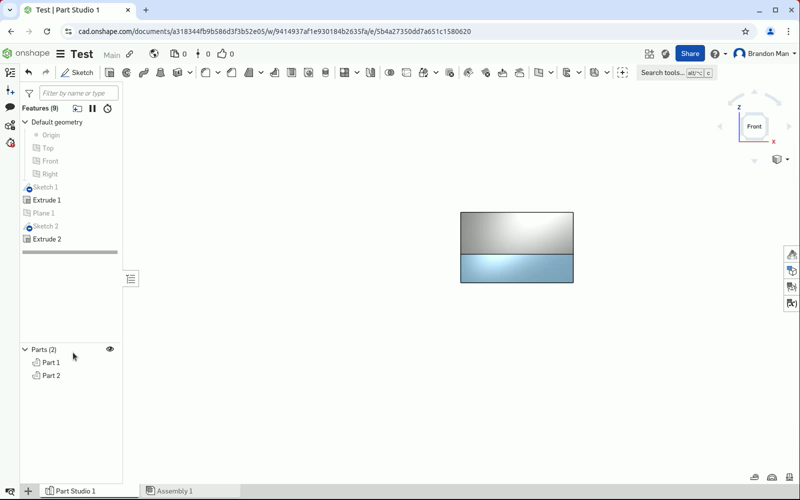
mouse_move(541, 75)
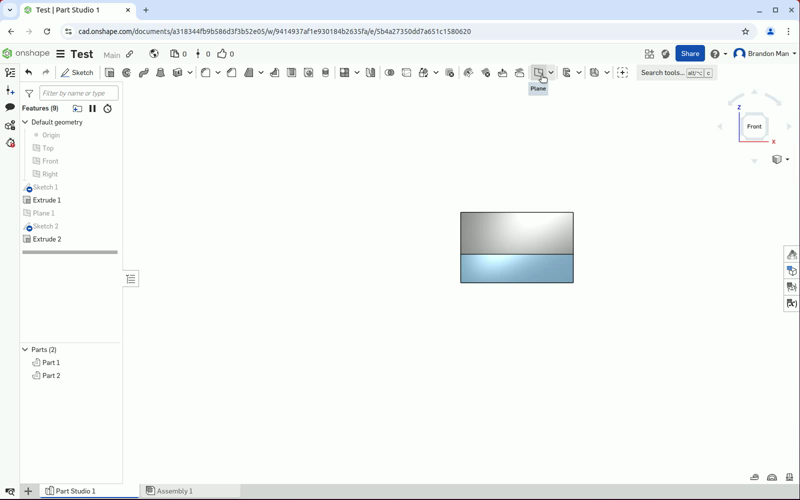
click(541, 75)
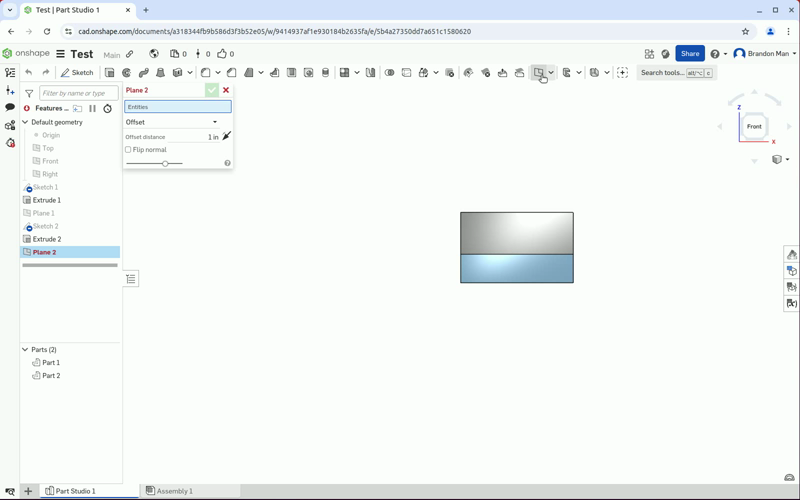
mouse_move(73, 163)
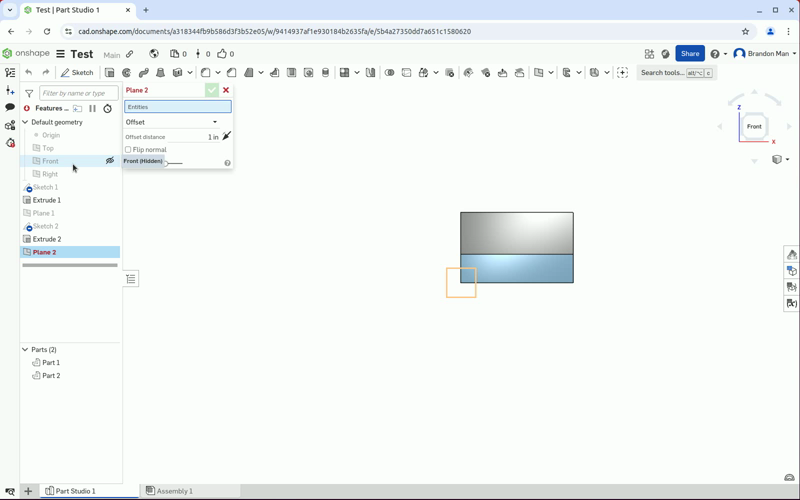
click(73, 163)
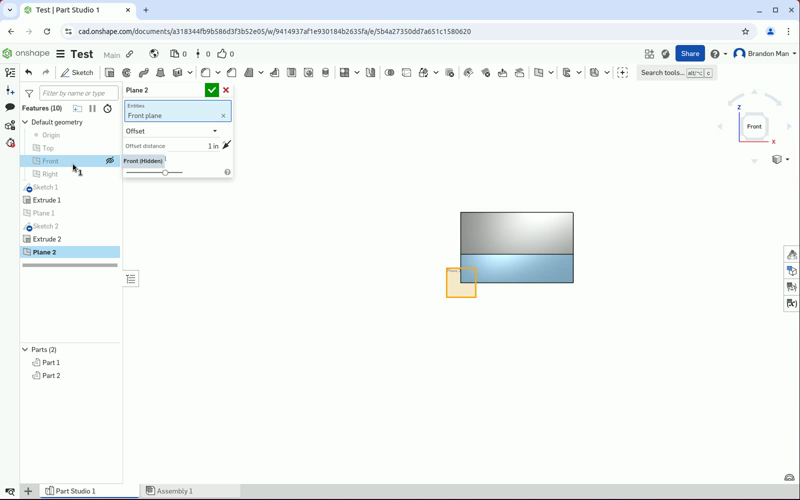
key(tab, 2)
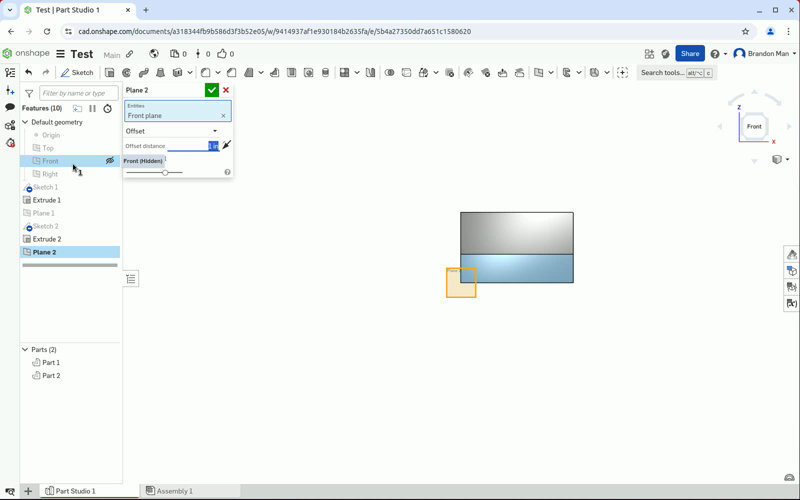
text(5.792)
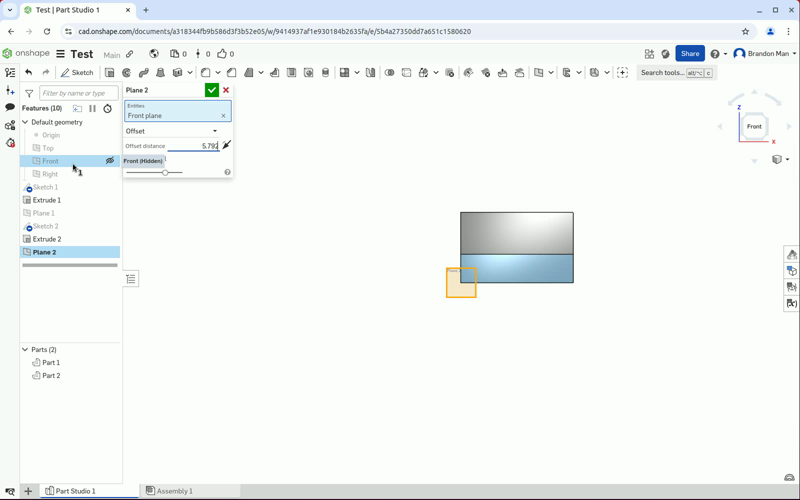
key(enter, 2)
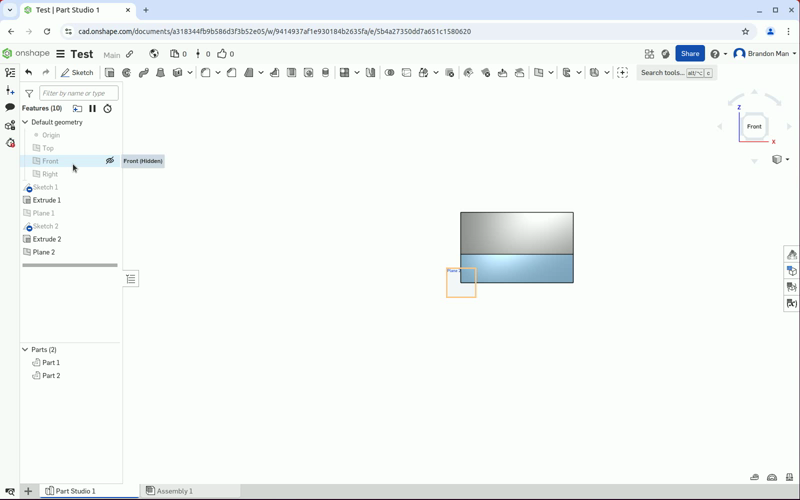
key(shift+s)
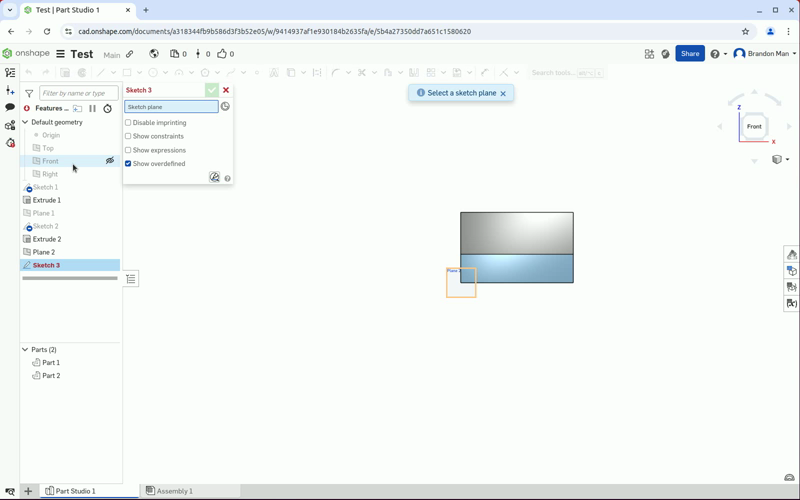
mouse_move(73, 254)
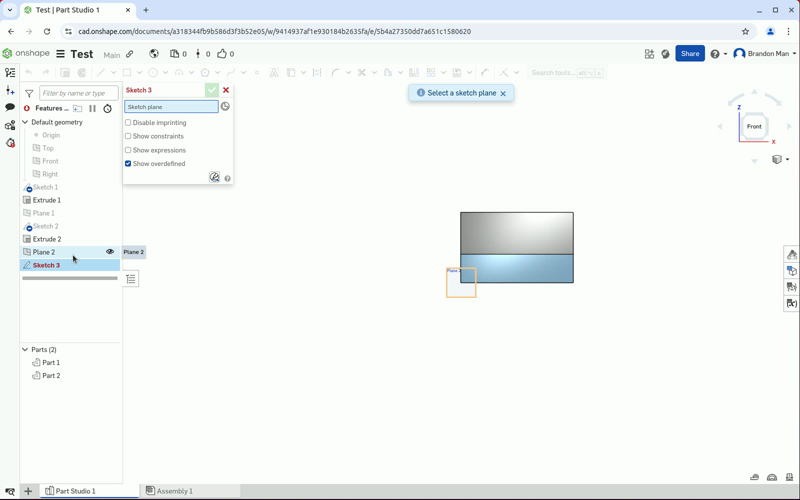
click(73, 254)
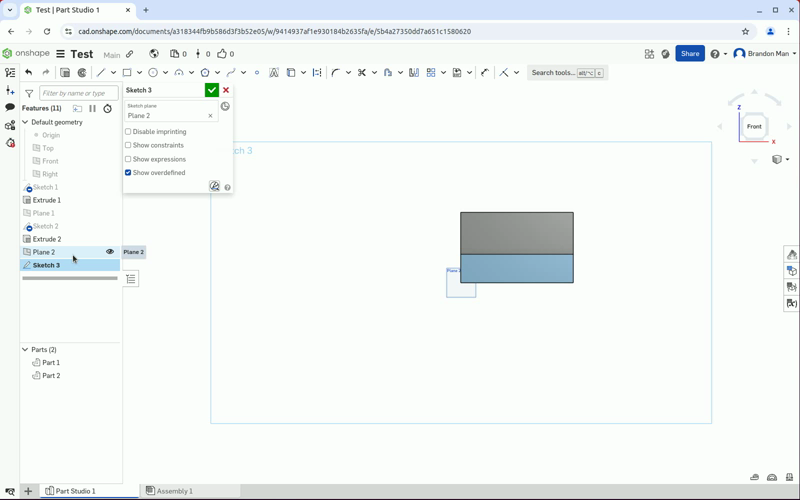
mouse_move(73, 352)
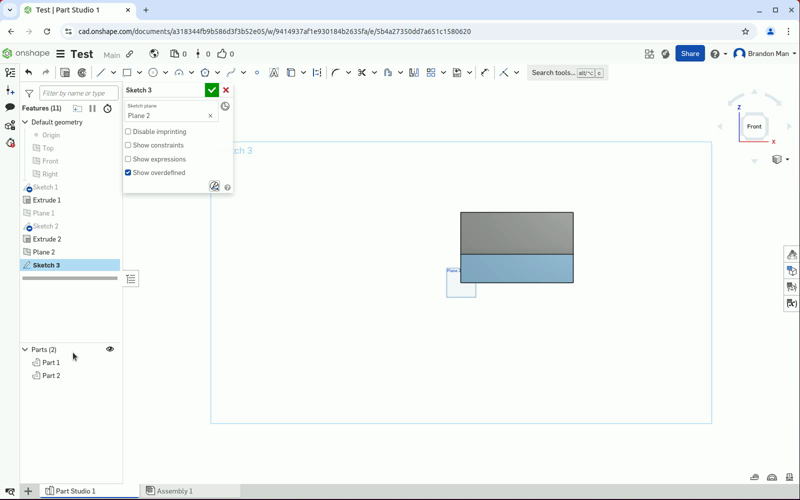
key(y)
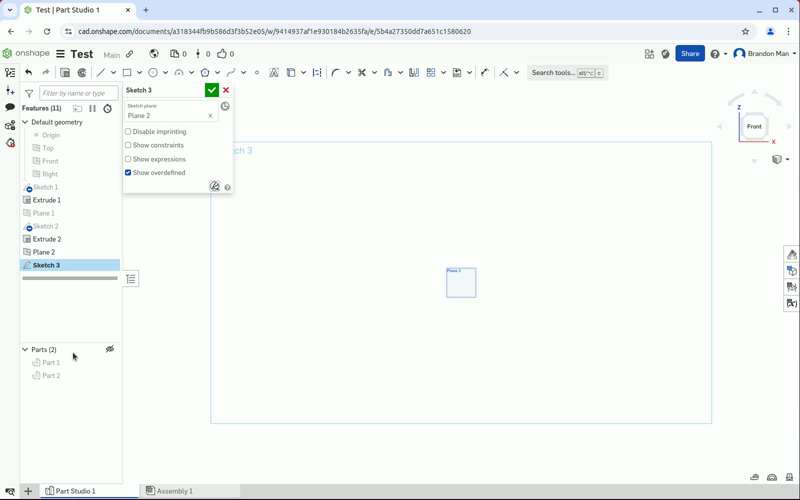
key(l)
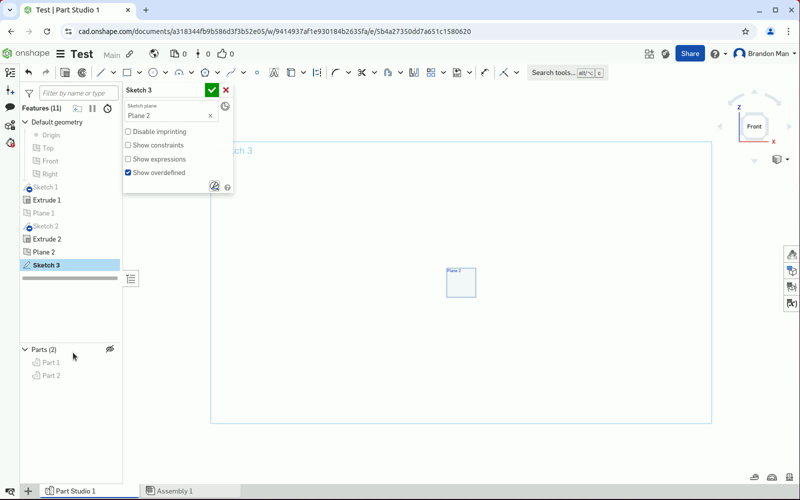
key_down(shift)
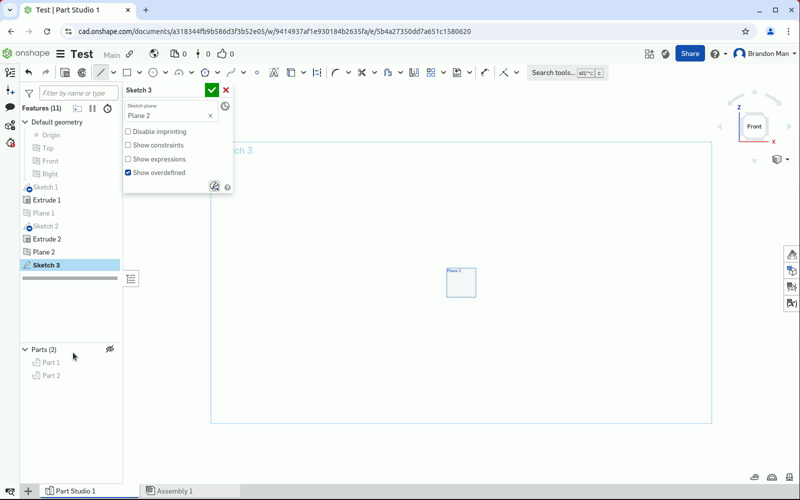
mouse_move(545, 212)
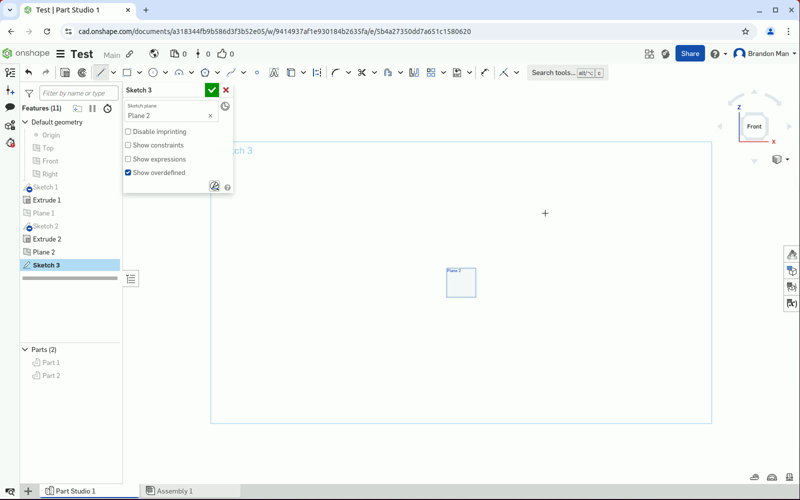
click(545, 212)
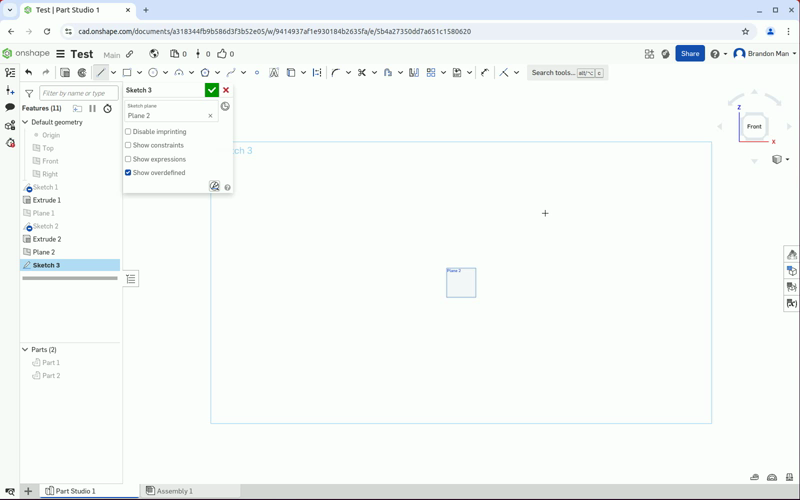
key_up(shift)
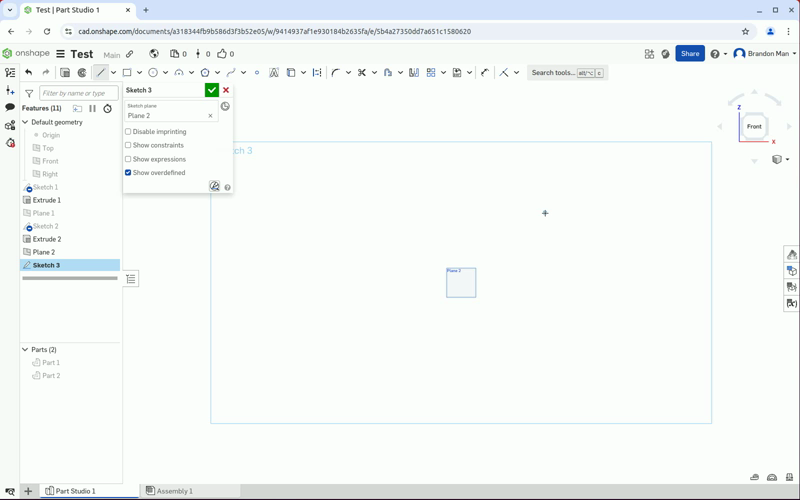
key_down(shift)
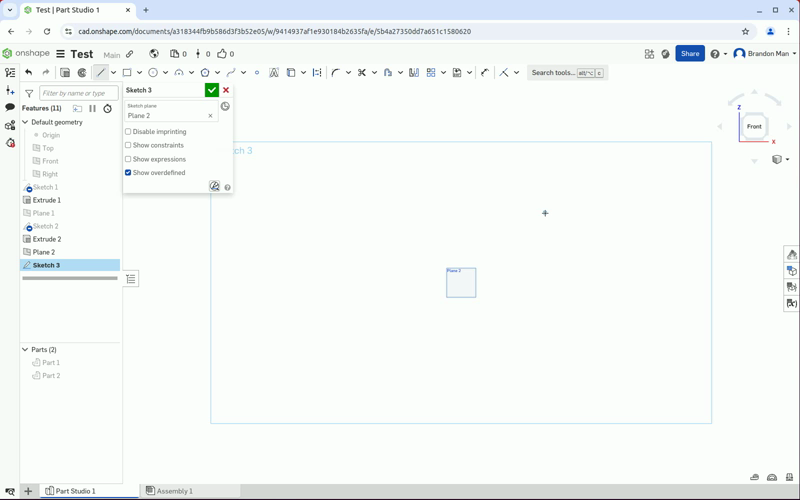
mouse_move(575, 212)
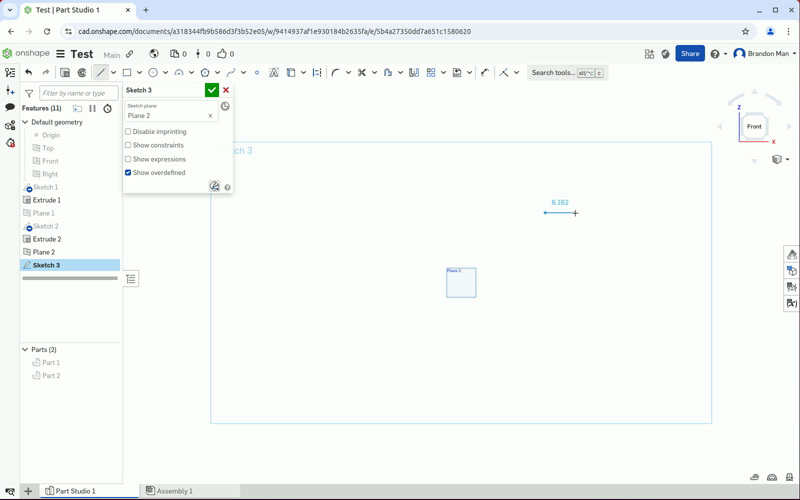
mouse_move(573, 255)
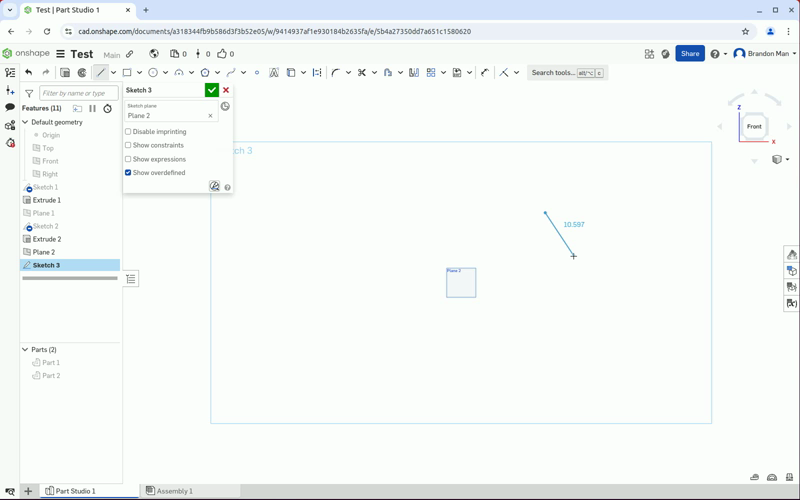
click(573, 255)
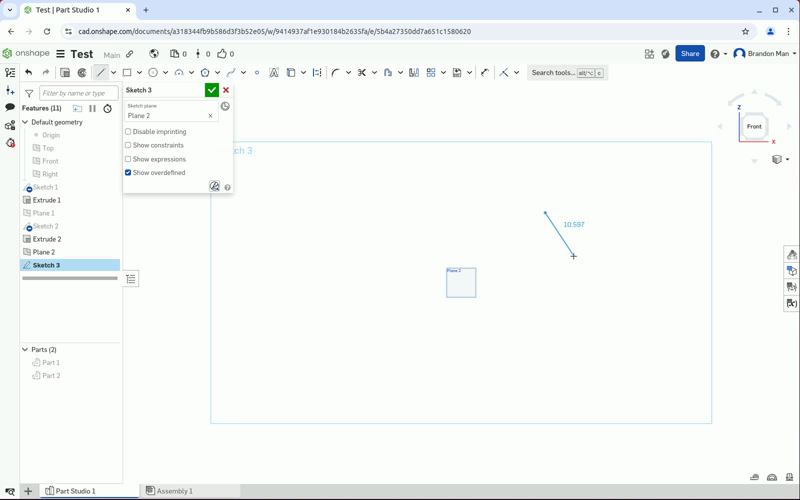
key_up(shift)
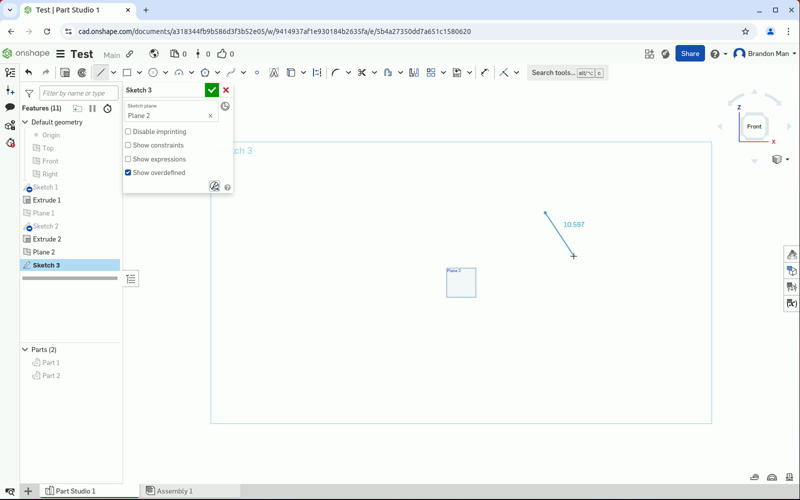
key_down(shift)
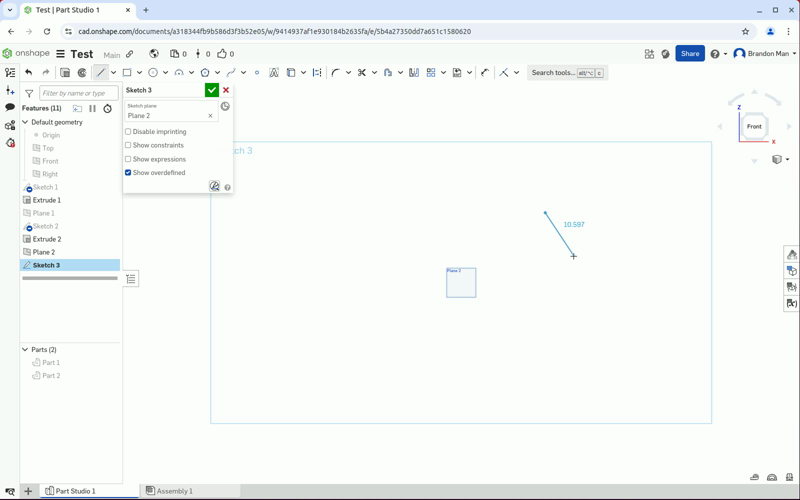
mouse_move(589, 255)
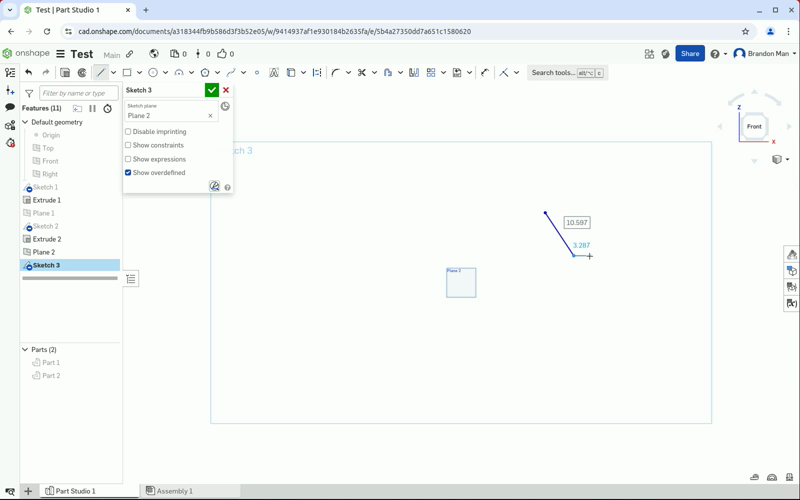
mouse_move(573, 212)
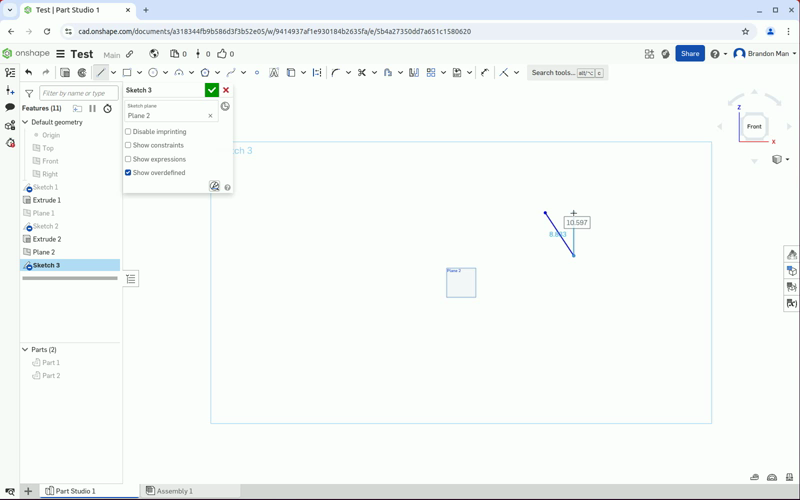
click(573, 212)
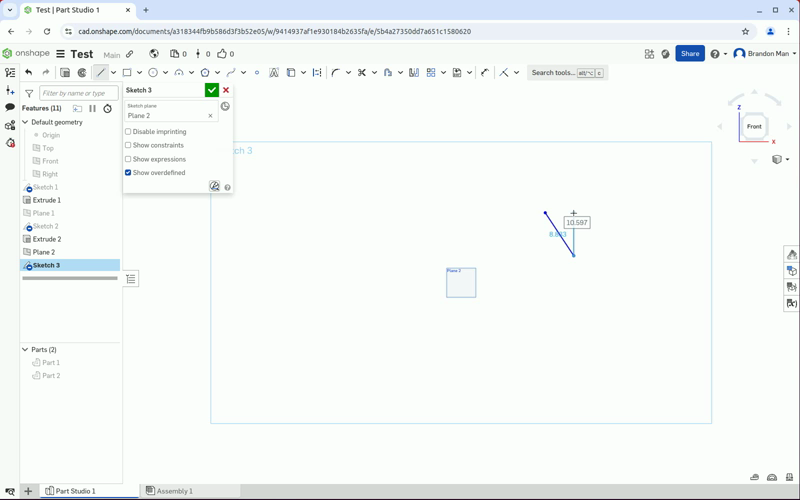
key_up(shift)
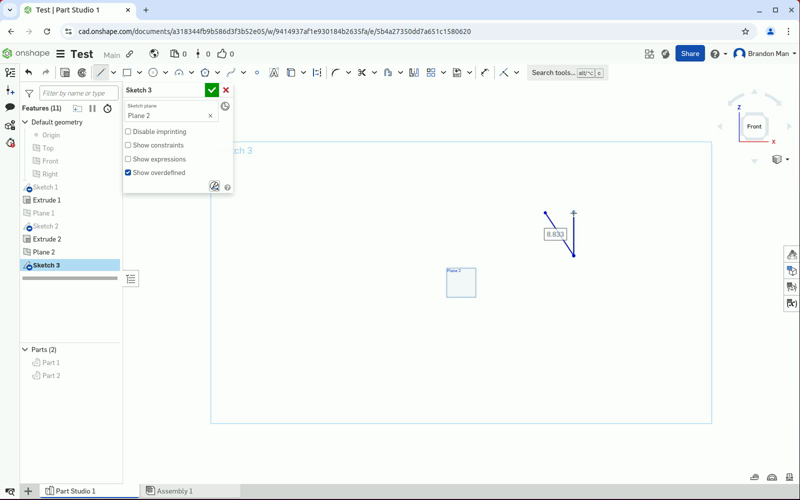
mouse_move(589, 212)
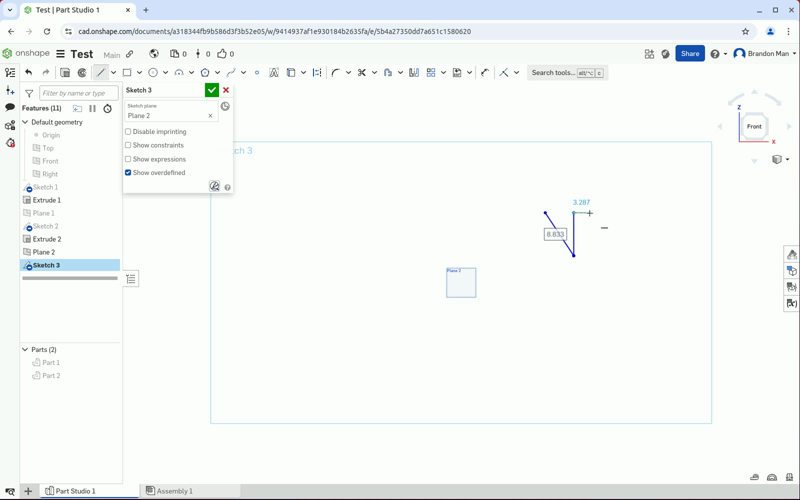
key_down(shift)
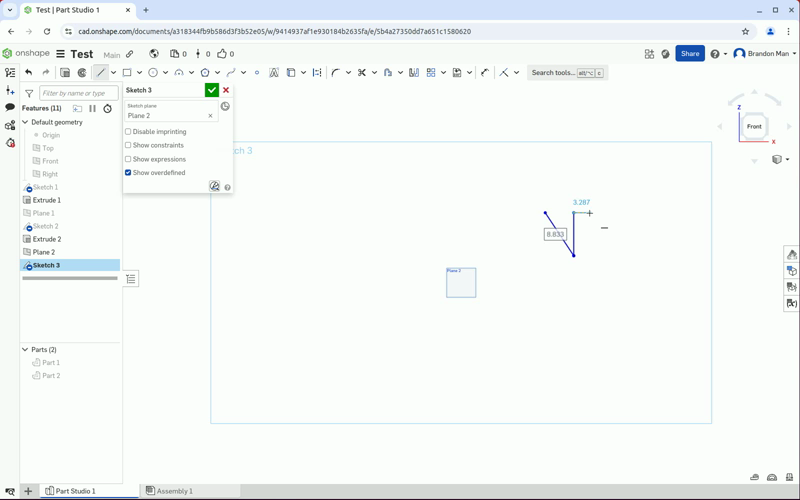
mouse_move(545, 212)
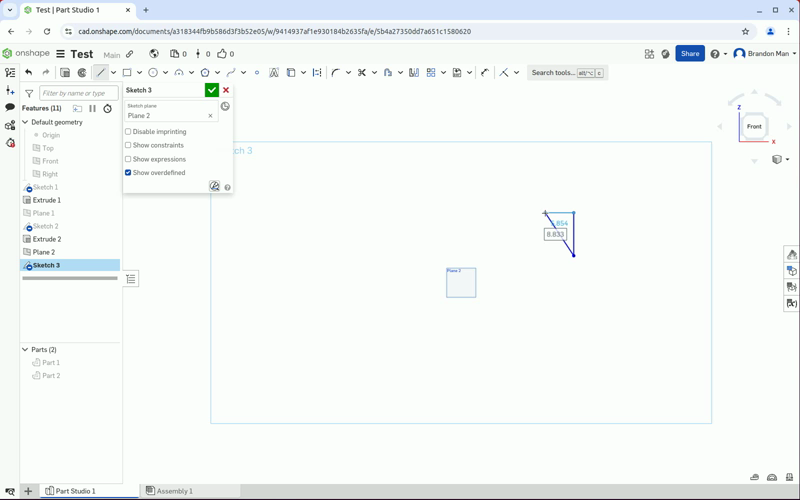
key_up(shift)
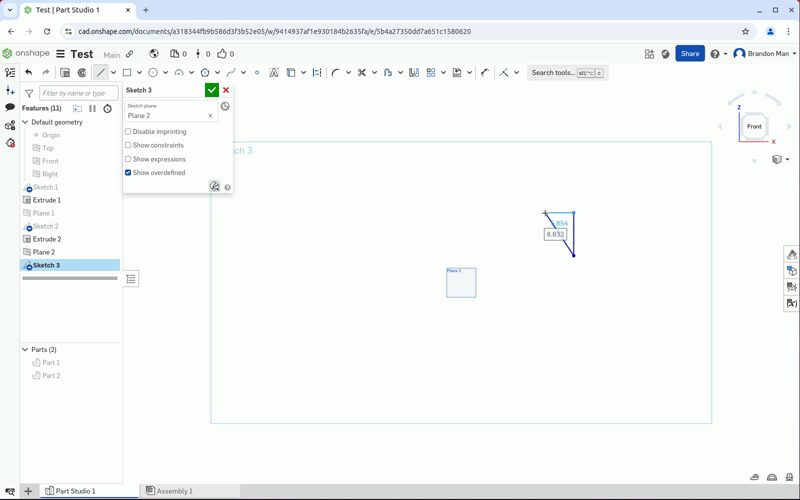
click(545, 212)
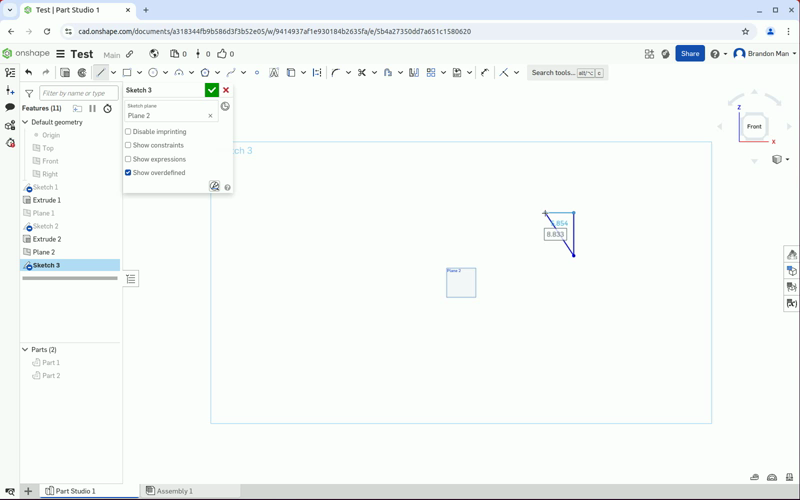
key(esc)
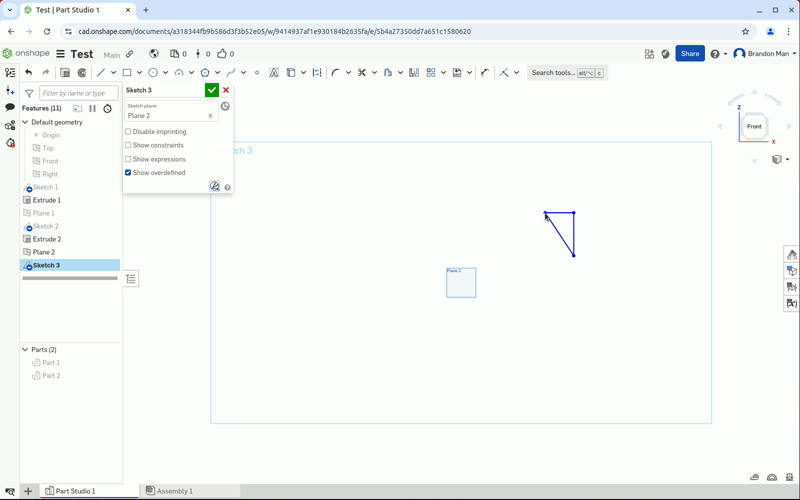
mouse_move(571, 215)
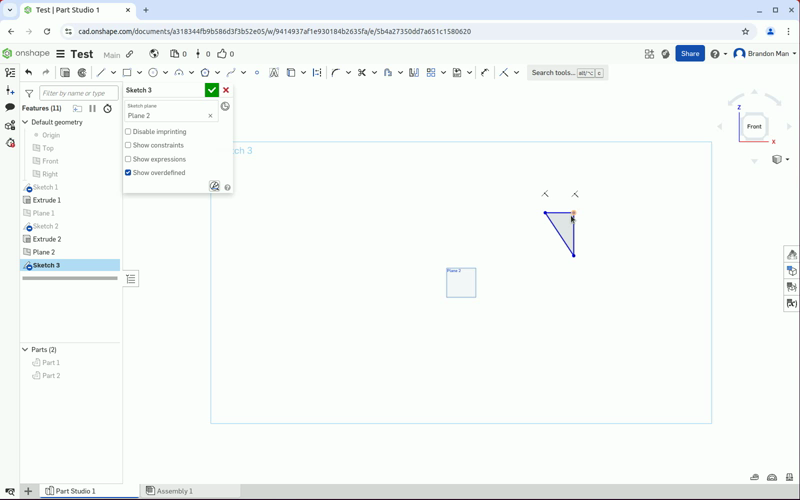
scroll(6)
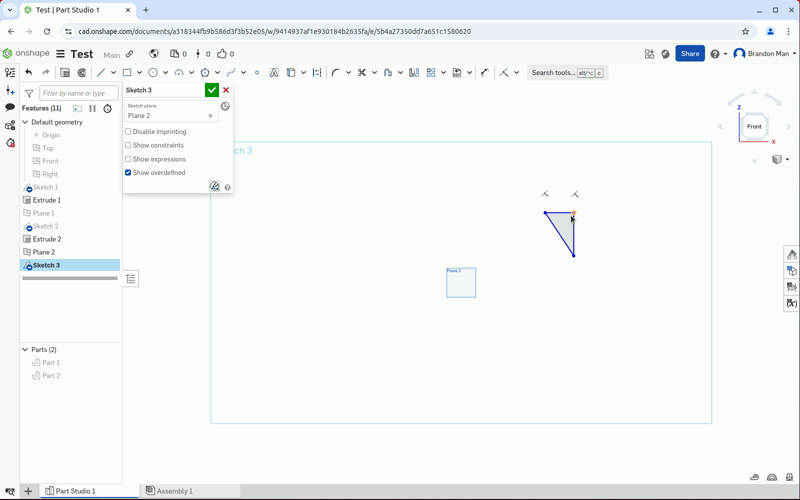
scroll(6)
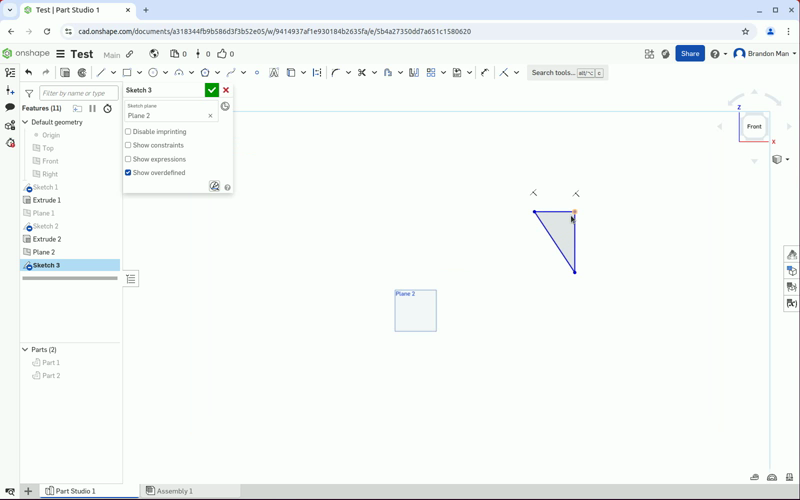
scroll(6)
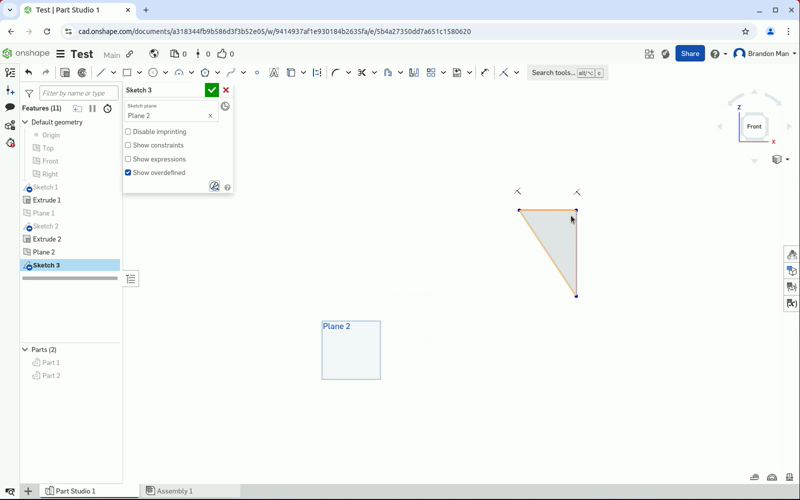
scroll(6)
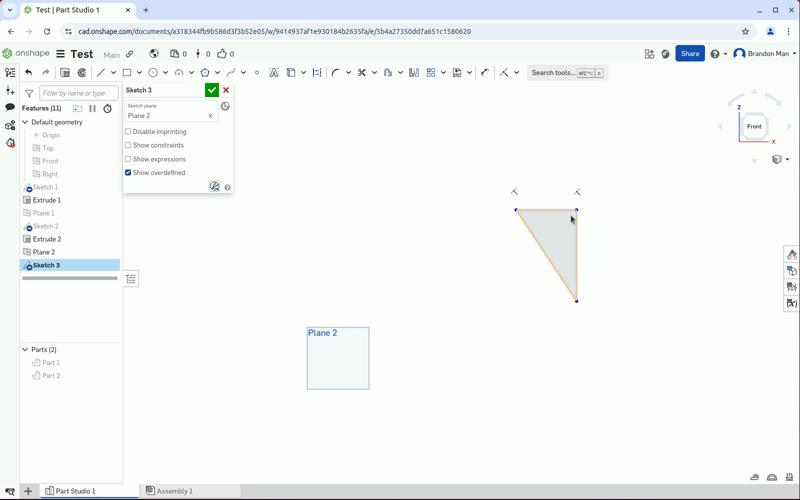
scroll(6)
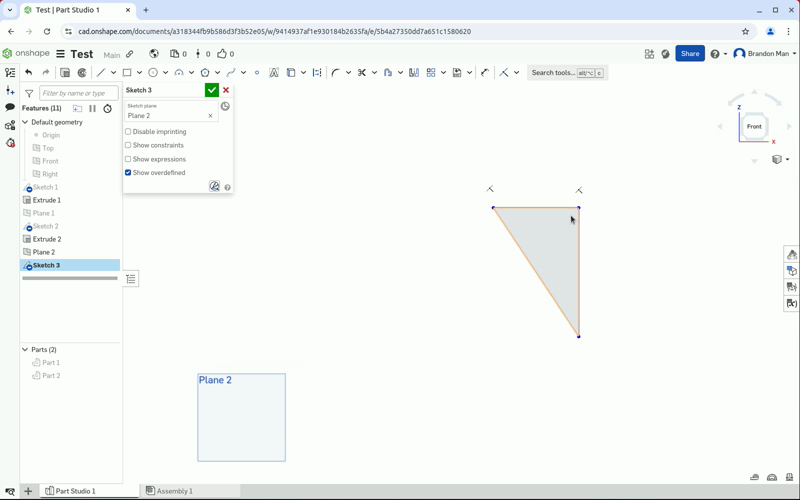
scroll(6)
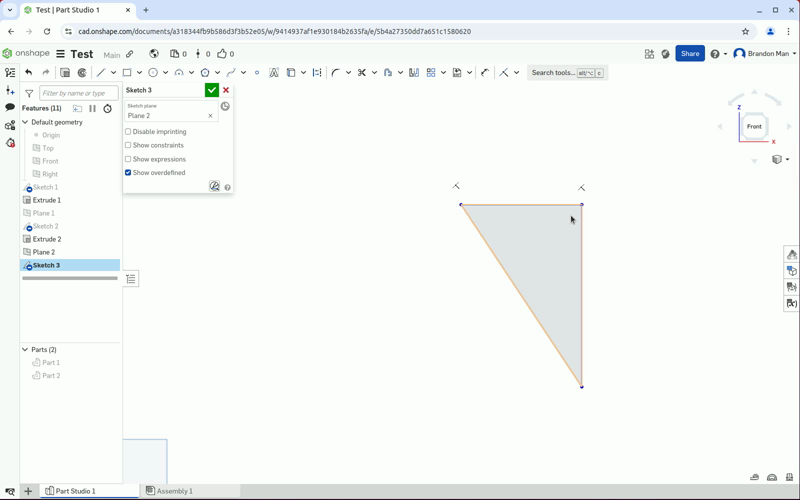
scroll(6)
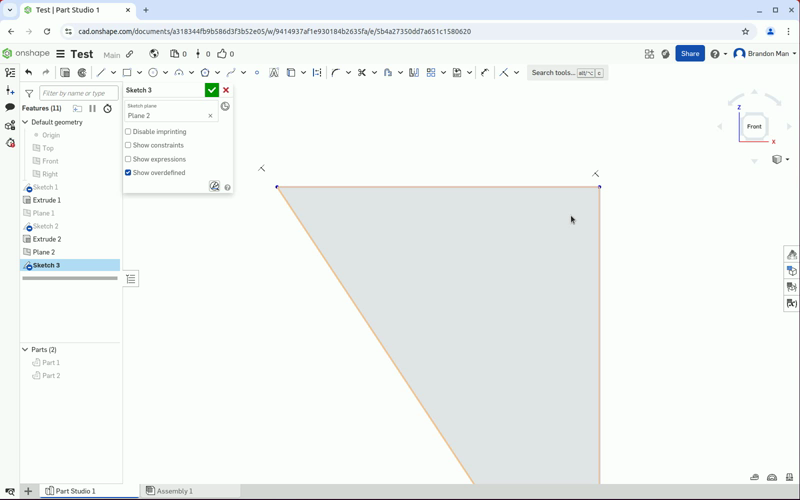
click(571, 215)
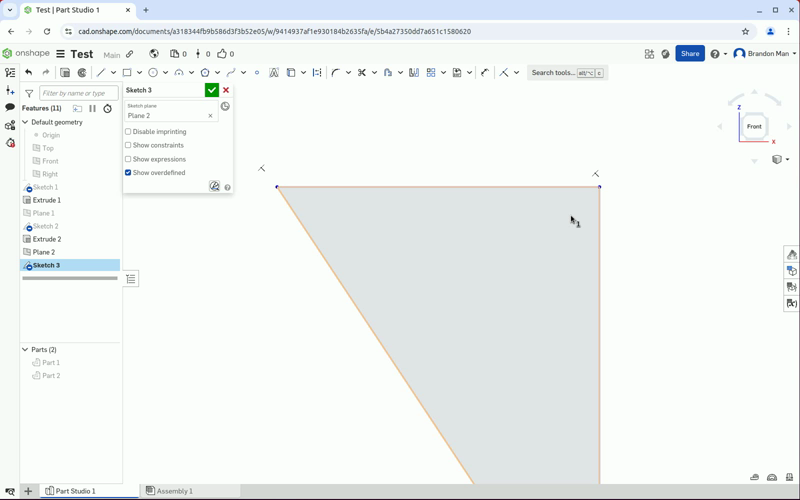
scroll(-6)
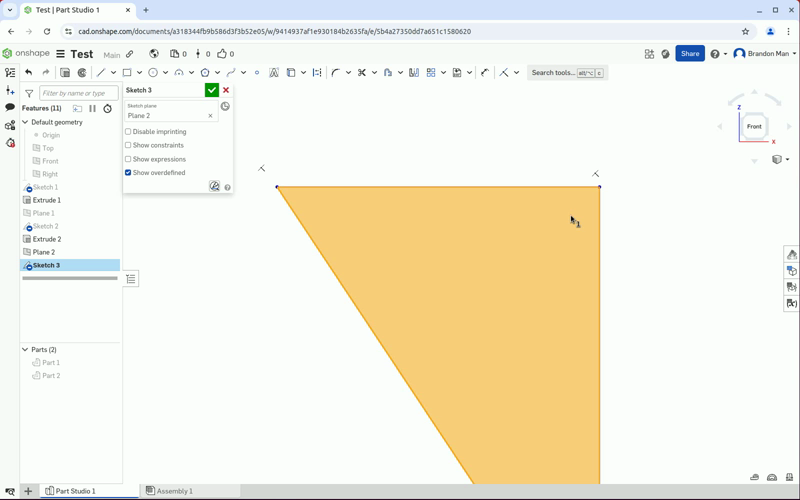
scroll(-6)
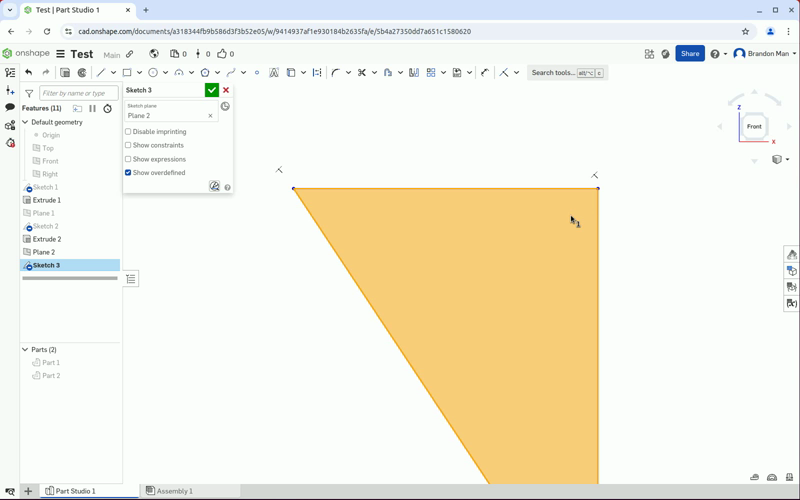
scroll(-6)
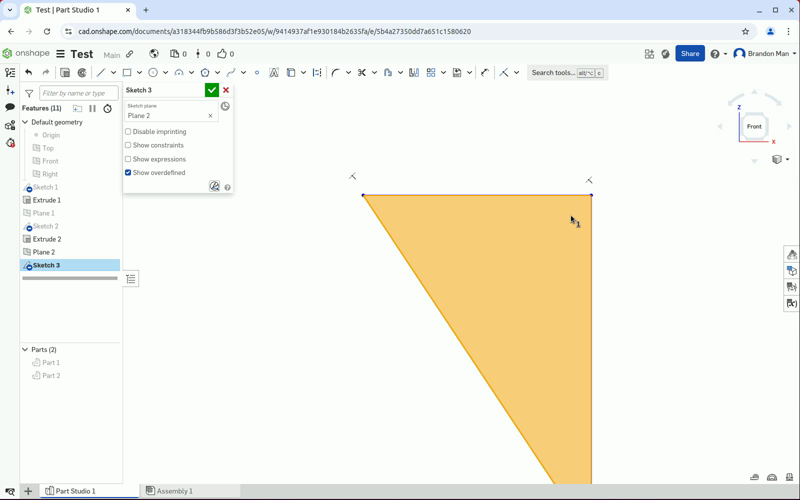
scroll(-6)
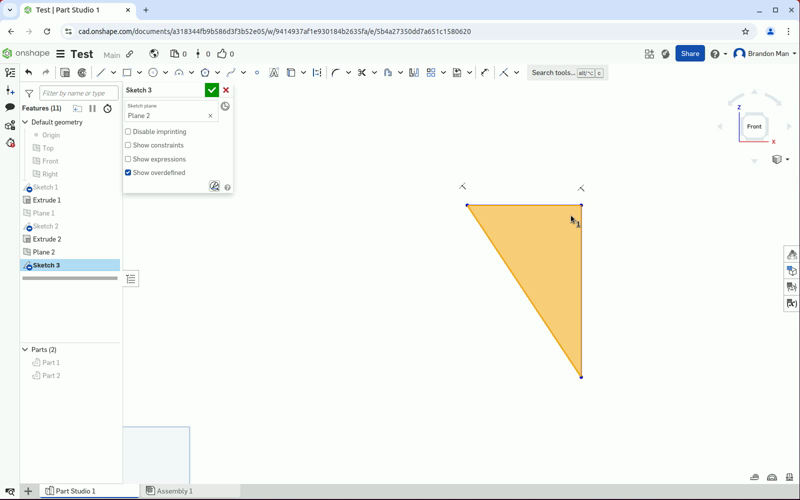
scroll(-6)
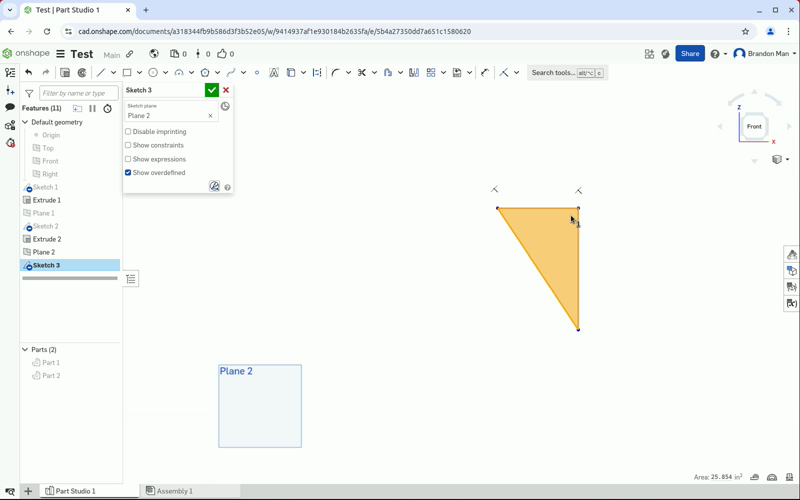
scroll(-6)
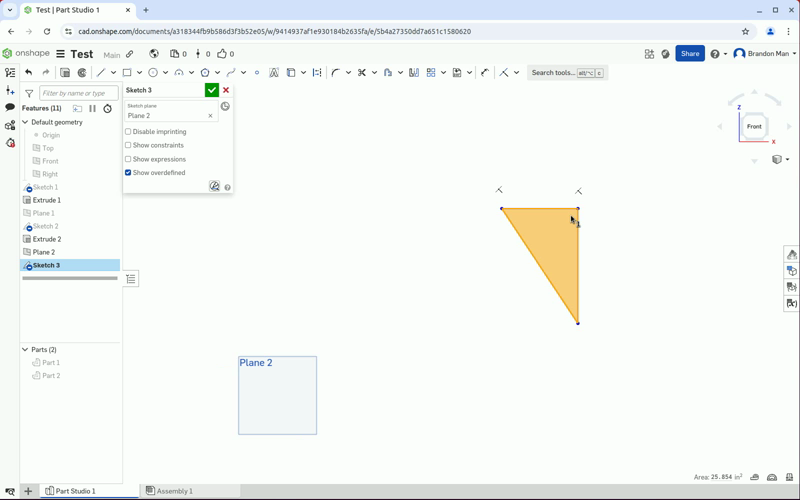
scroll(-6)
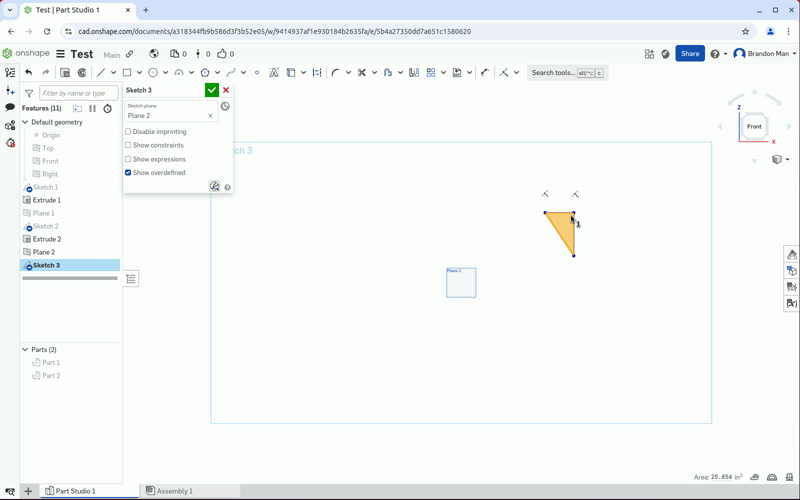
mouse_move(73, 352)
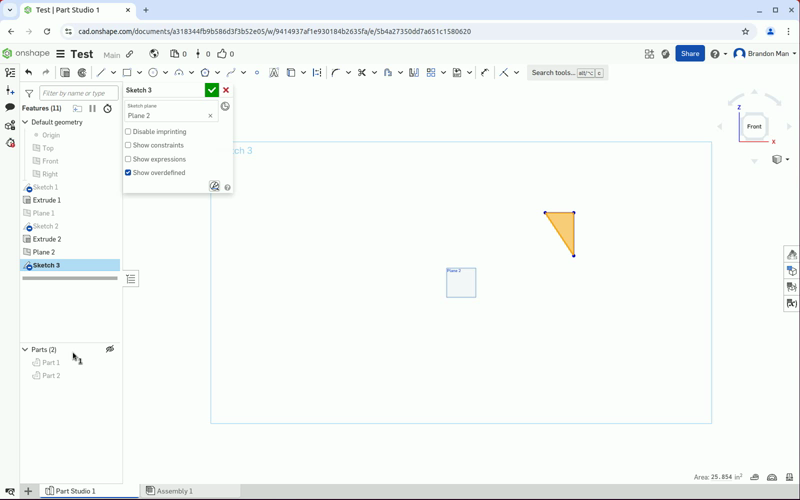
key(shift+y)
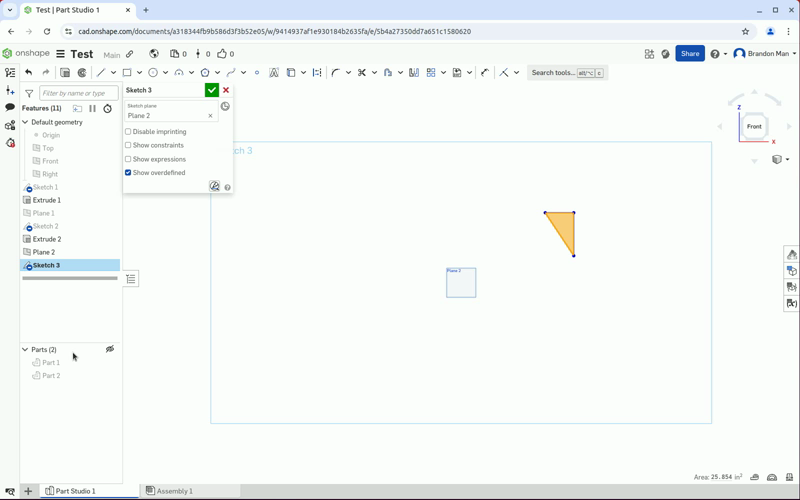
key(shift+e)
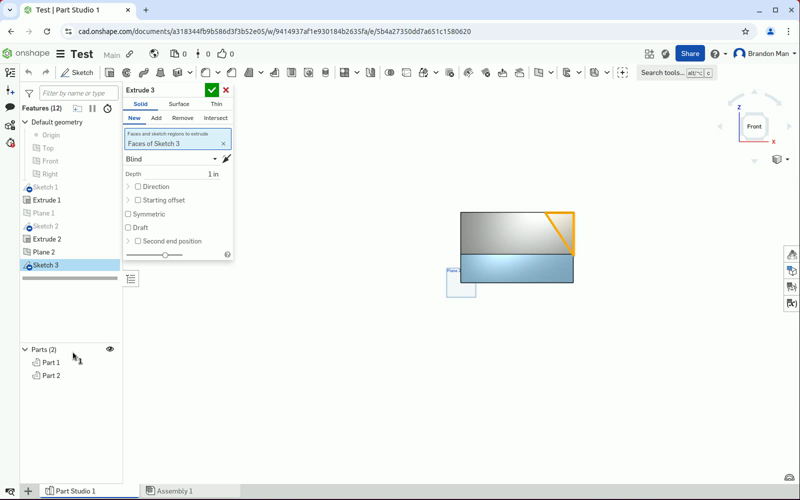
mouse_move(143, 106)
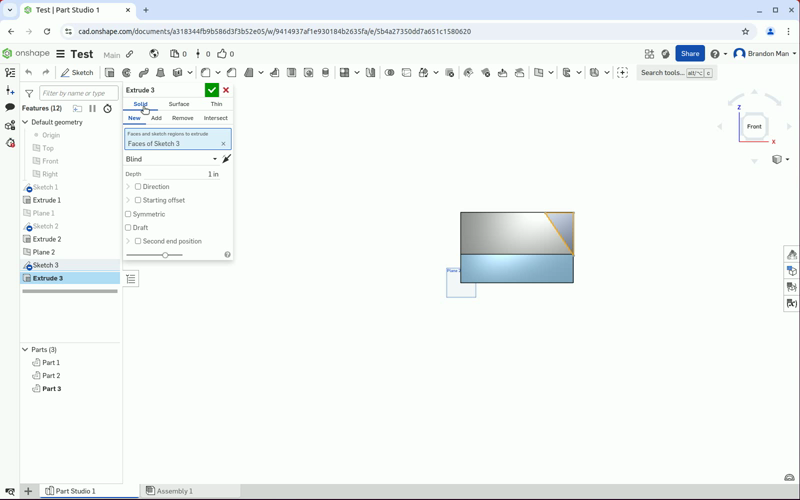
click(143, 106)
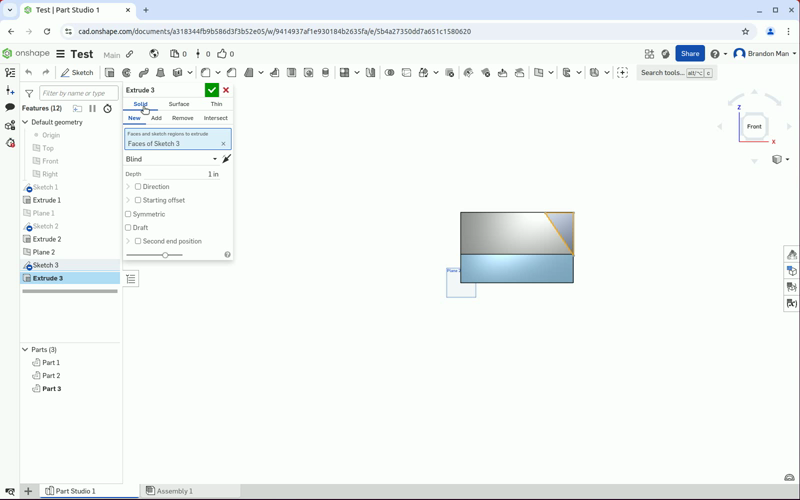
mouse_move(186, 120)
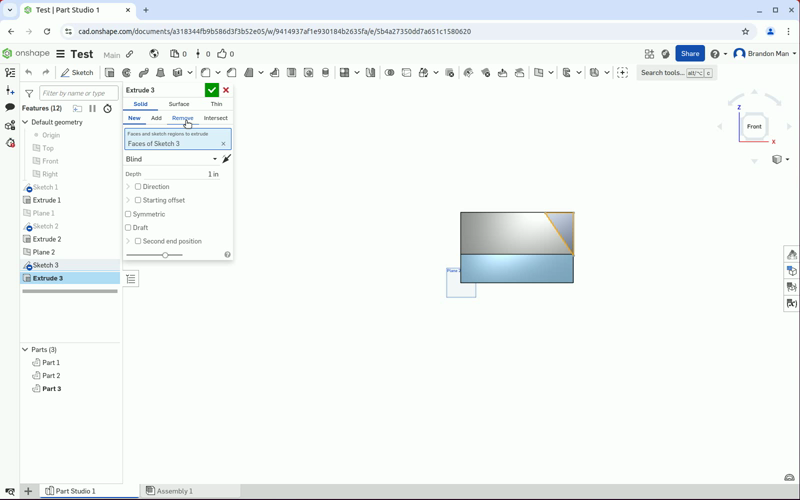
click(186, 120)
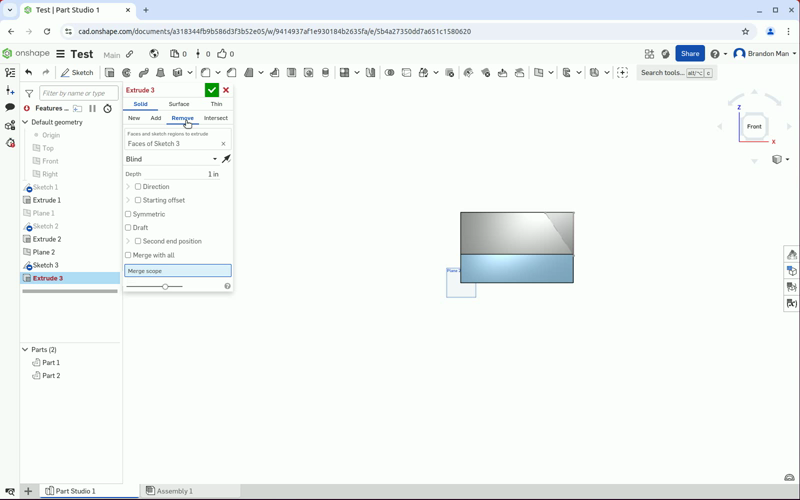
key(tab, 4)
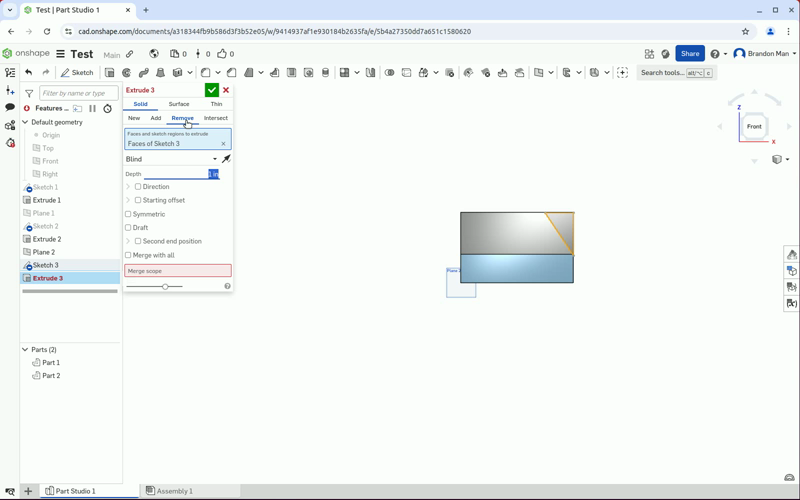
text(5.777)
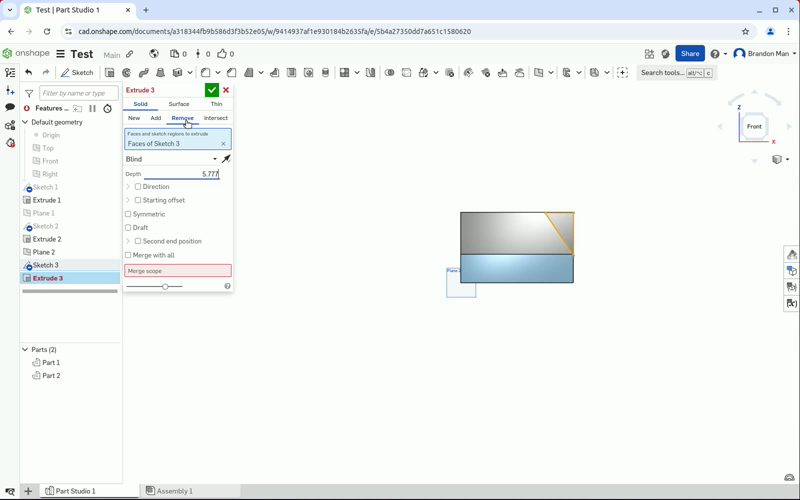
key(tab, 6)
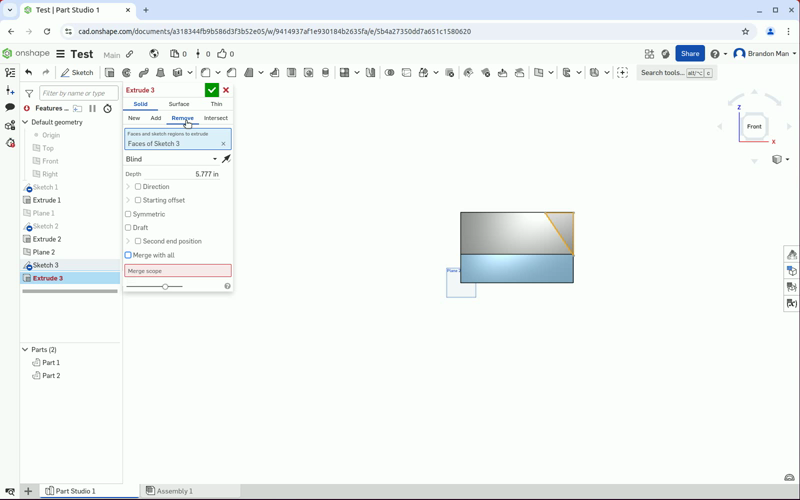
key(space)
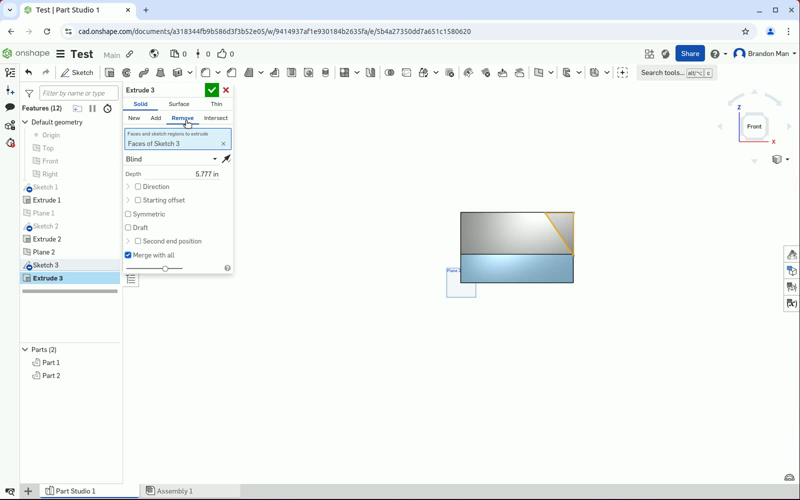
key(enter)
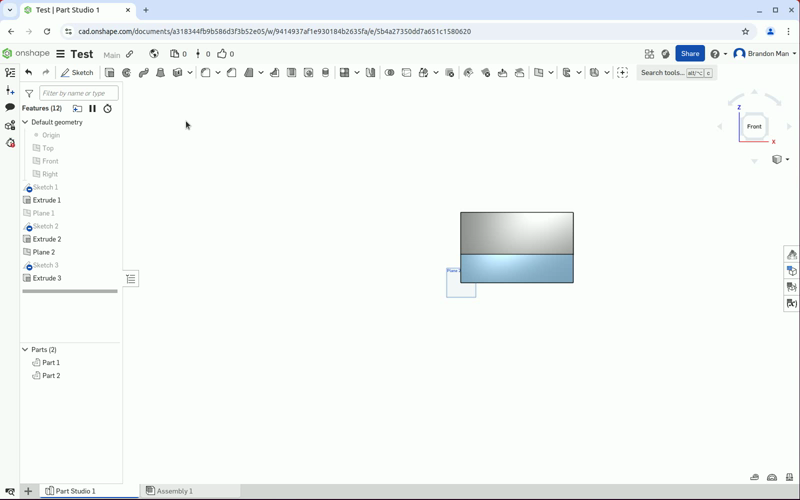
key(shift+h)
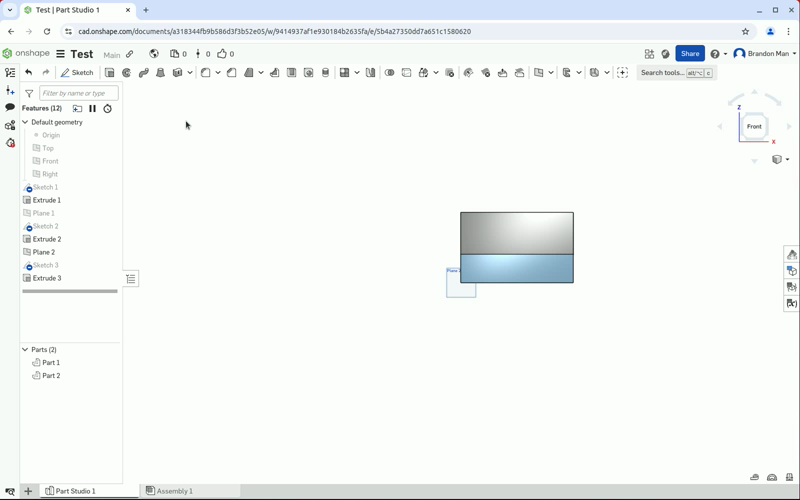
key(shift+h)
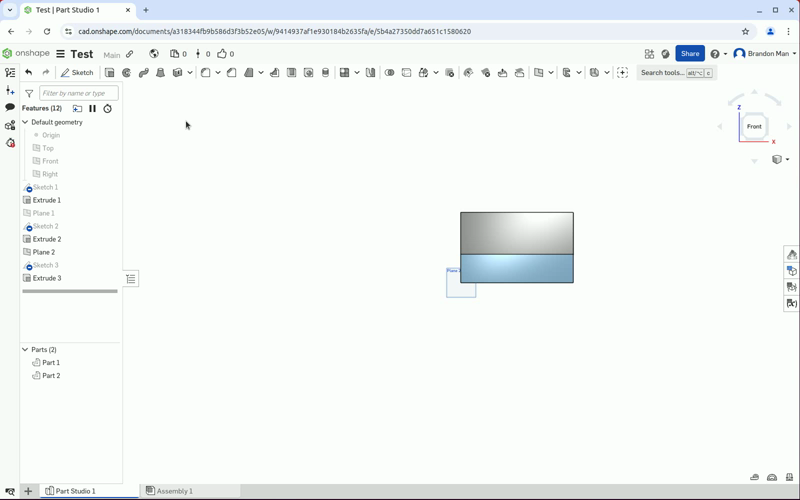
mouse_move(73, 189)
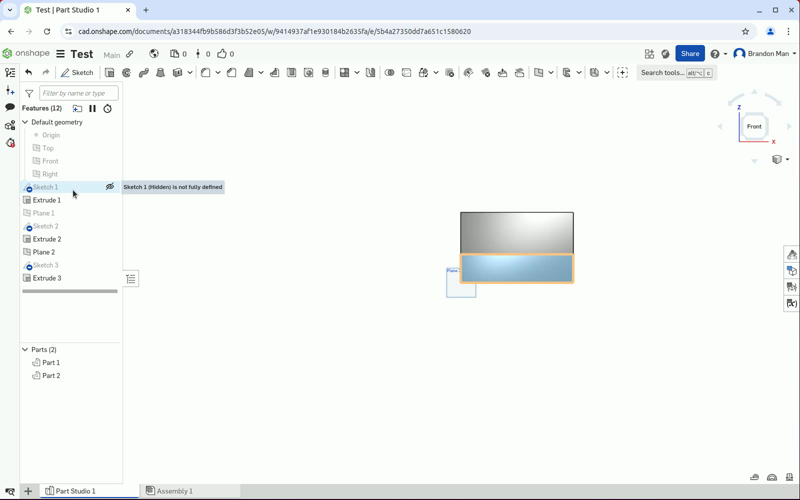
click(73, 189)
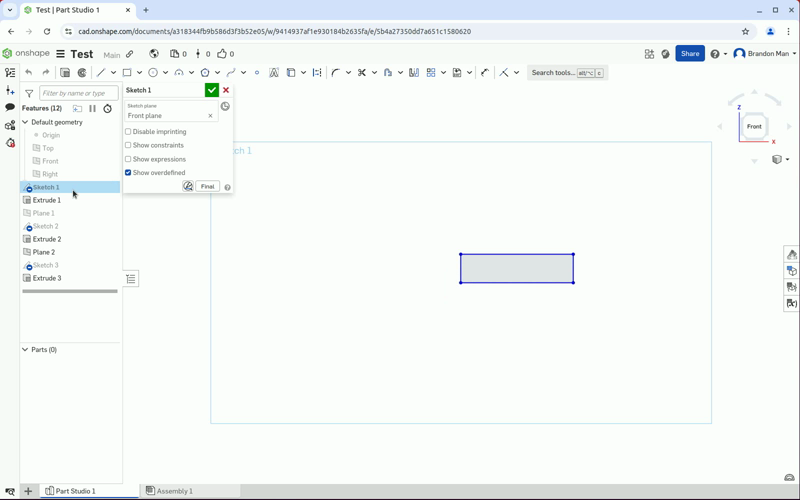
mouse_move(229, 92)
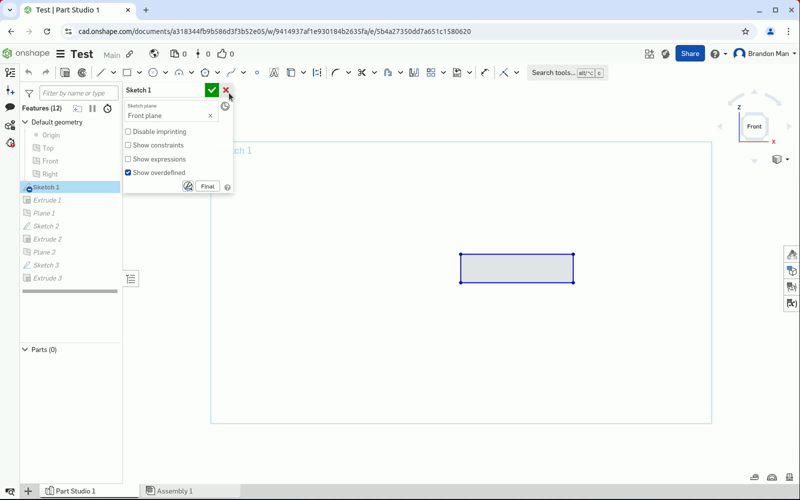
click(229, 92)
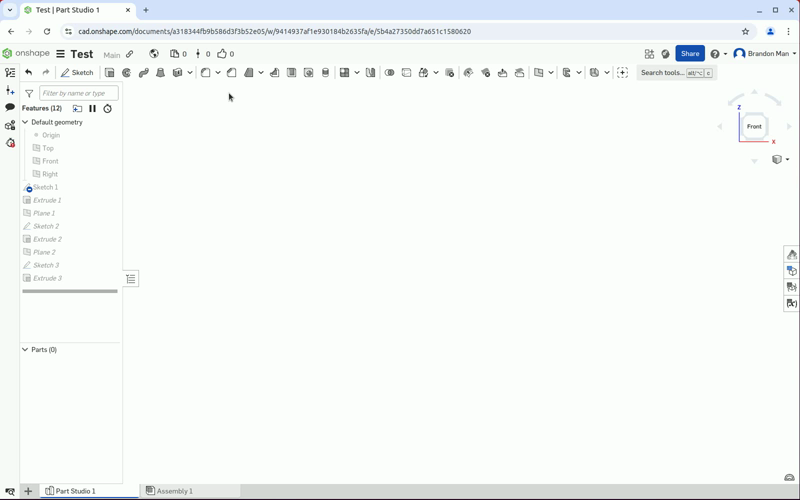
key(shift+s)
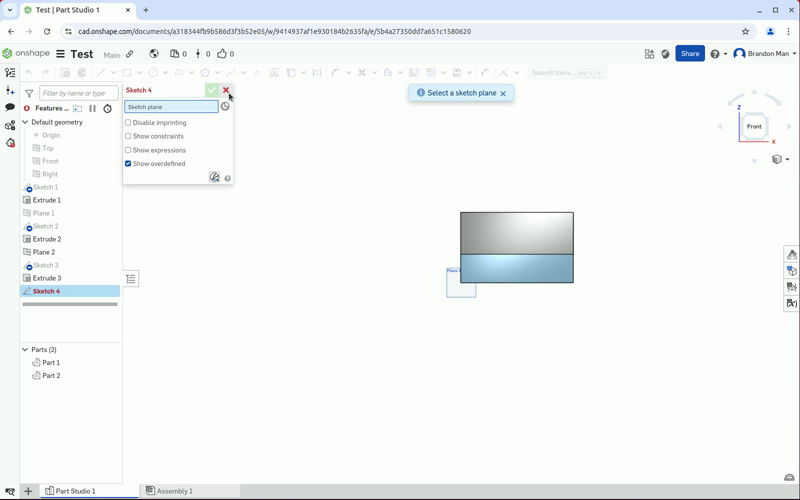
mouse_move(73, 254)
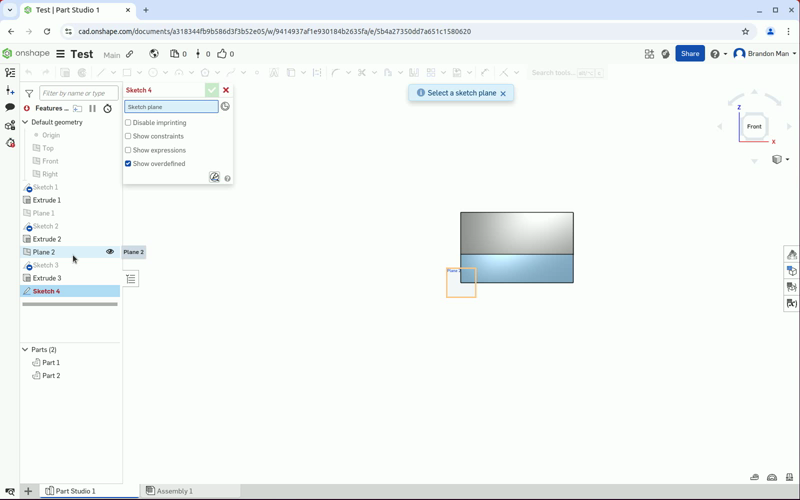
click(73, 254)
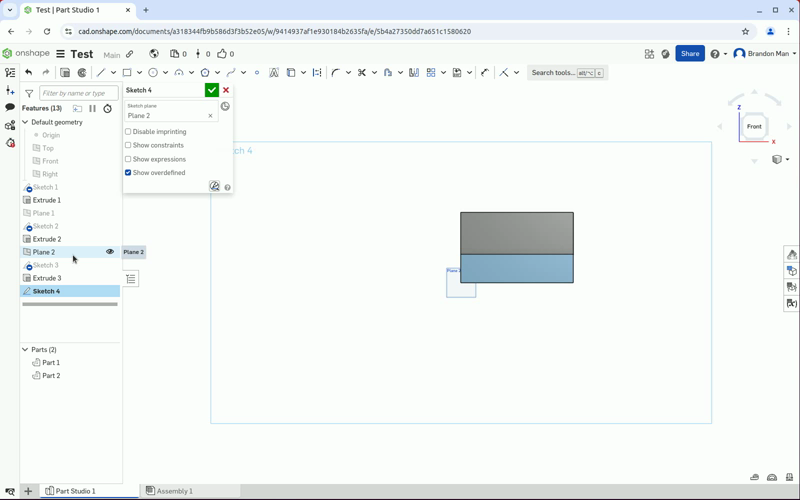
mouse_move(73, 352)
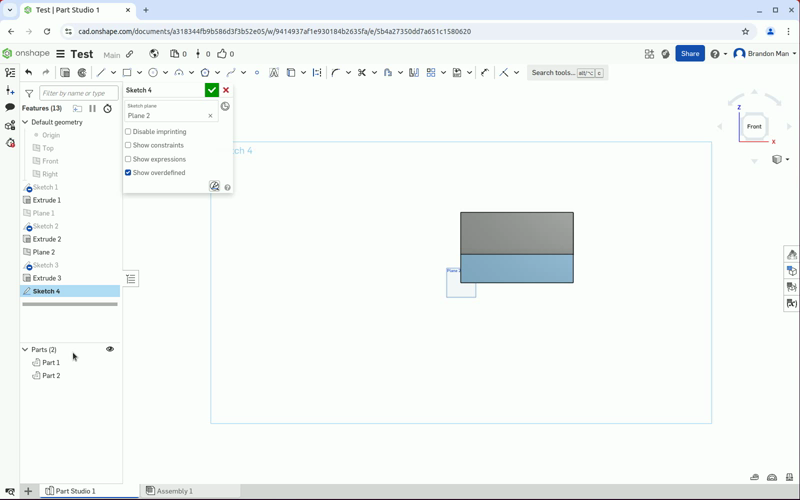
key(y)
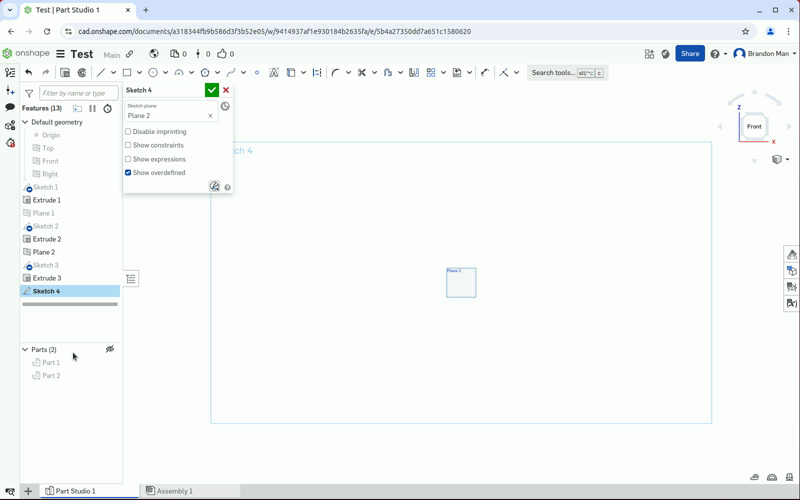
key(l)
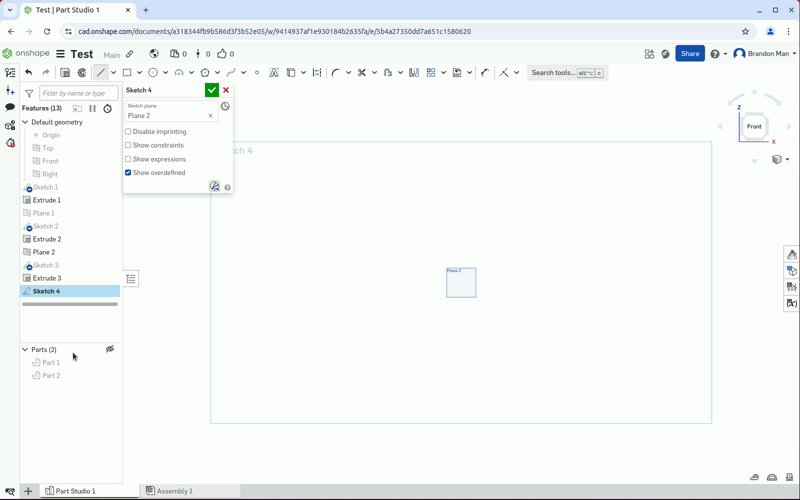
key_down(shift)
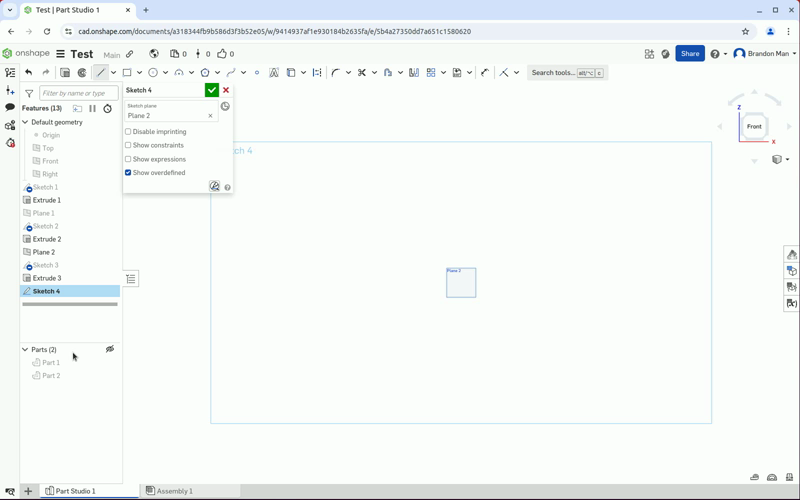
mouse_move(502, 254)
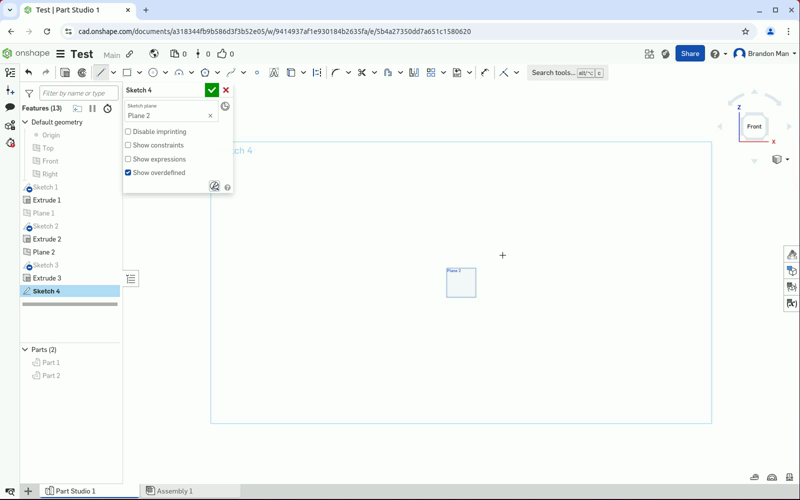
click(502, 254)
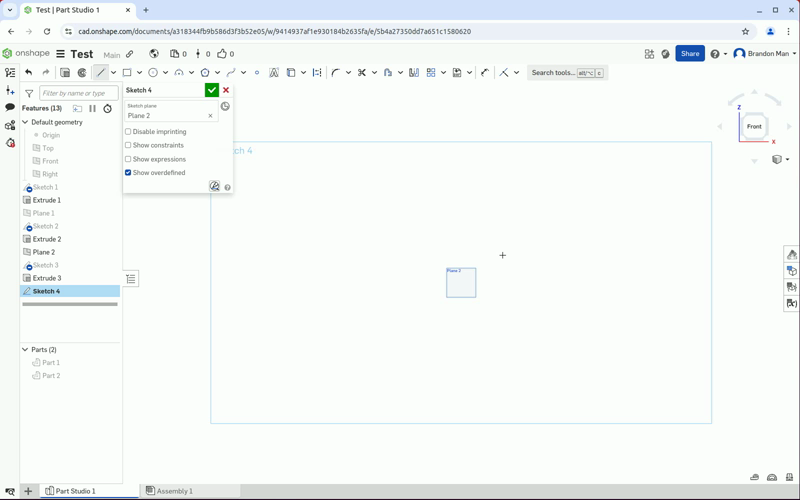
key_up(shift)
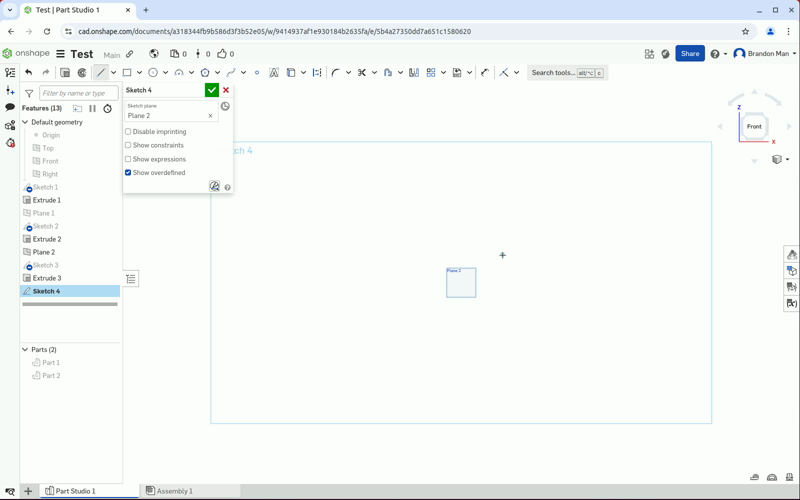
key_down(shift)
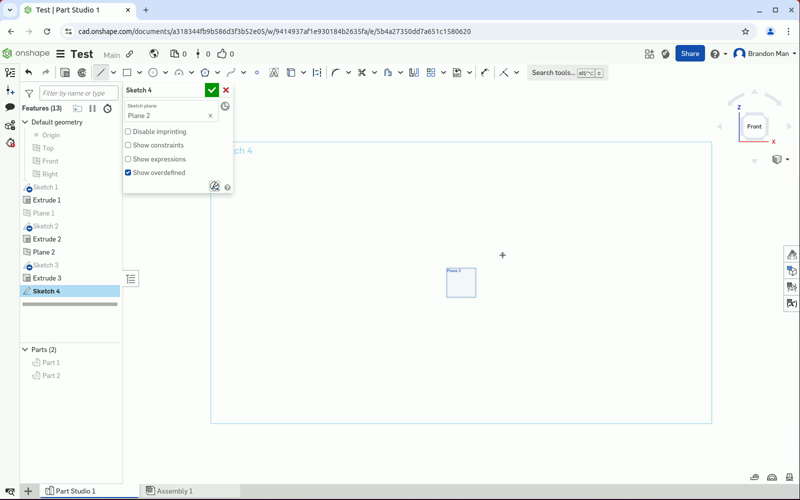
mouse_move(532, 254)
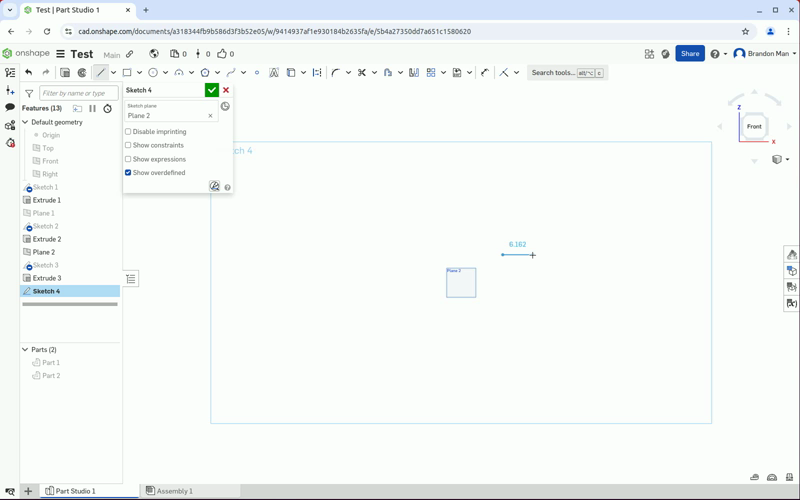
mouse_move(531, 254)
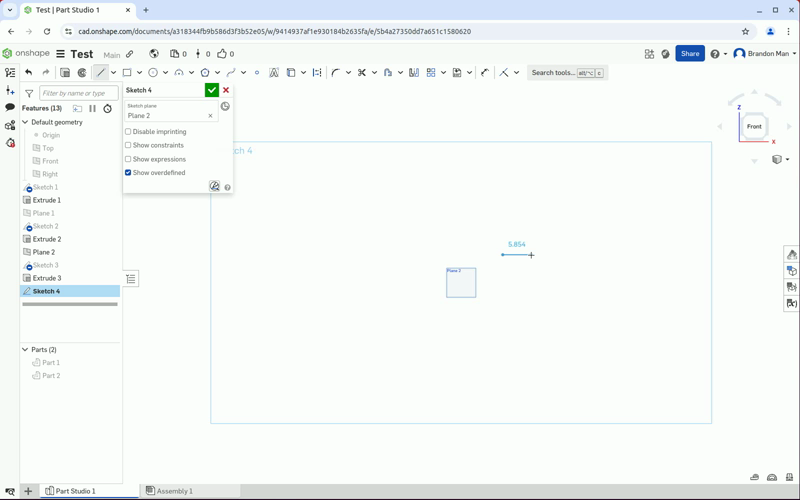
click(531, 254)
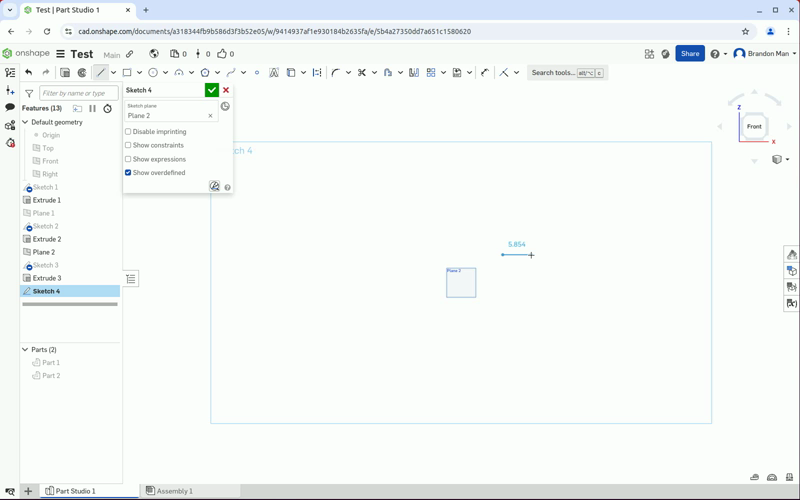
key_up(shift)
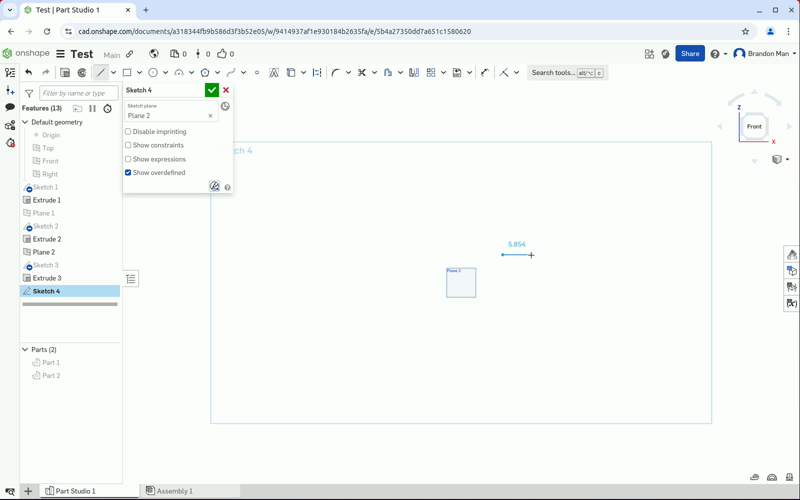
key_down(shift)
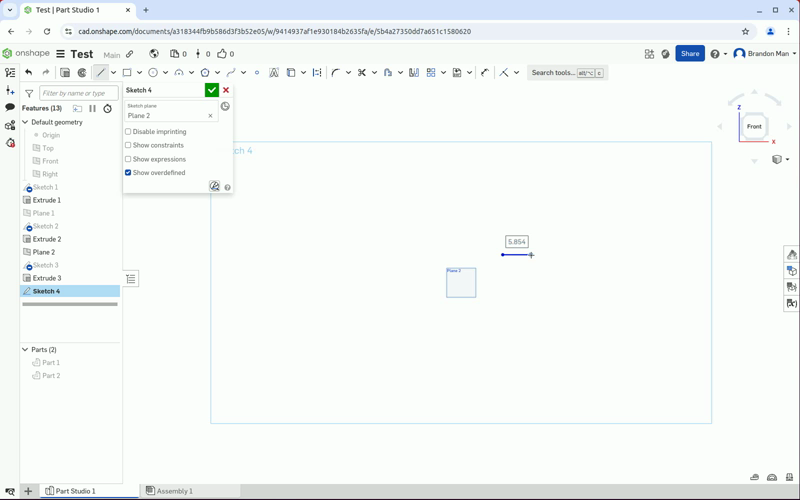
mouse_move(561, 254)
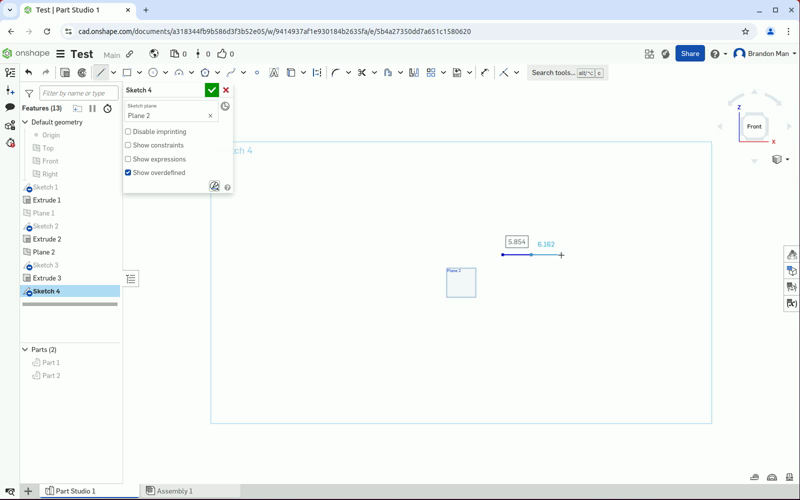
mouse_move(531, 211)
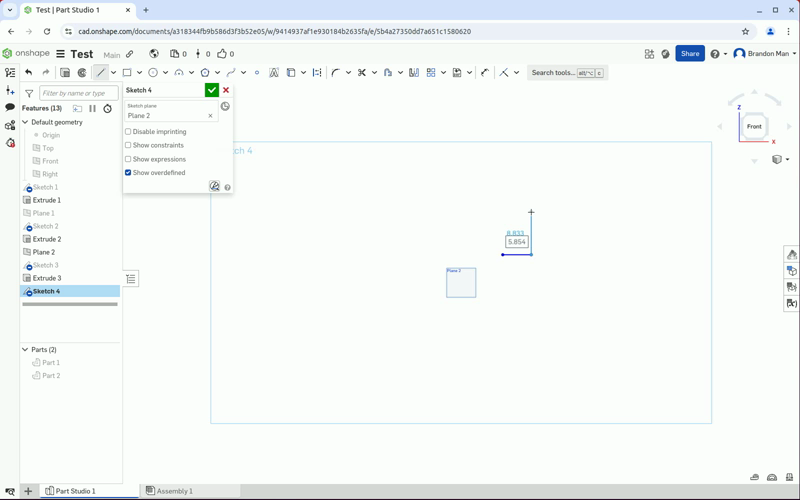
click(531, 211)
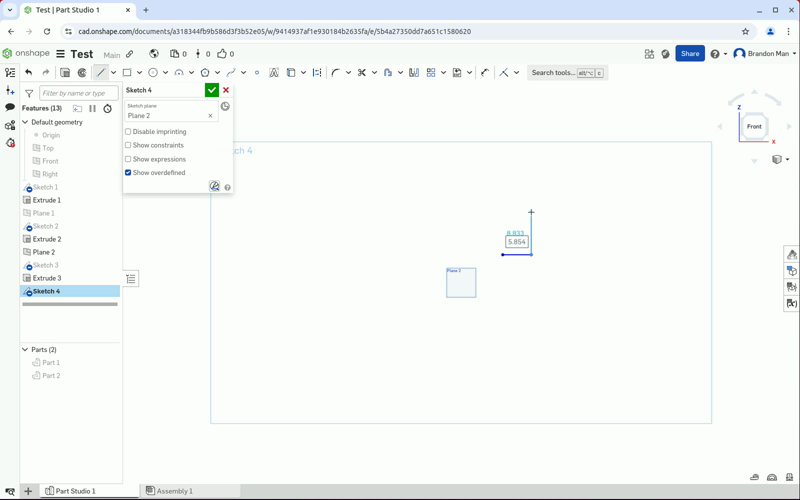
key_up(shift)
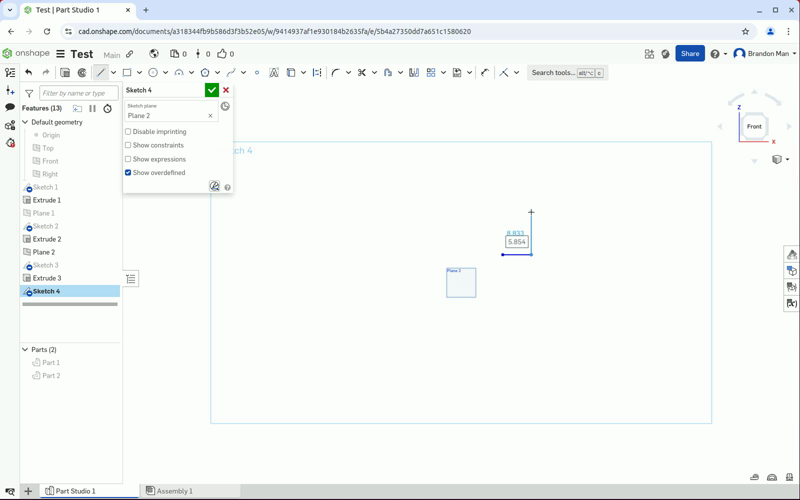
key_down(shift)
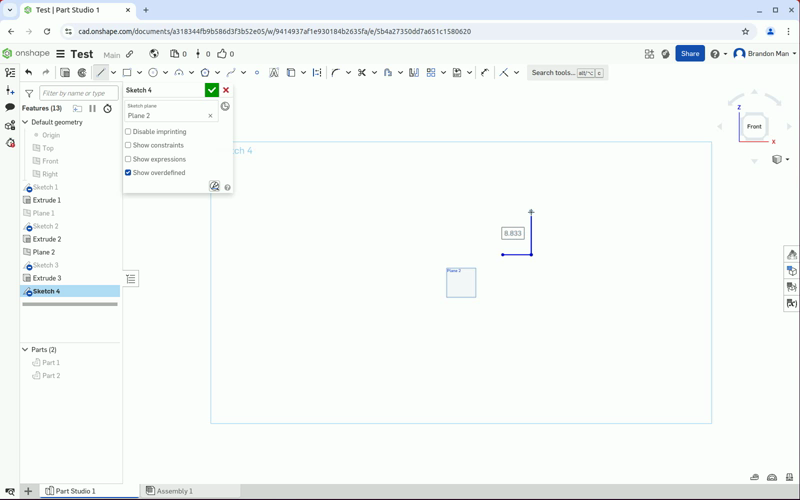
mouse_move(561, 211)
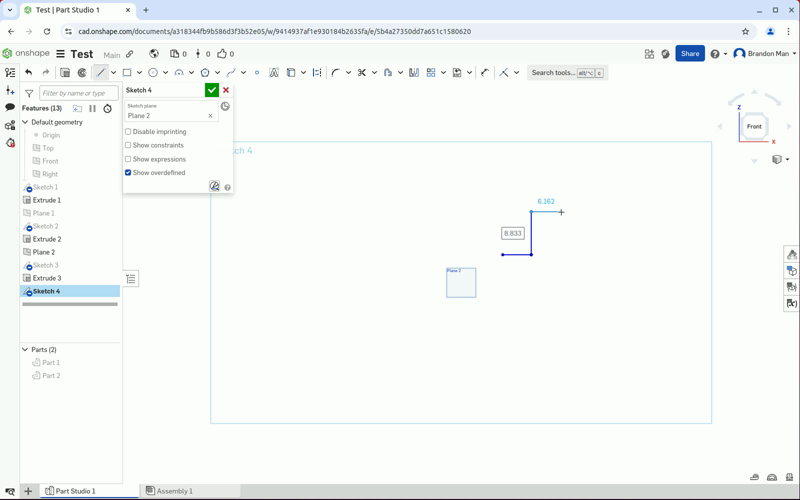
mouse_move(502, 211)
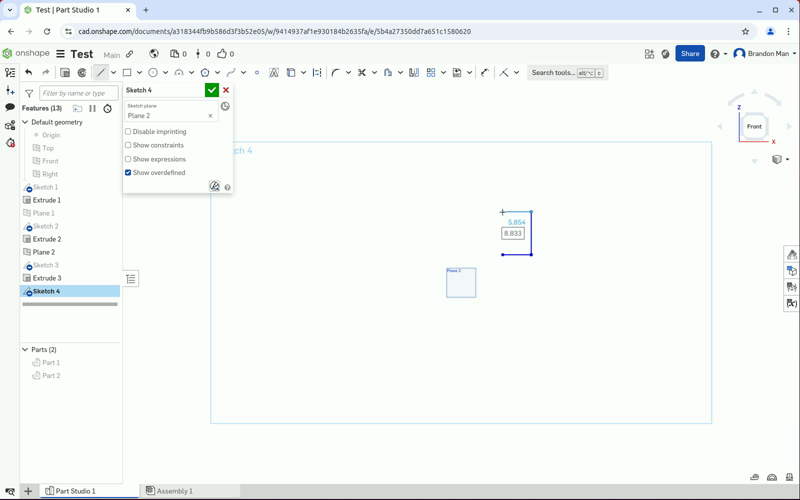
click(502, 211)
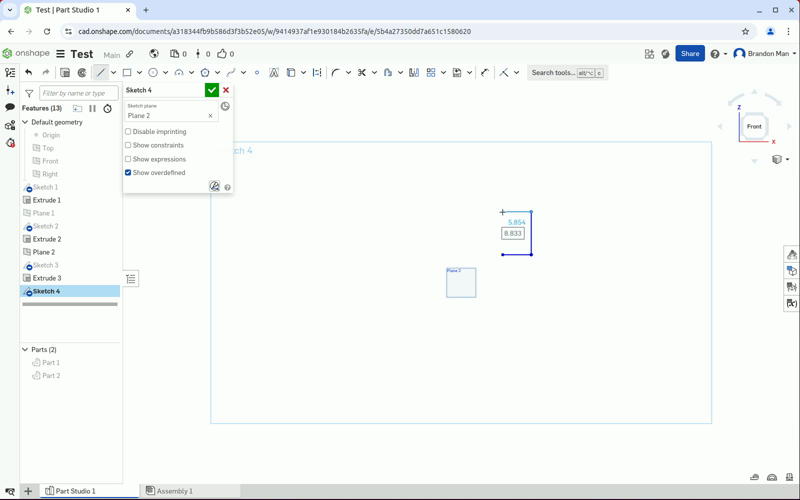
key_up(shift)
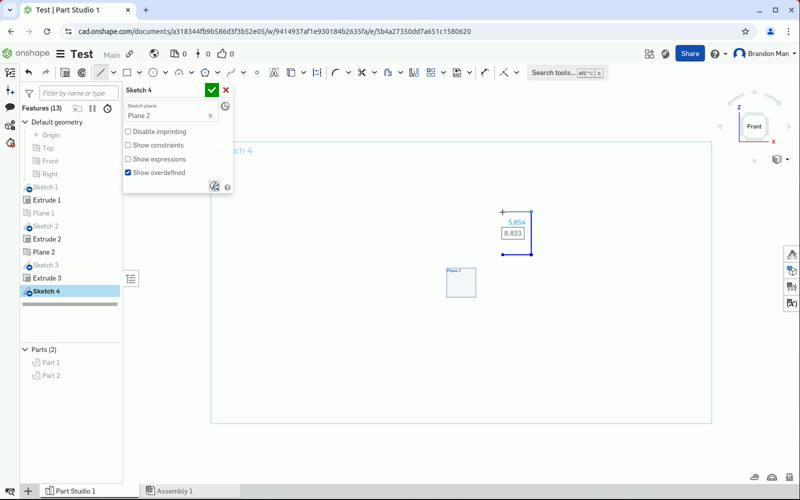
mouse_move(532, 211)
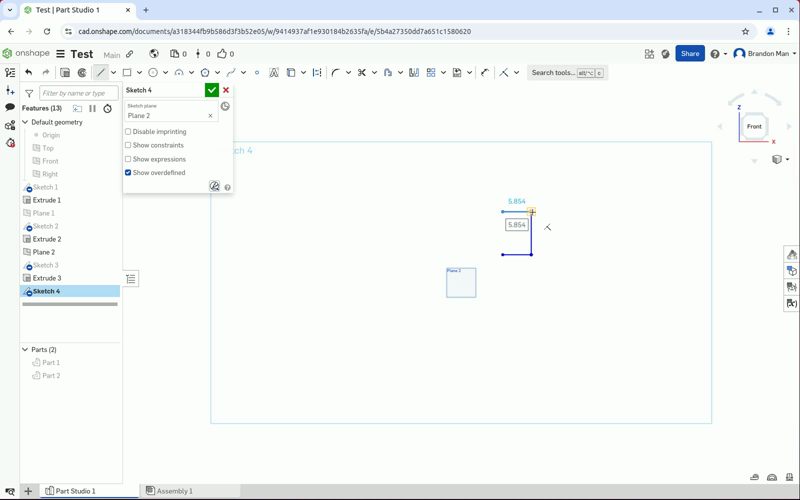
key_down(shift)
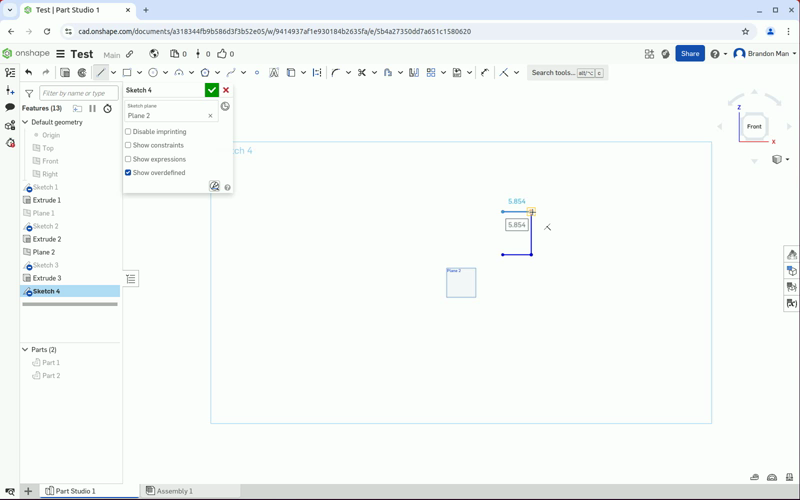
mouse_move(502, 254)
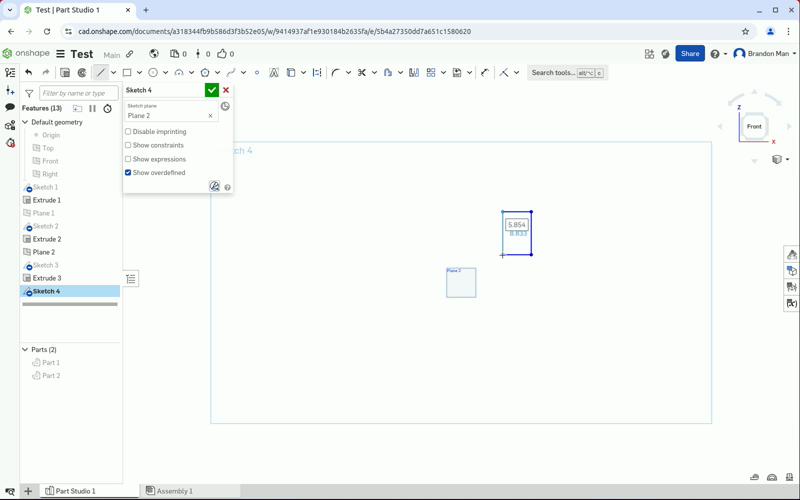
key_up(shift)
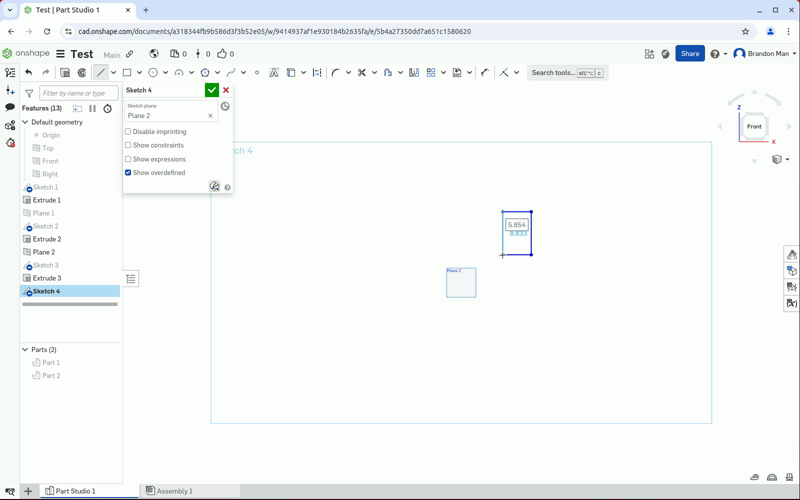
click(502, 254)
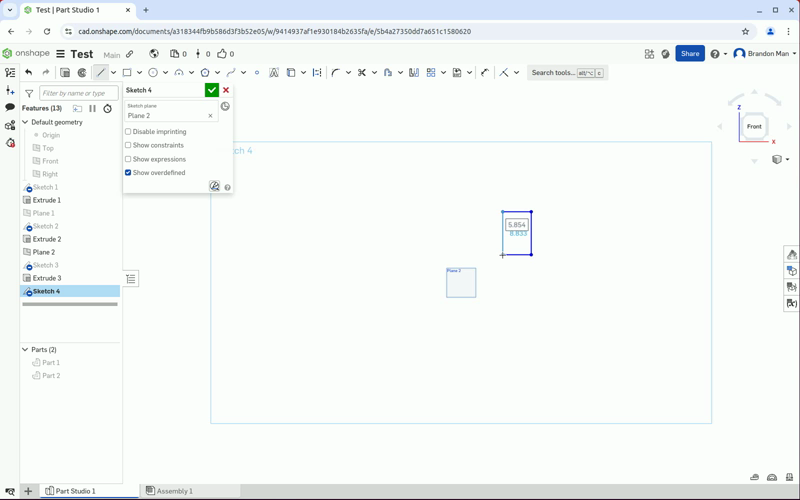
key(esc)
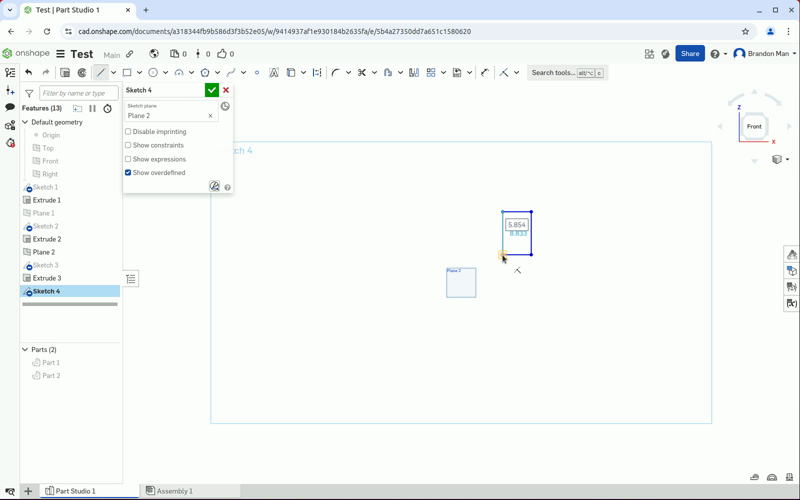
mouse_move(520, 230)
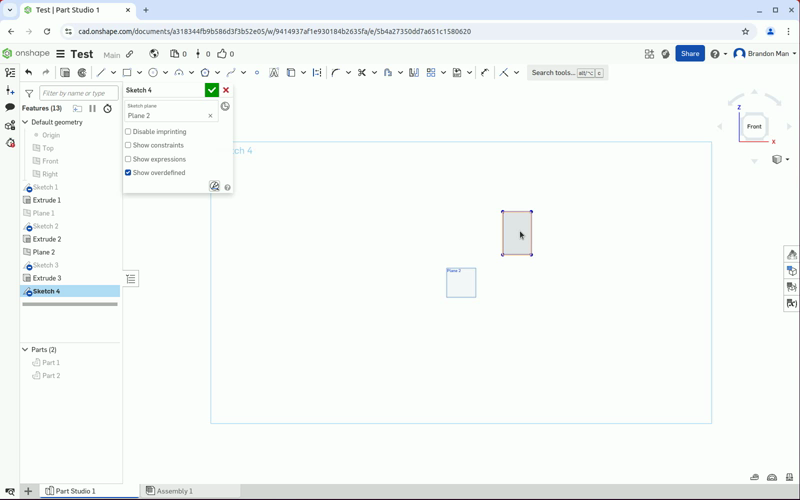
scroll(6)
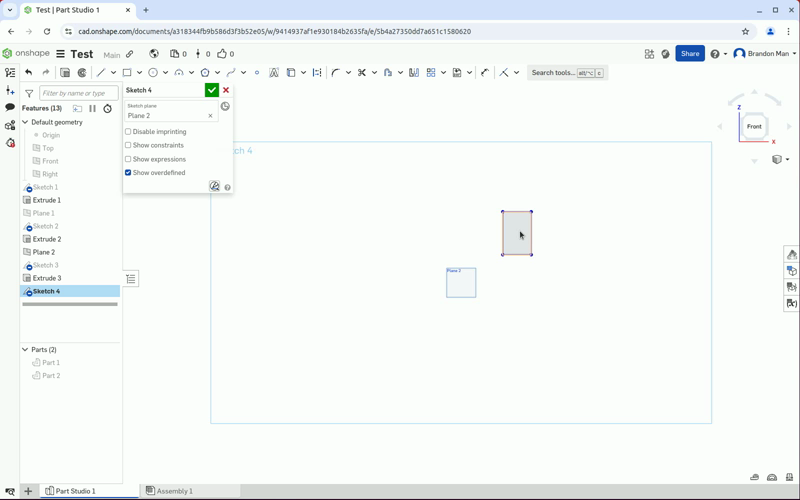
scroll(6)
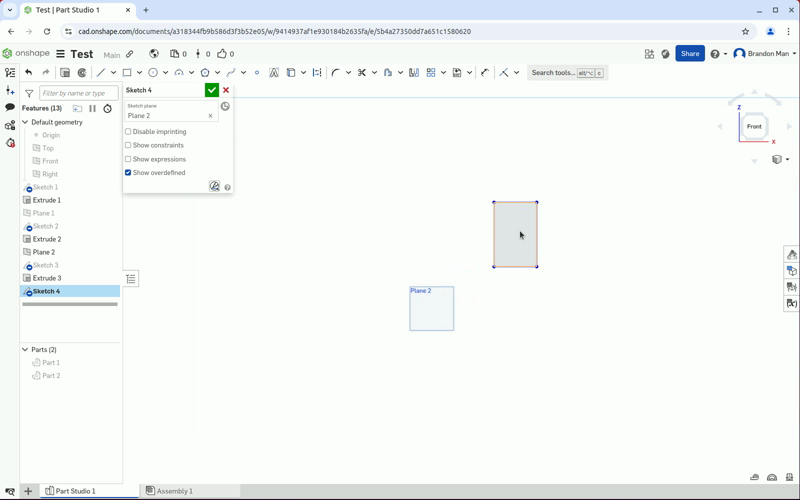
scroll(6)
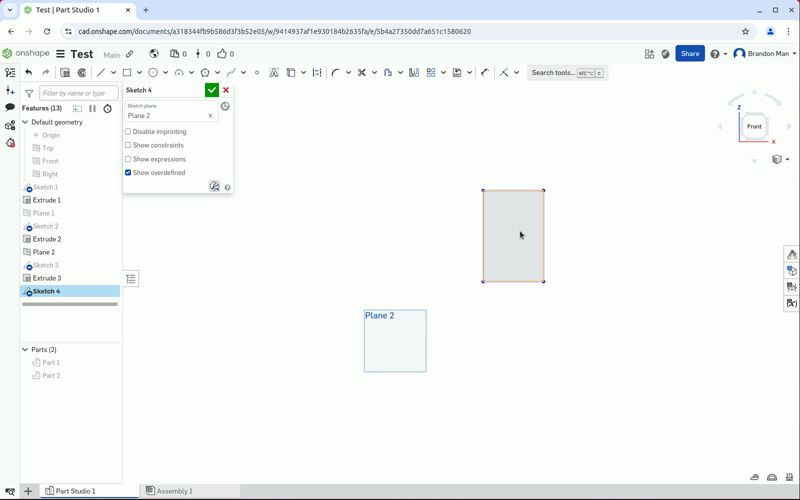
scroll(6)
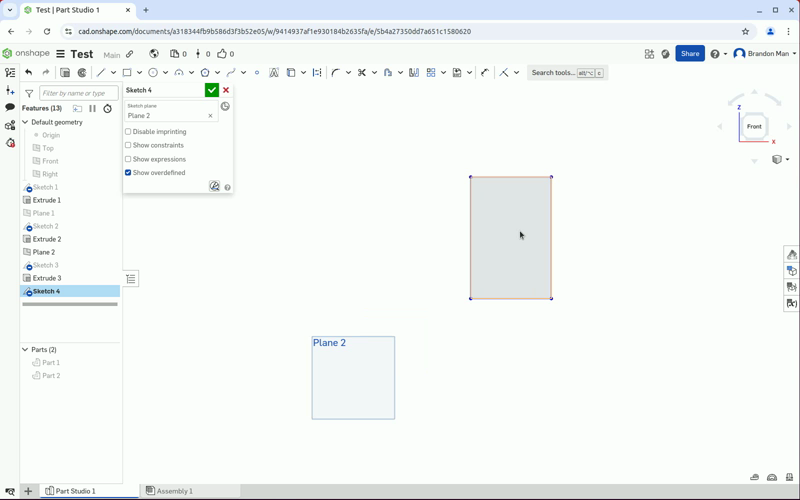
scroll(6)
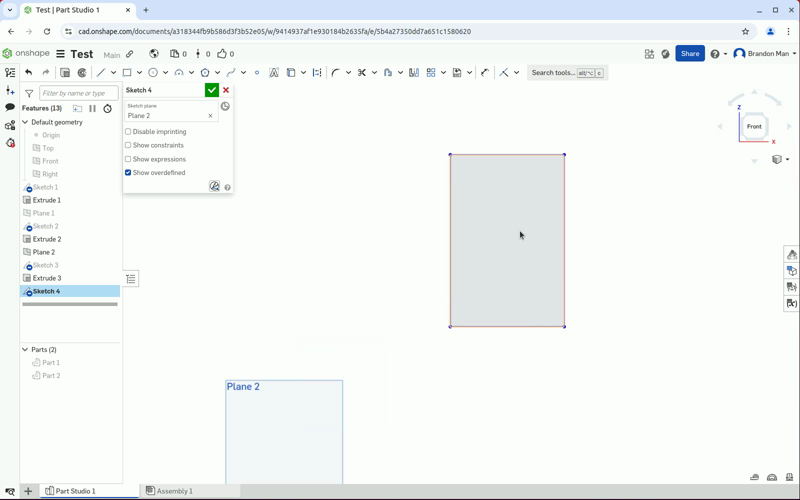
scroll(6)
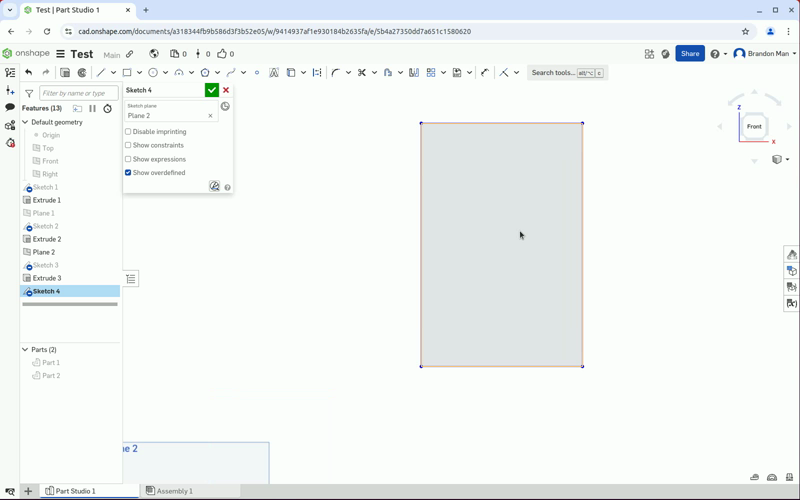
scroll(6)
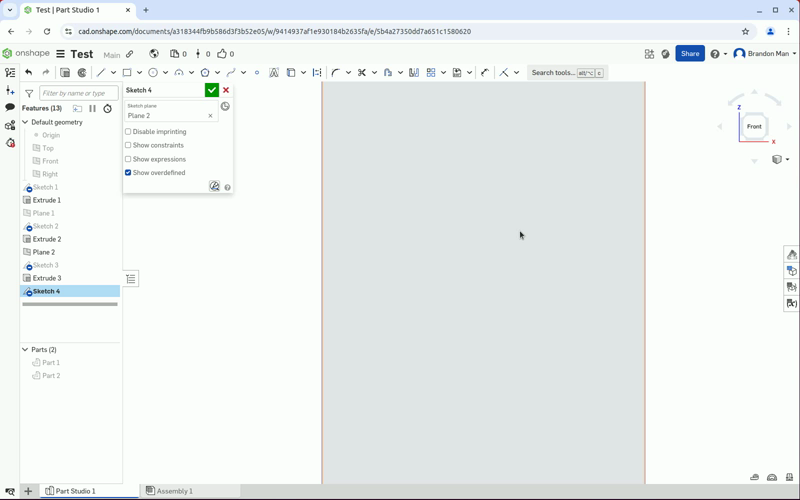
click(520, 230)
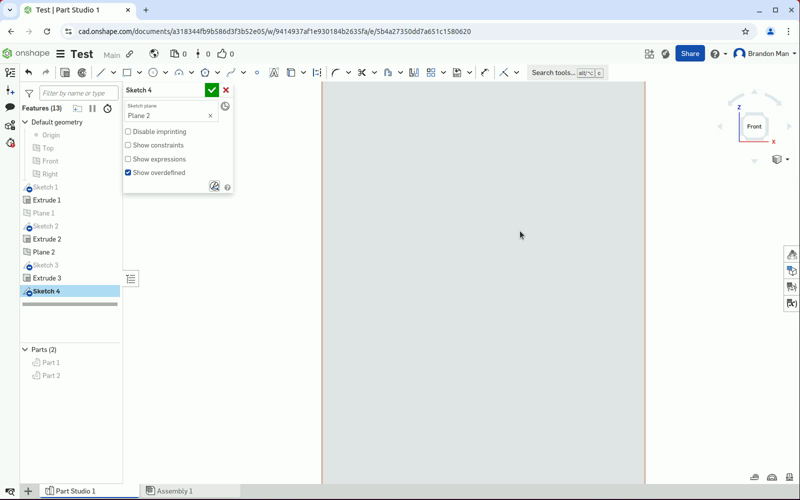
scroll(-6)
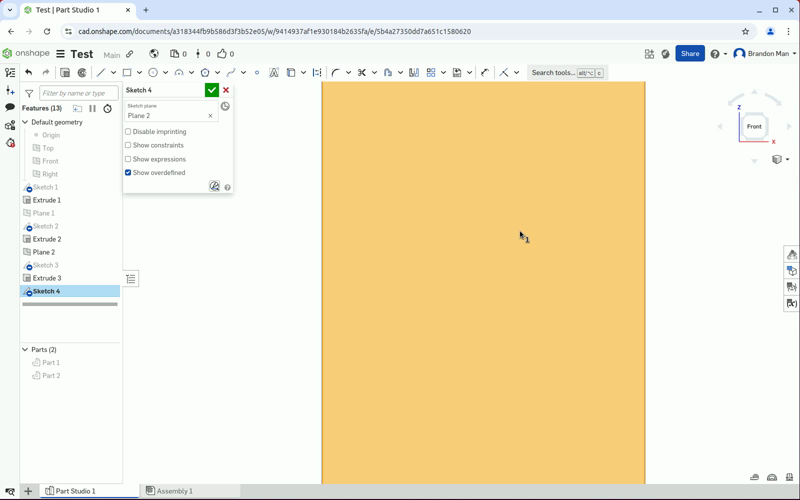
scroll(-6)
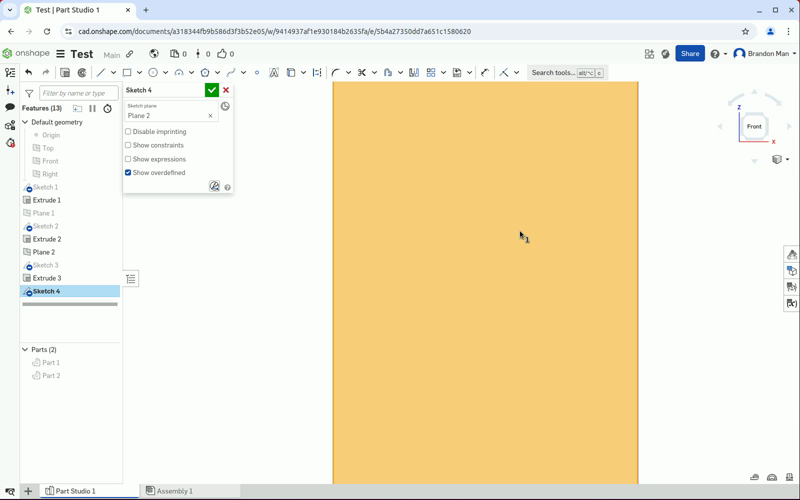
scroll(-6)
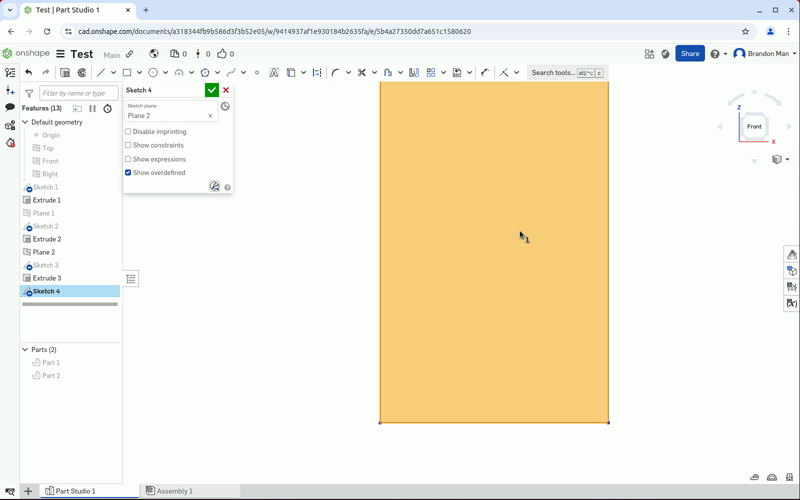
scroll(-6)
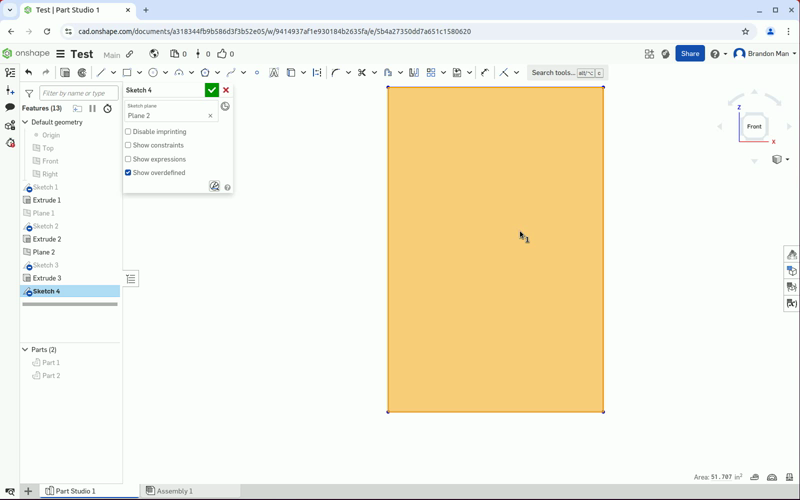
scroll(-6)
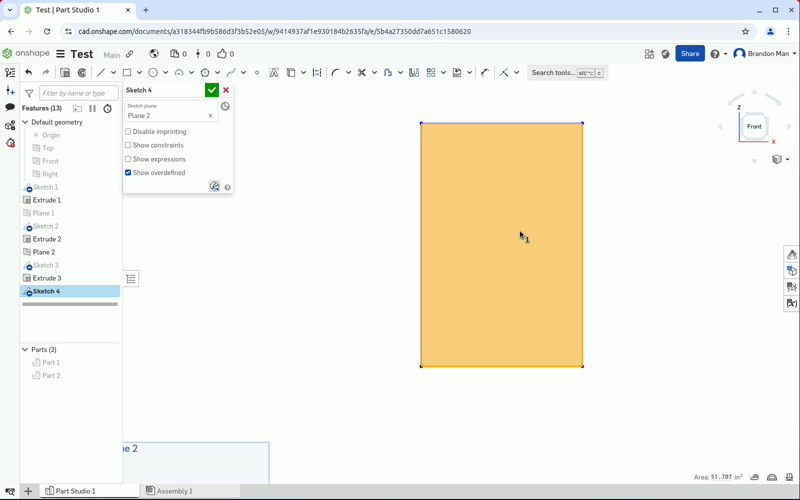
scroll(-6)
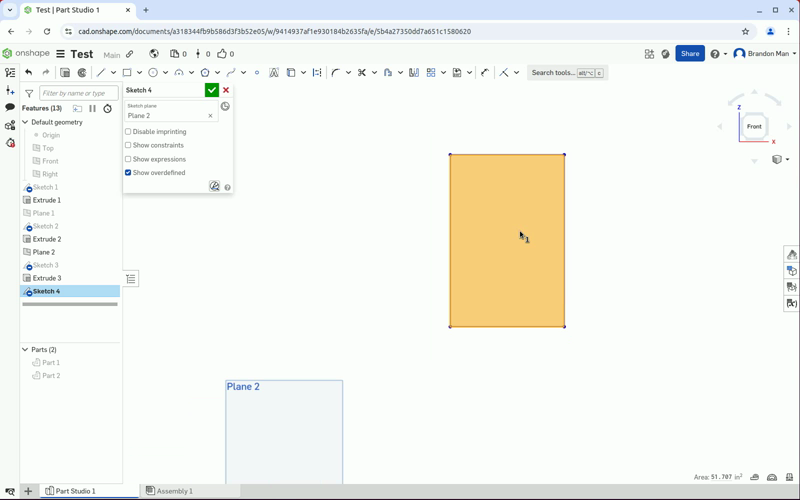
scroll(-6)
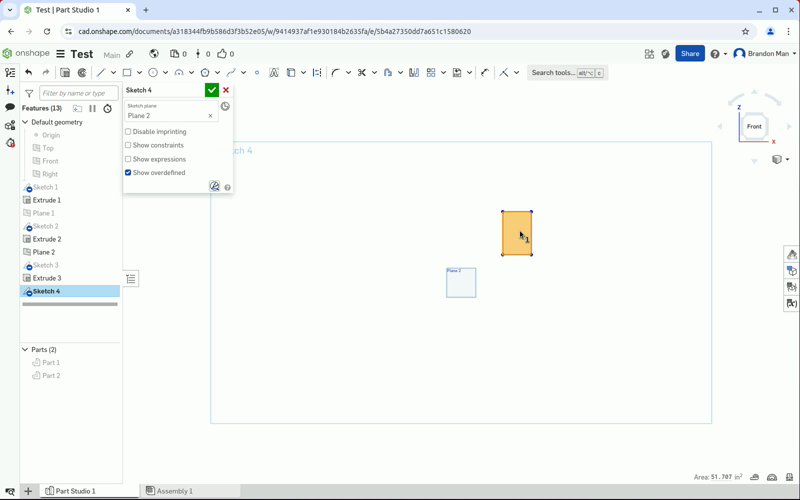
mouse_move(73, 352)
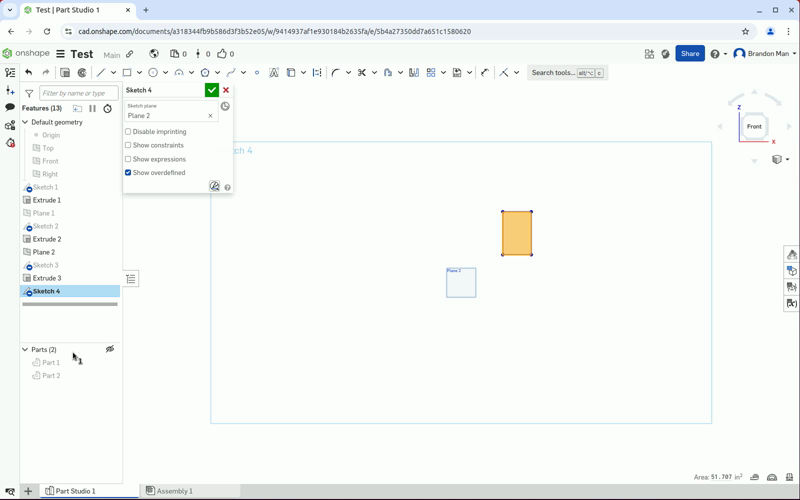
key(shift+y)
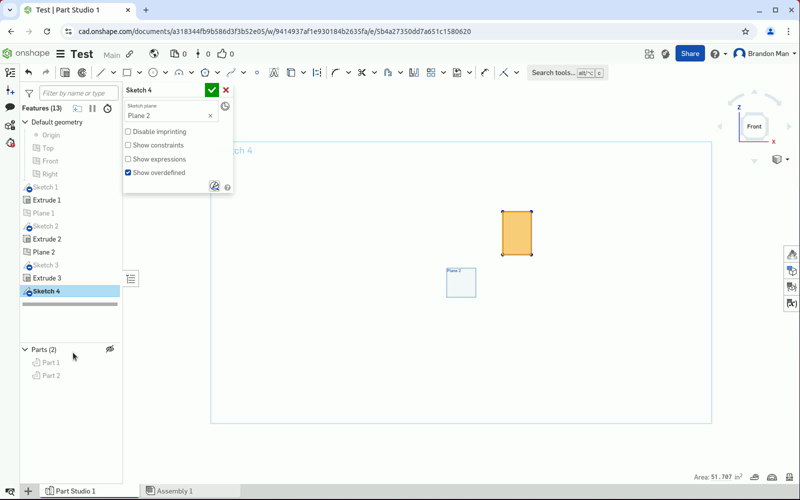
key(shift+e)
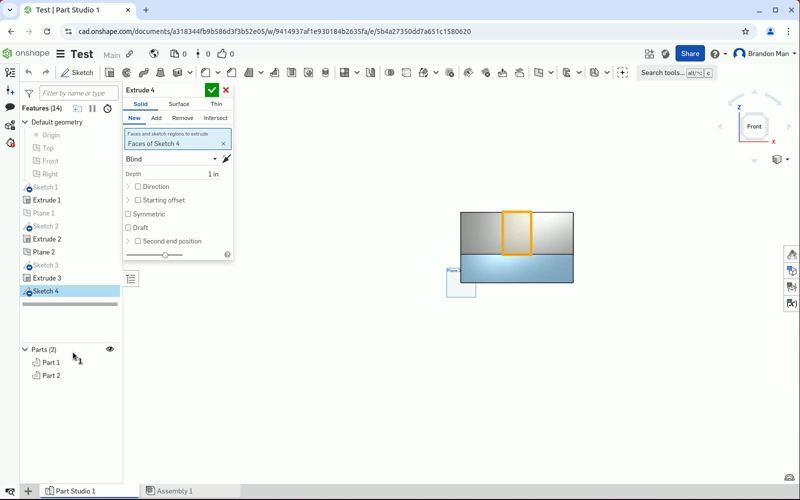
mouse_move(143, 106)
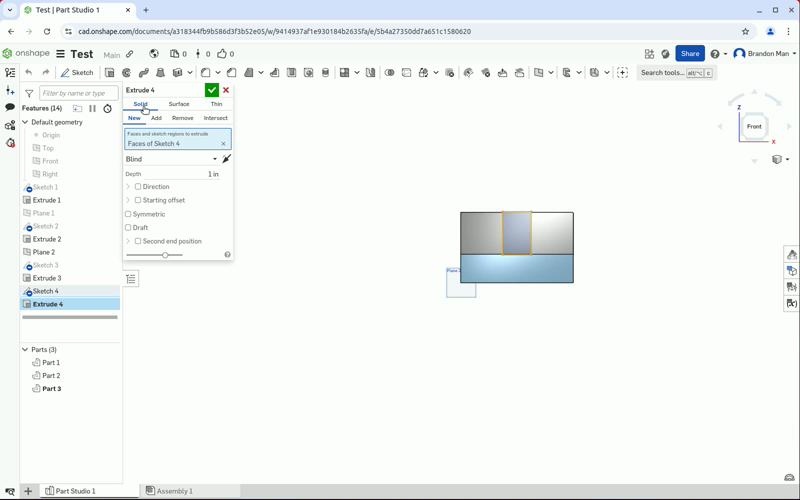
click(143, 106)
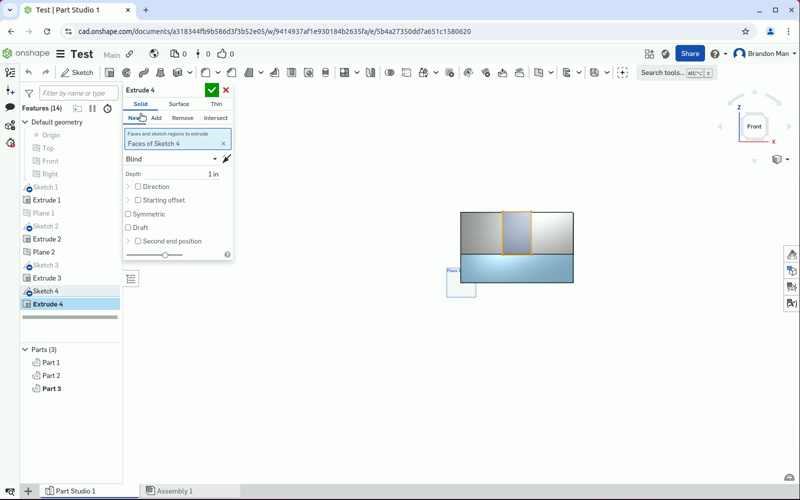
mouse_move(137, 120)
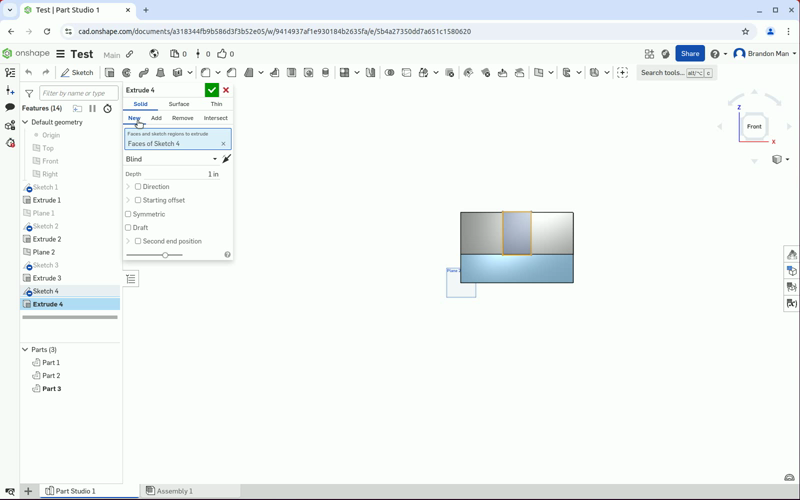
click(137, 120)
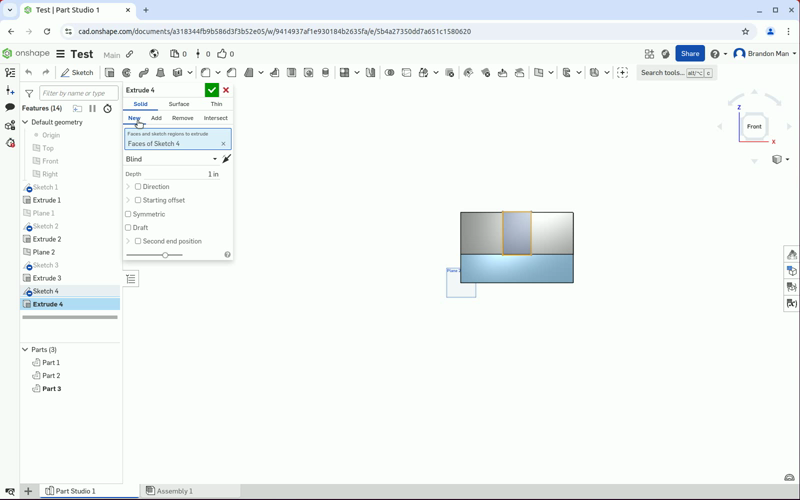
key(tab, 4)
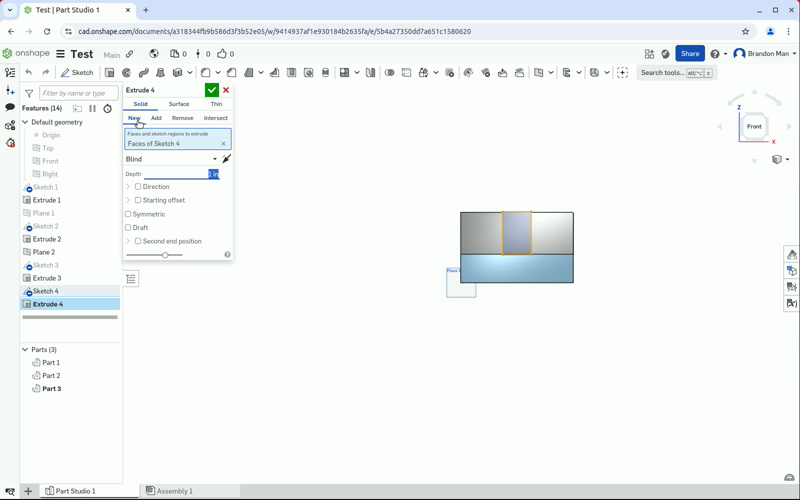
text(8.666)
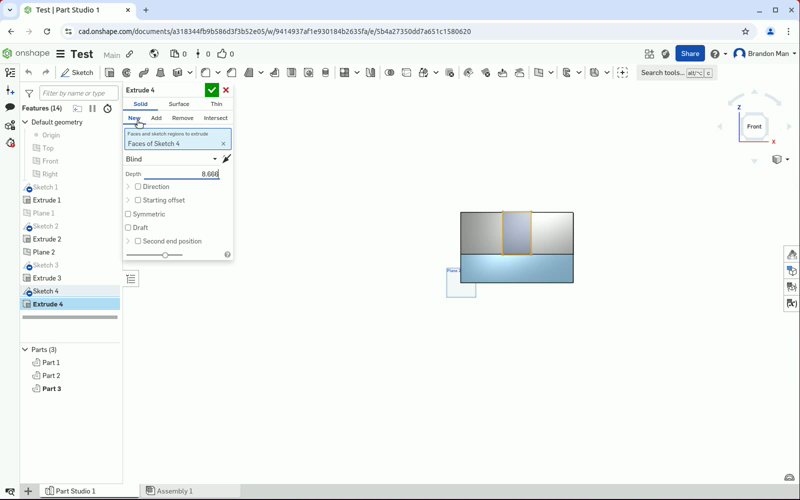
key(enter)
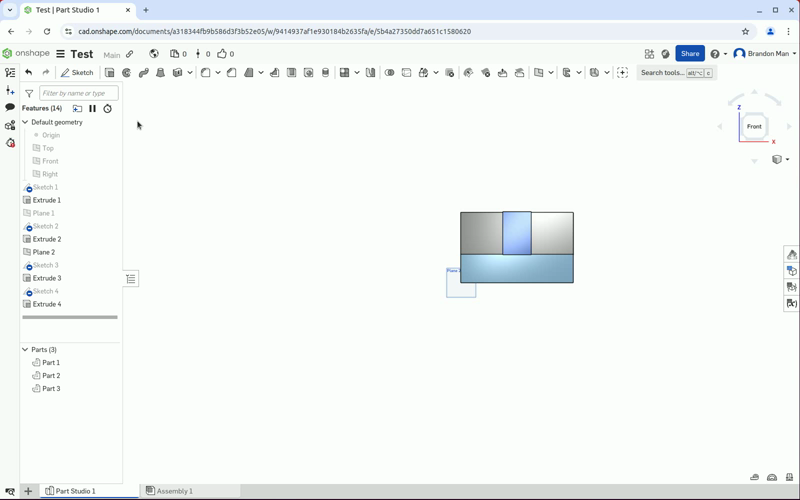
key(shift+h)
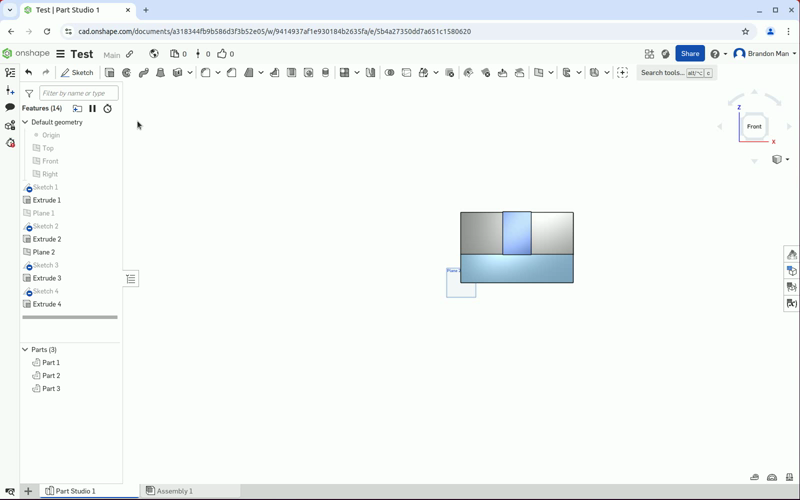
key(shift+h)
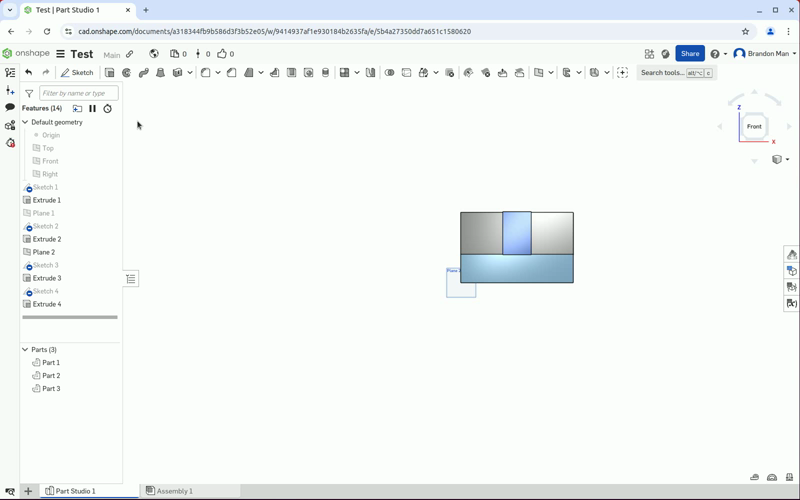
mouse_move(73, 189)
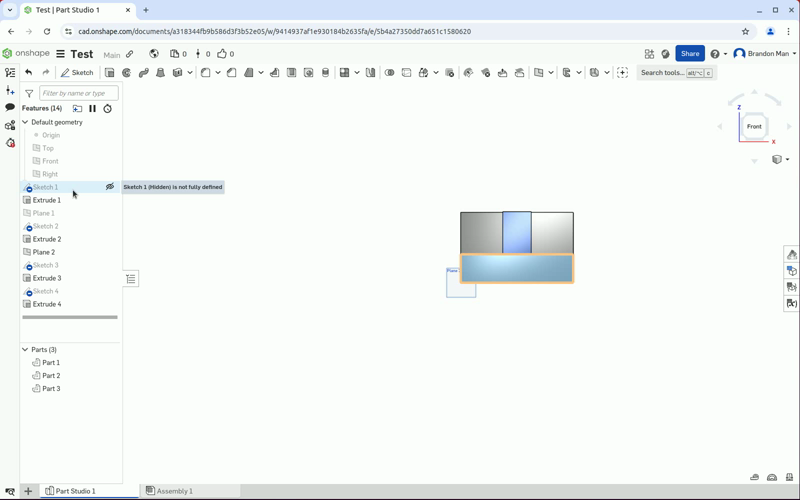
click(73, 189)
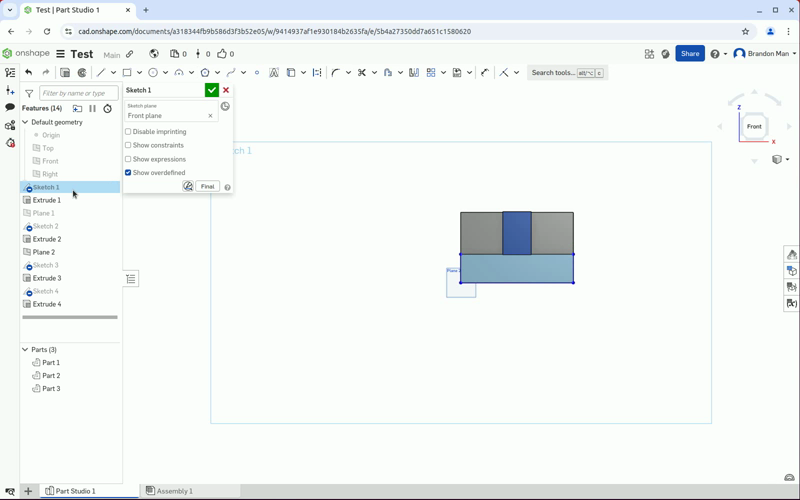
mouse_move(229, 92)
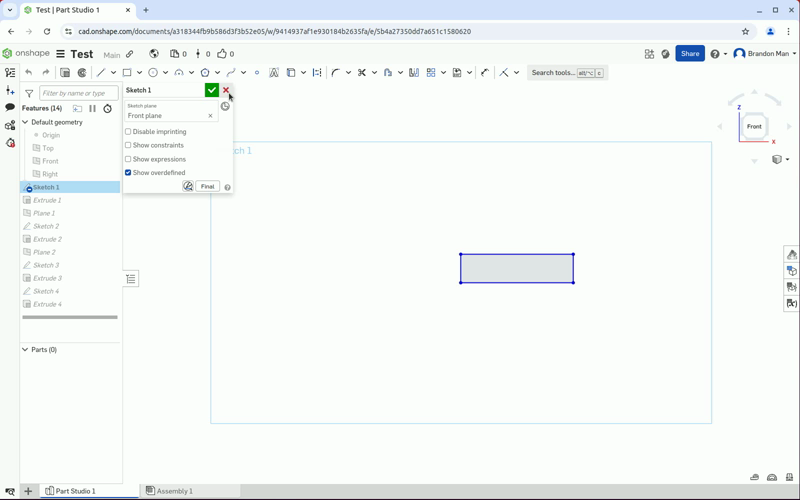
click(229, 92)
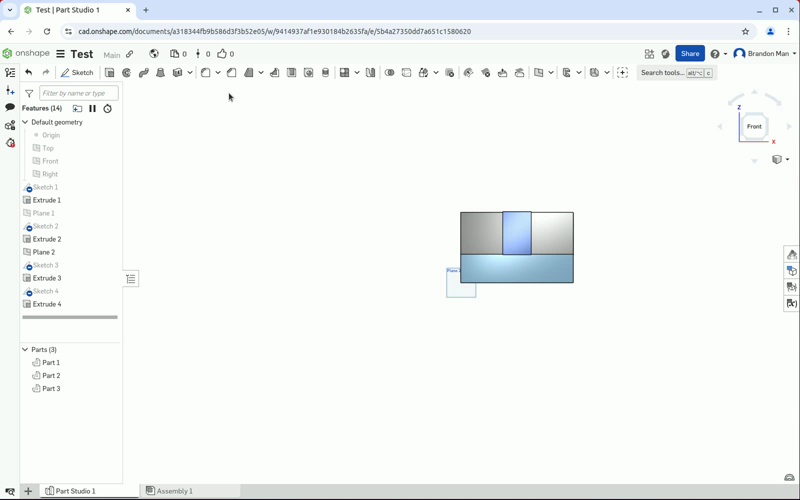
mouse_move(73, 352)
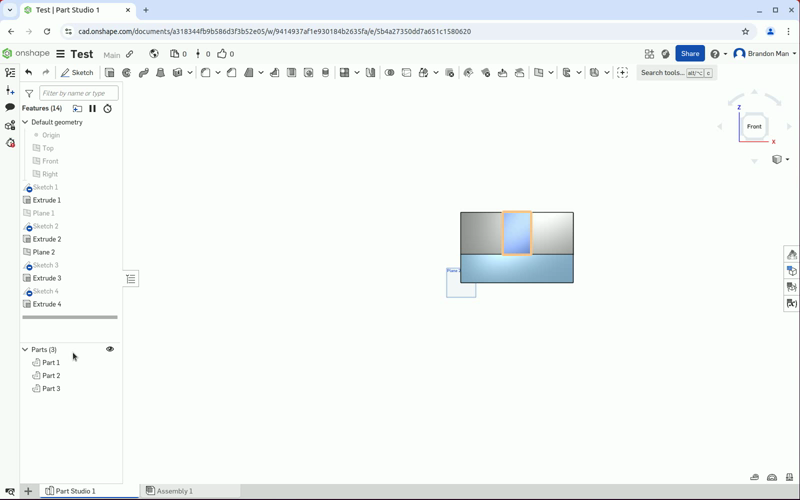
key(y)
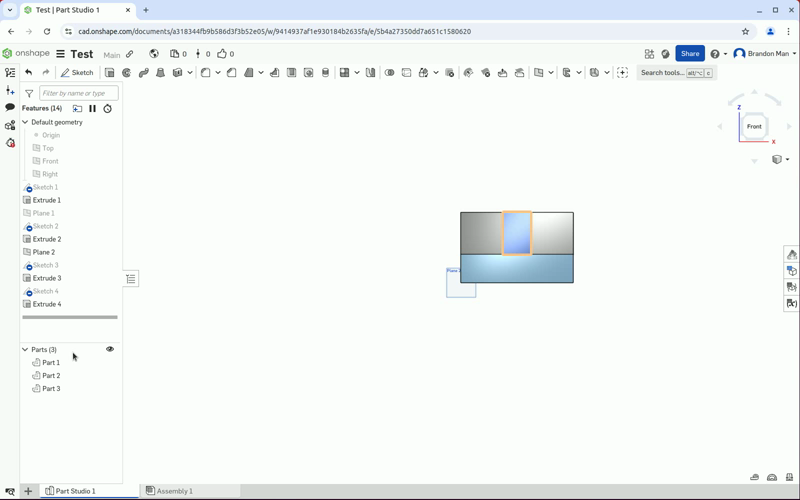
key(shift+p)
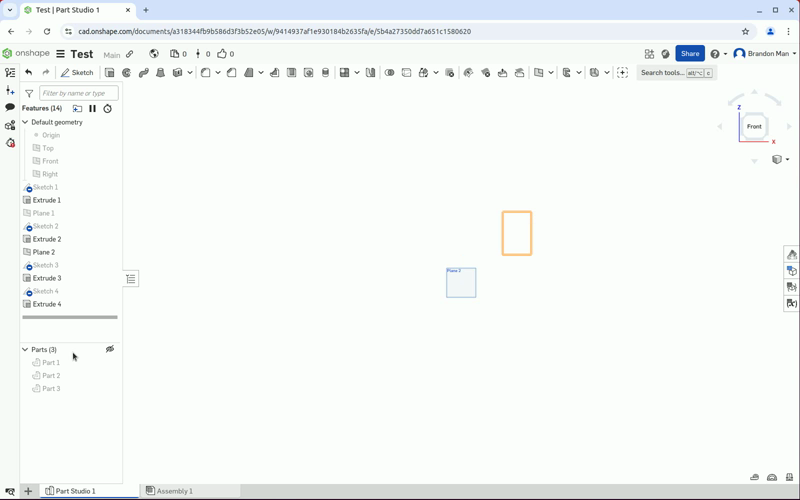
key(space)
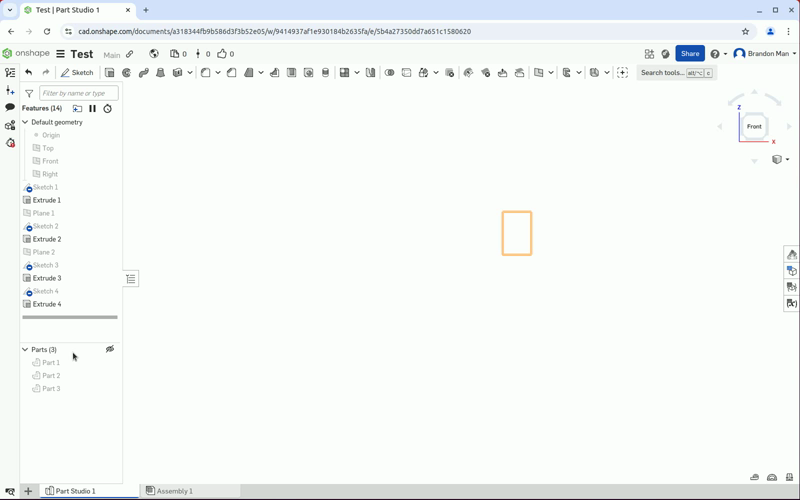
key_down(shift)
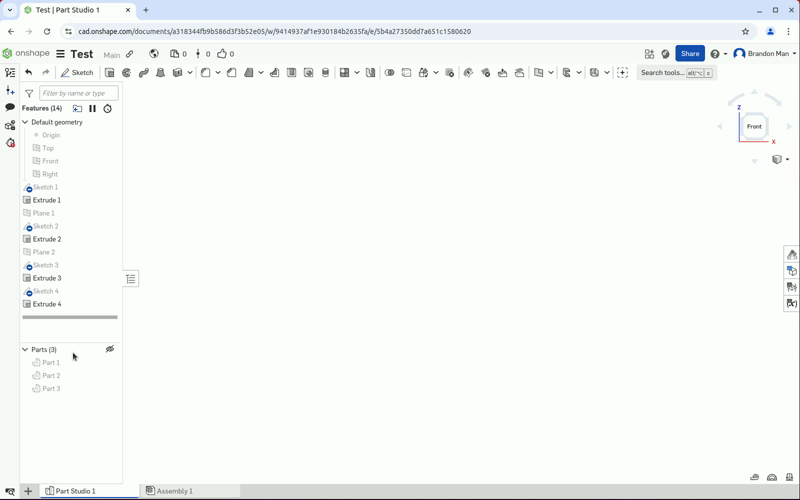
key(left)
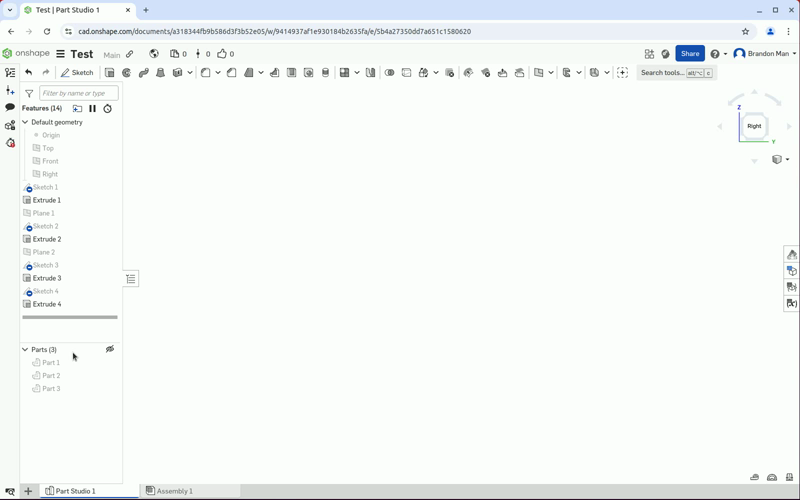
key_up(shift)
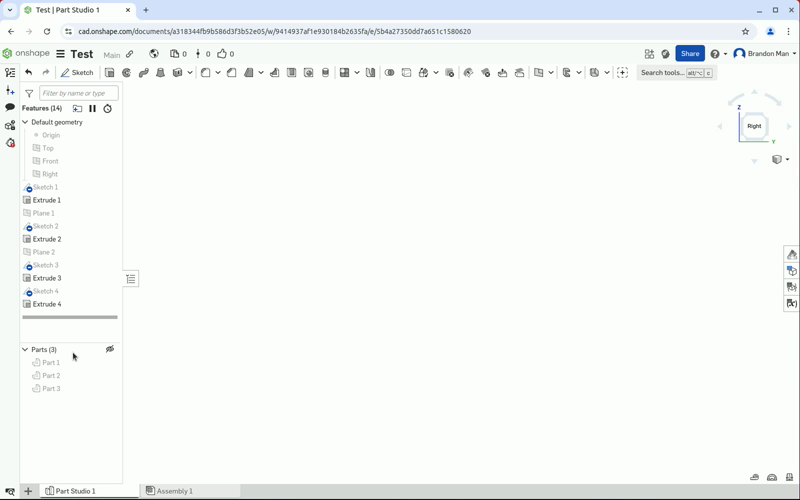
mouse_move(73, 352)
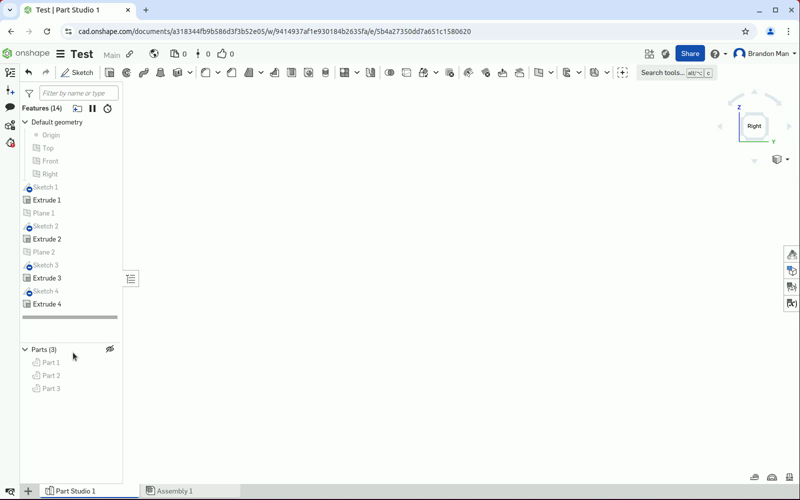
key(shift+y)
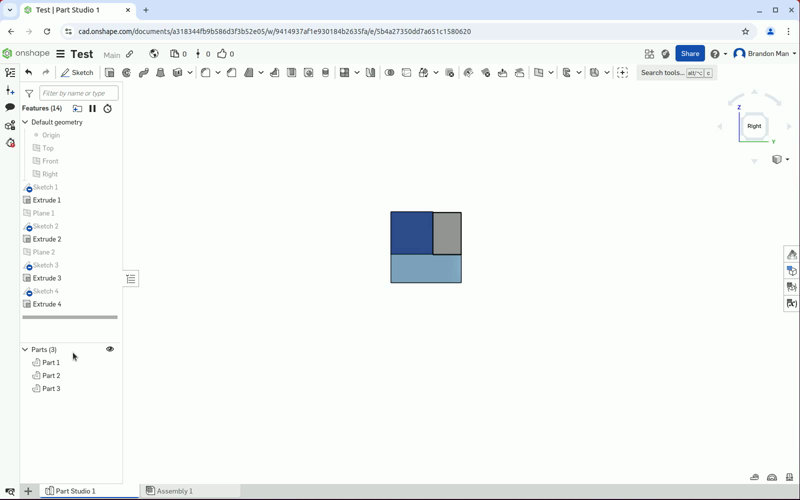
mouse_move(541, 75)
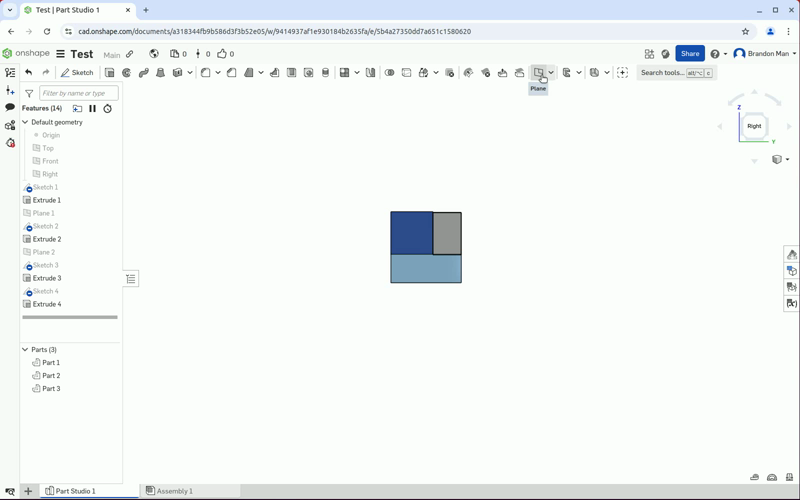
click(541, 75)
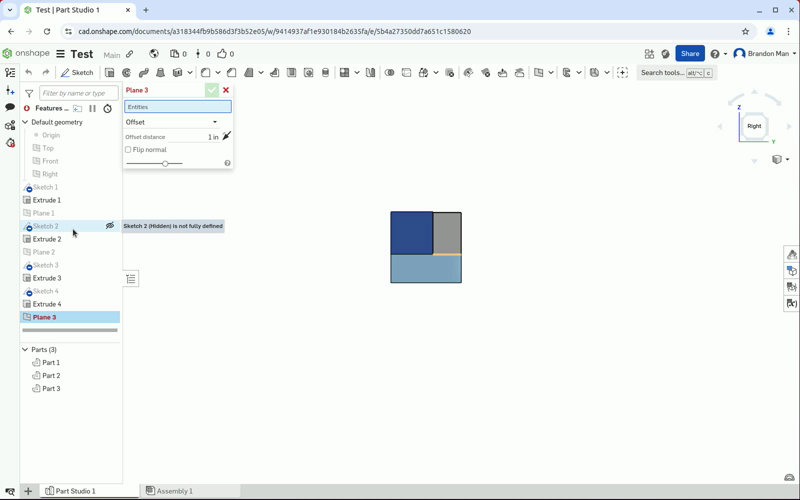
scroll(3)
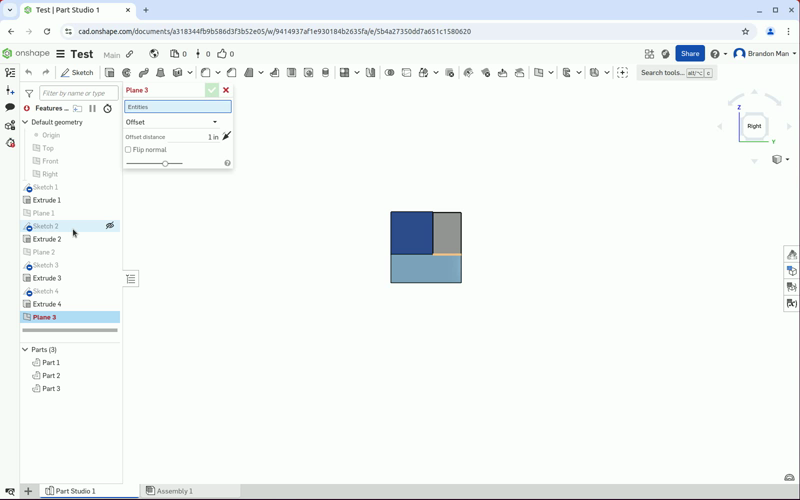
mouse_move(73, 176)
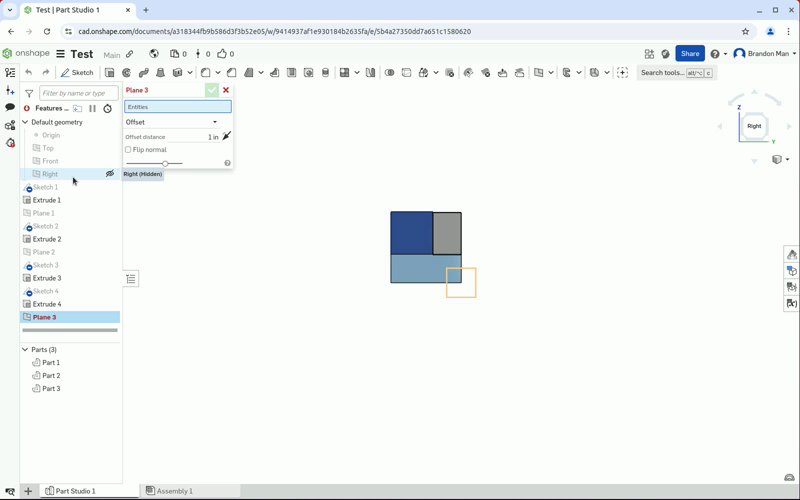
click(73, 176)
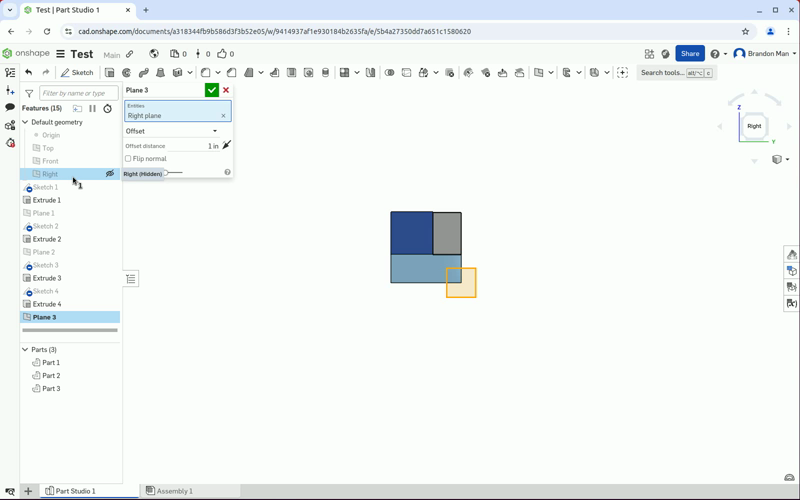
key(tab, 2)
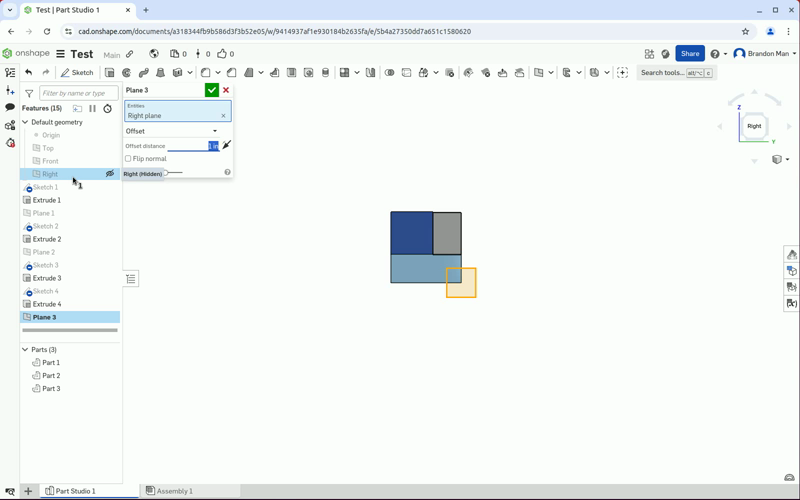
text(8.658)
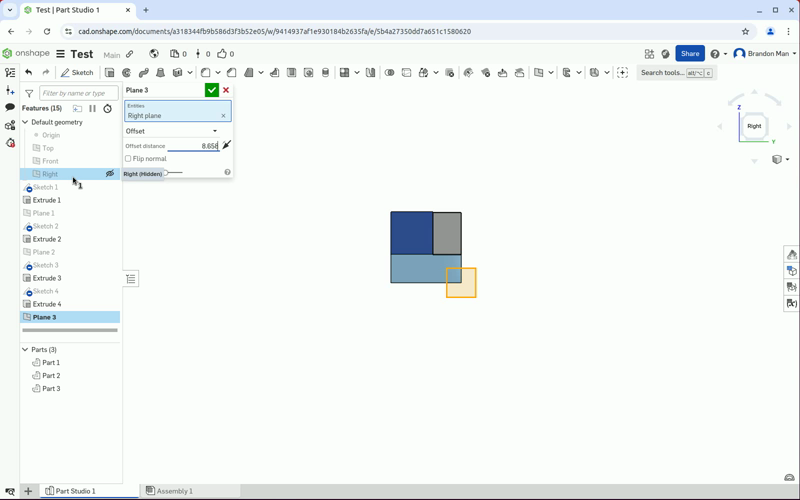
key(enter, 2)
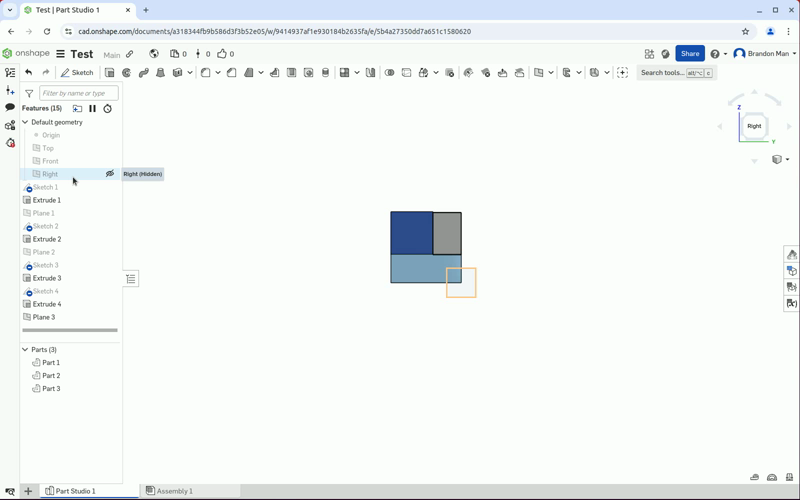
key(shift+s)
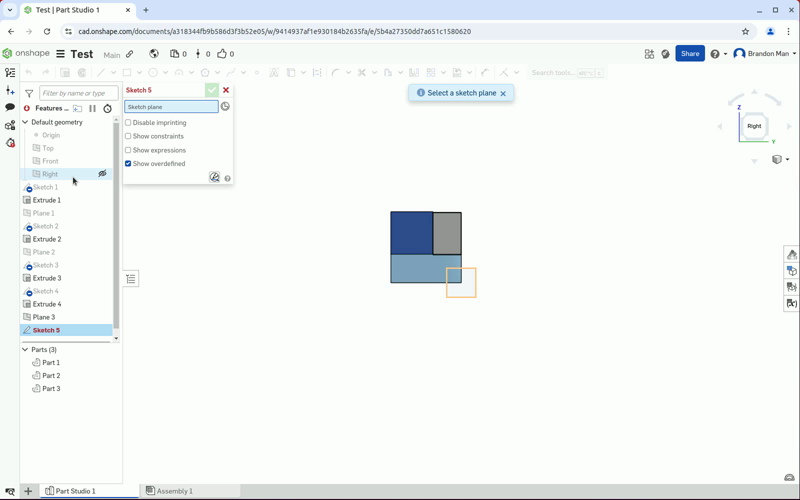
mouse_move(69, 319)
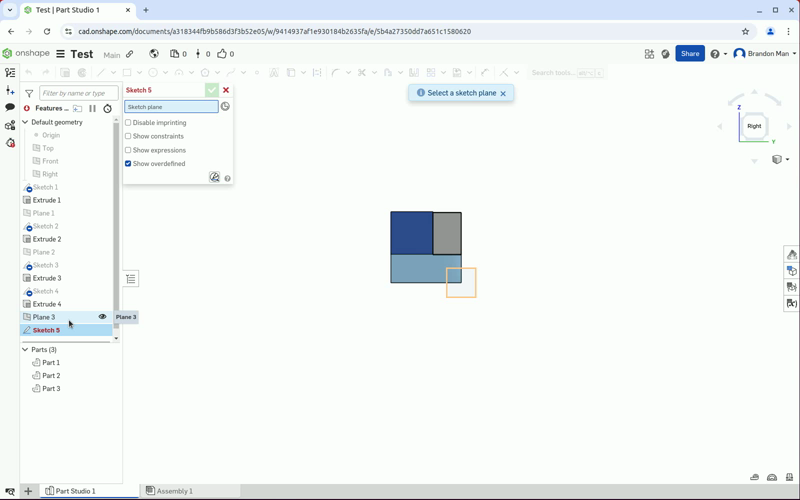
click(69, 319)
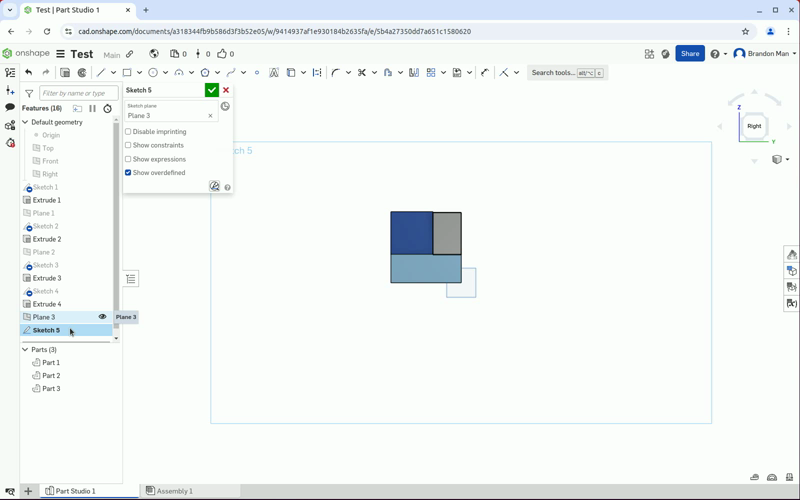
mouse_move(73, 352)
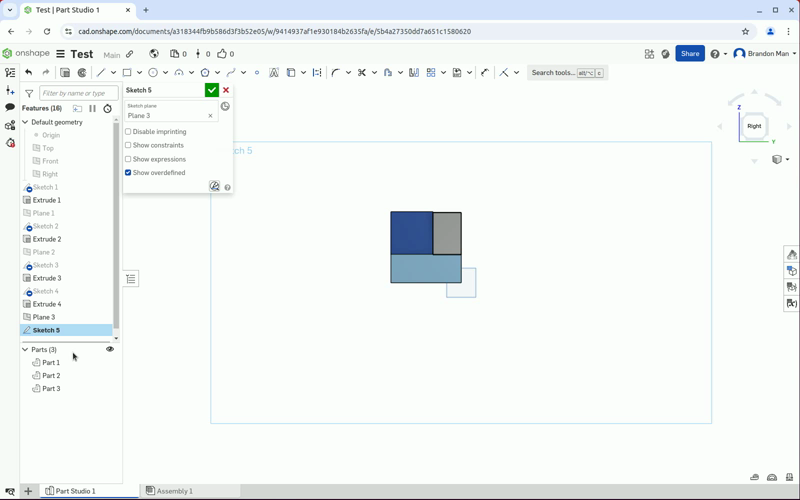
key(y)
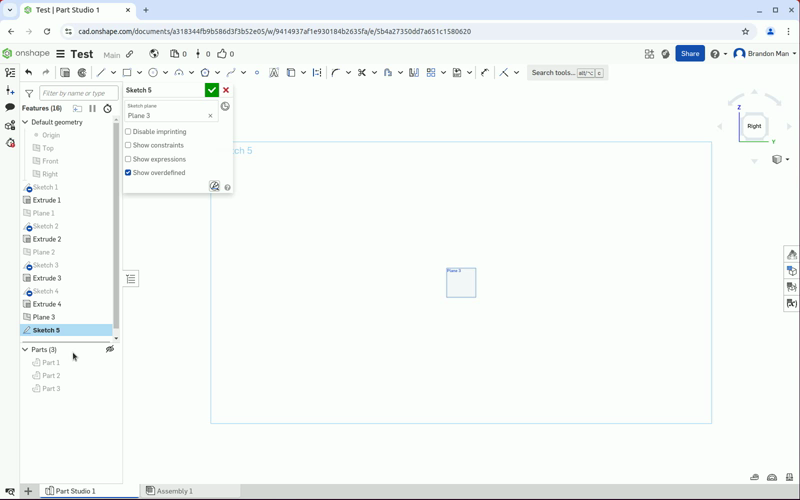
key(l)
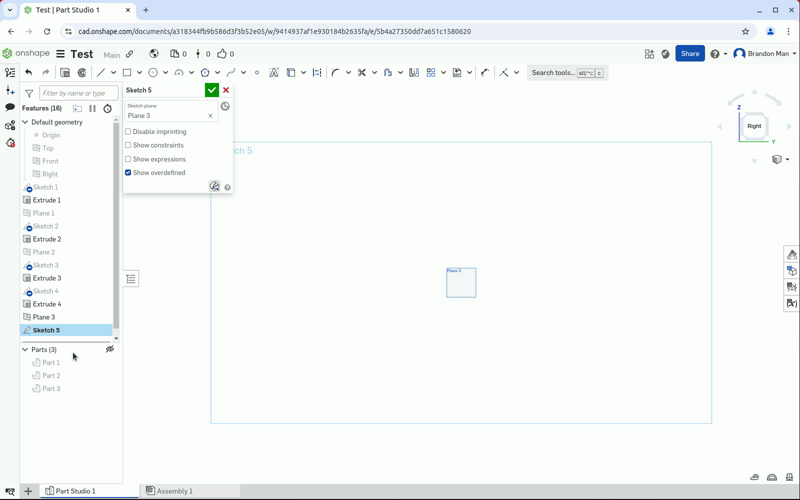
key_down(shift)
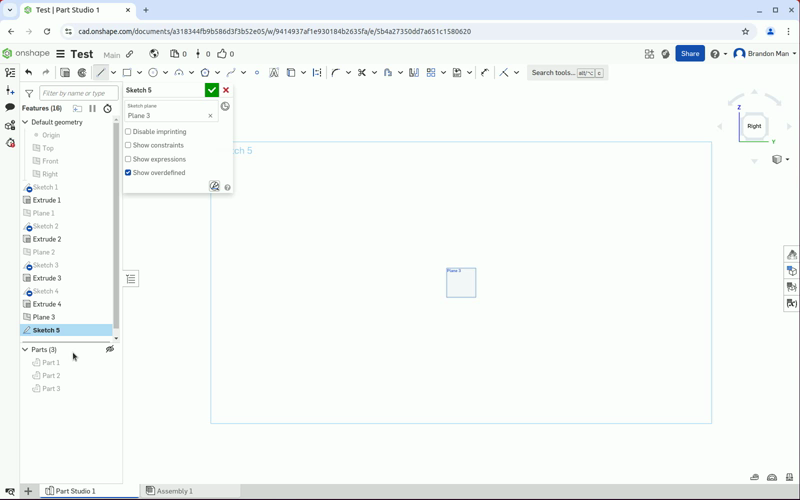
mouse_move(390, 212)
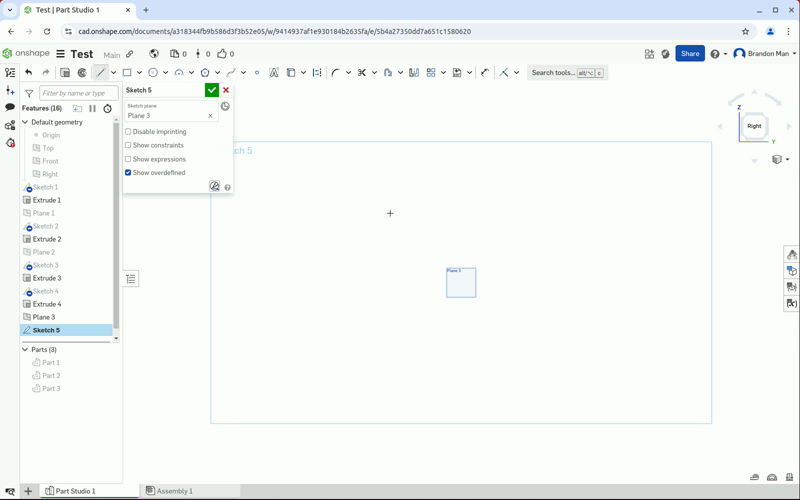
click(390, 212)
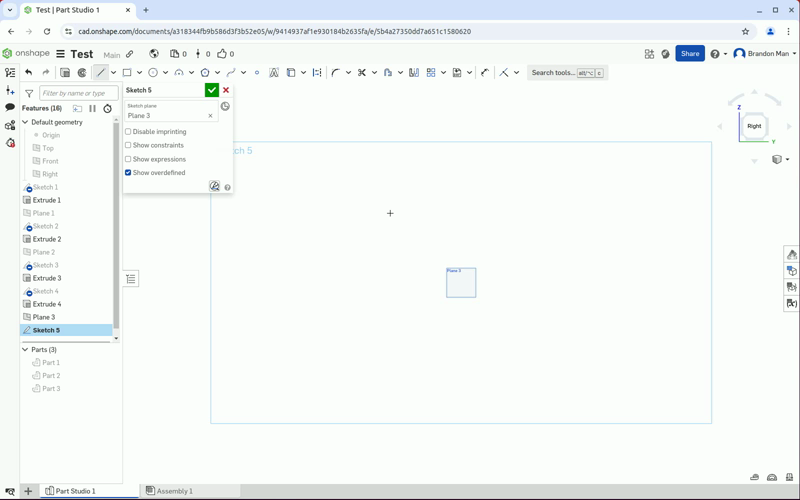
key_up(shift)
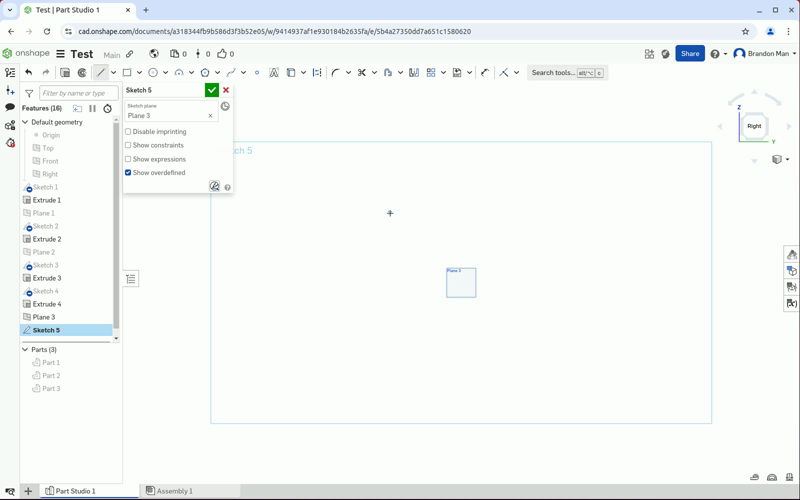
key_down(shift)
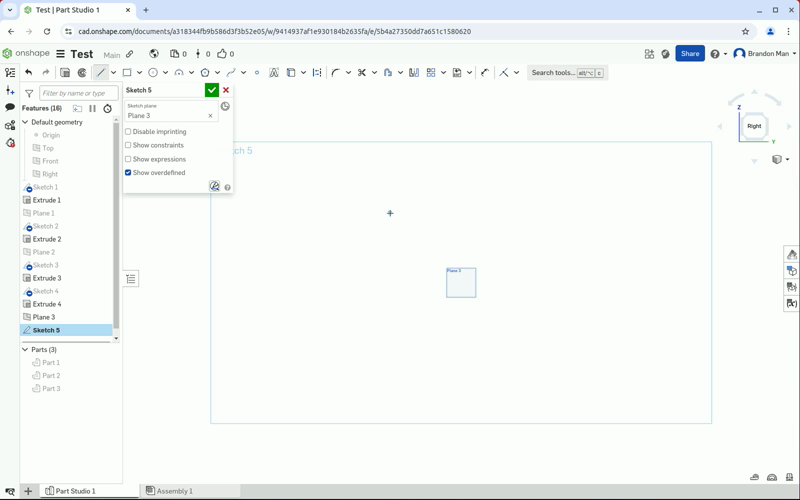
mouse_move(433, 255)
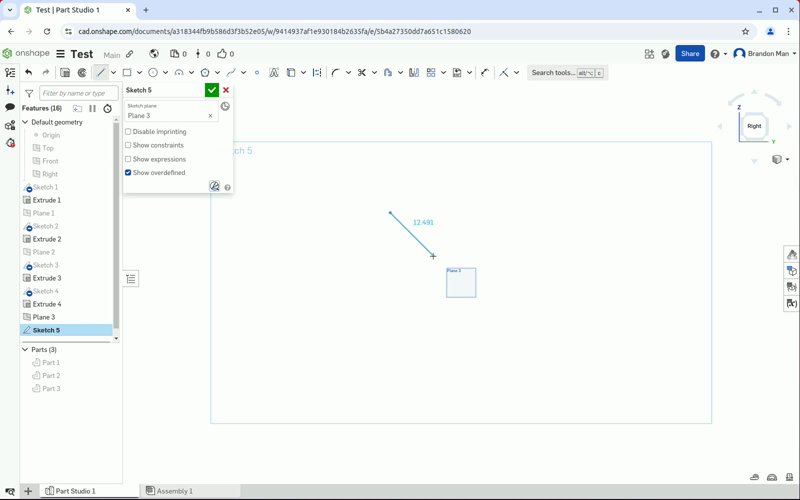
click(433, 255)
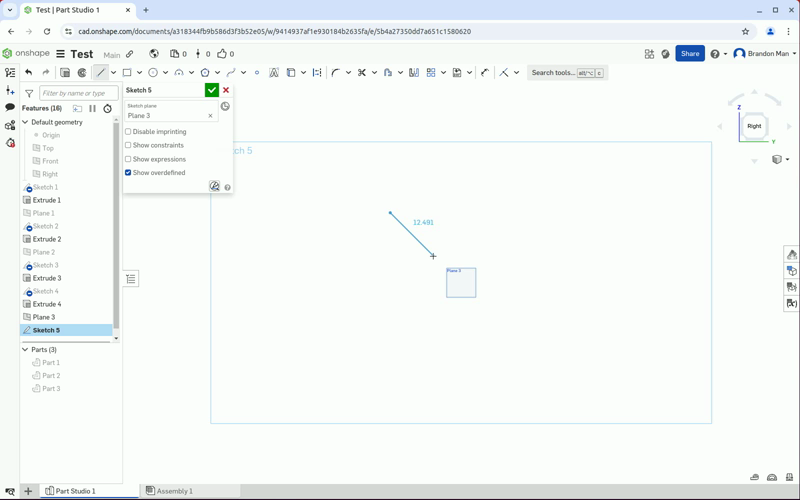
key_up(shift)
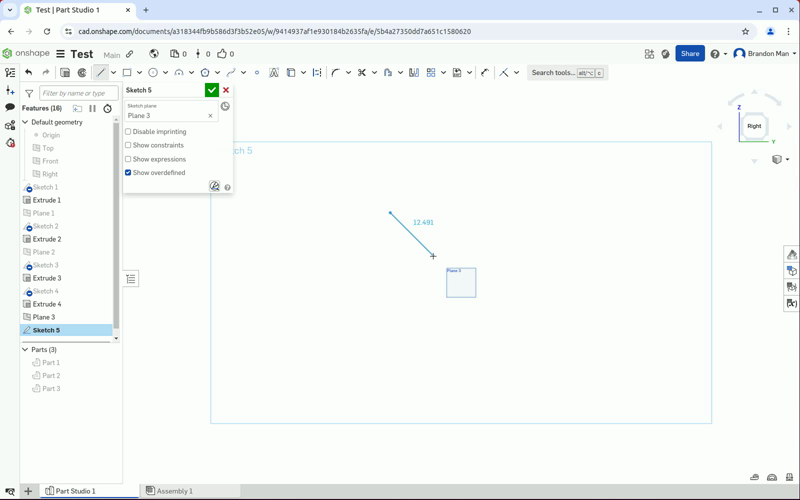
key_down(shift)
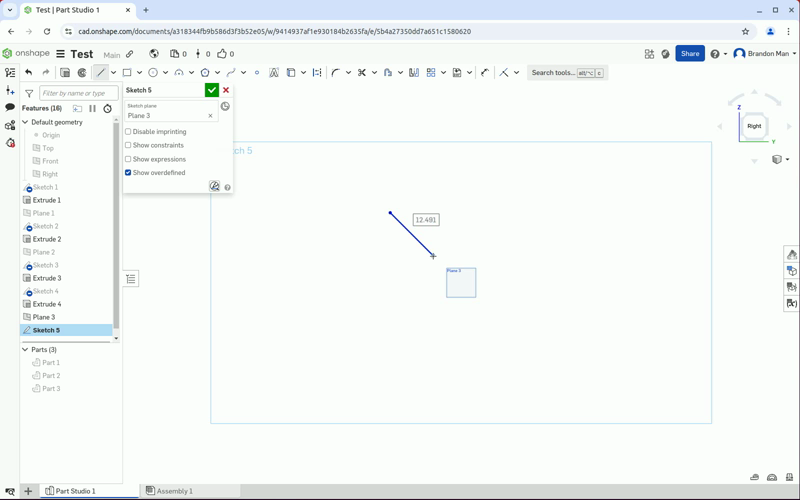
mouse_move(463, 255)
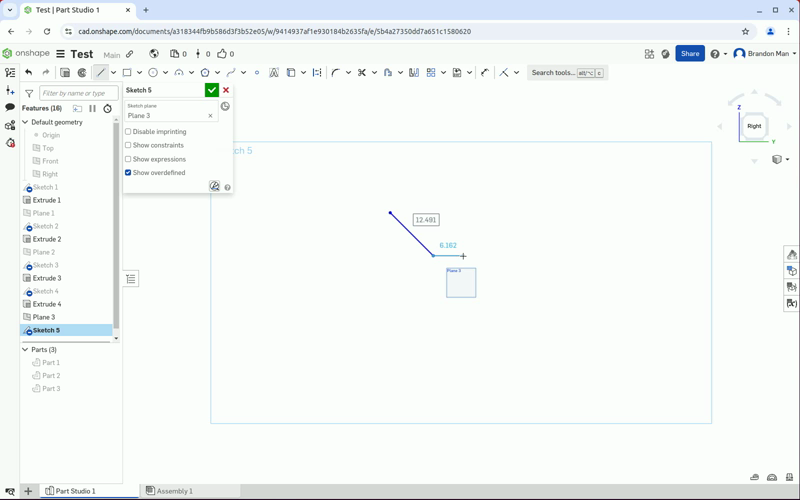
mouse_move(433, 212)
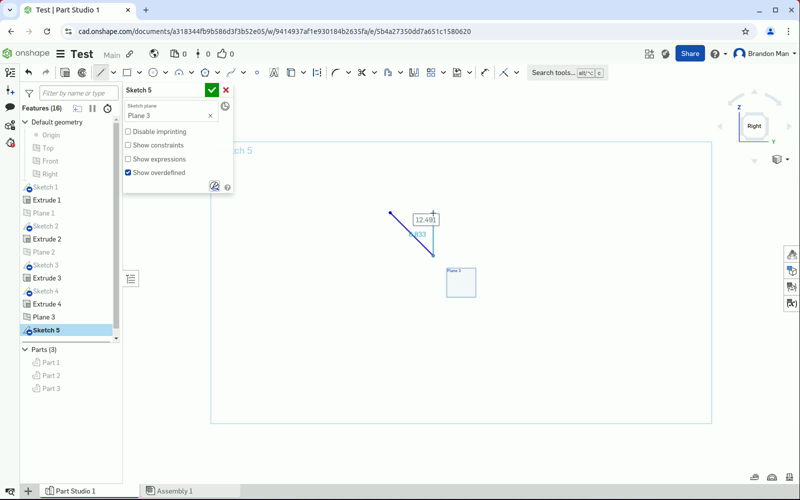
click(433, 212)
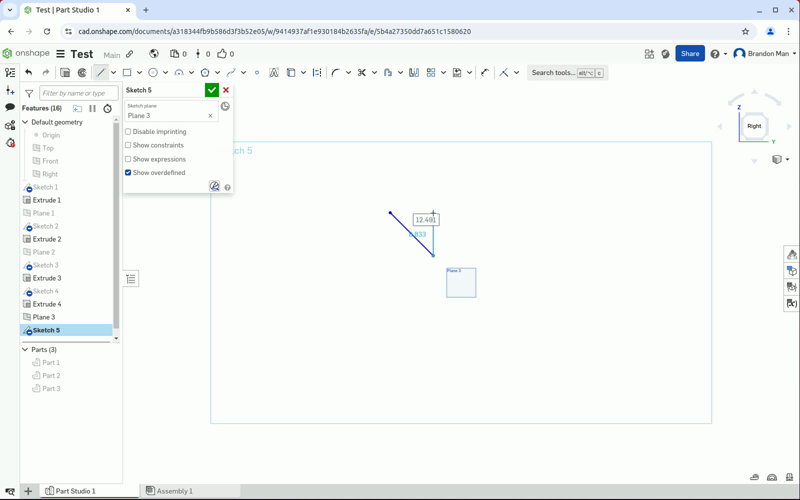
key_up(shift)
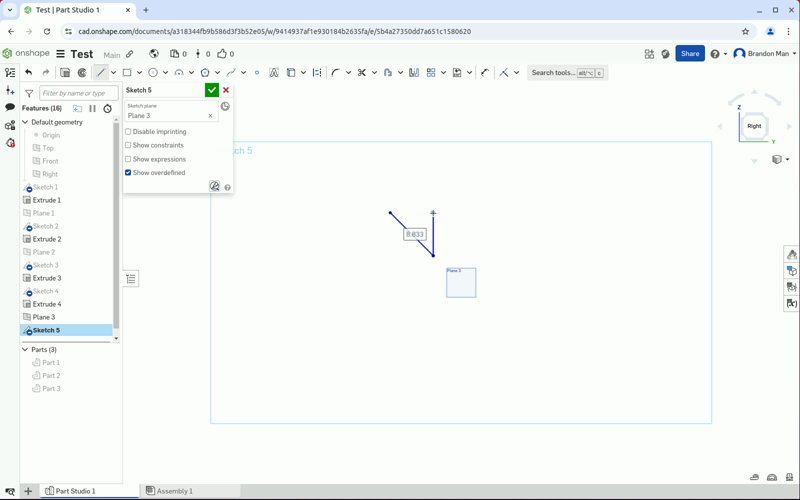
mouse_move(463, 212)
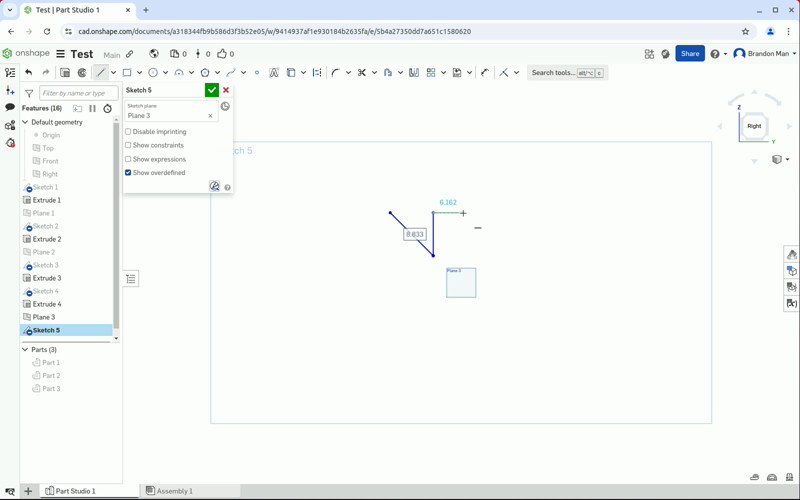
key_down(shift)
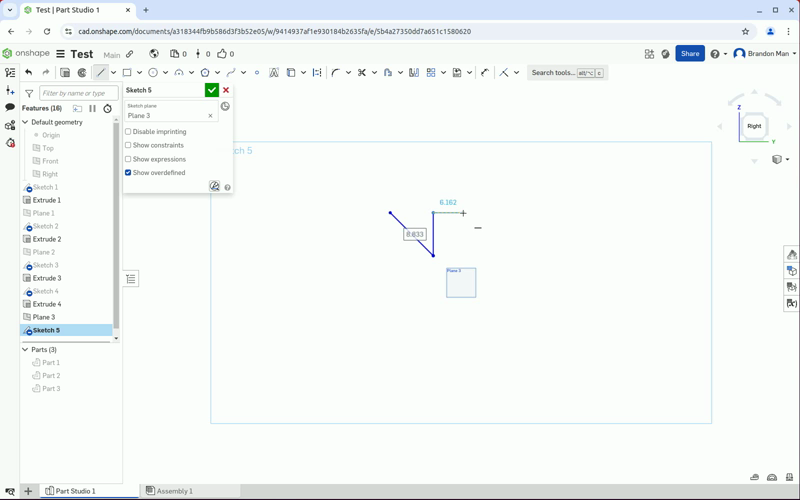
mouse_move(390, 212)
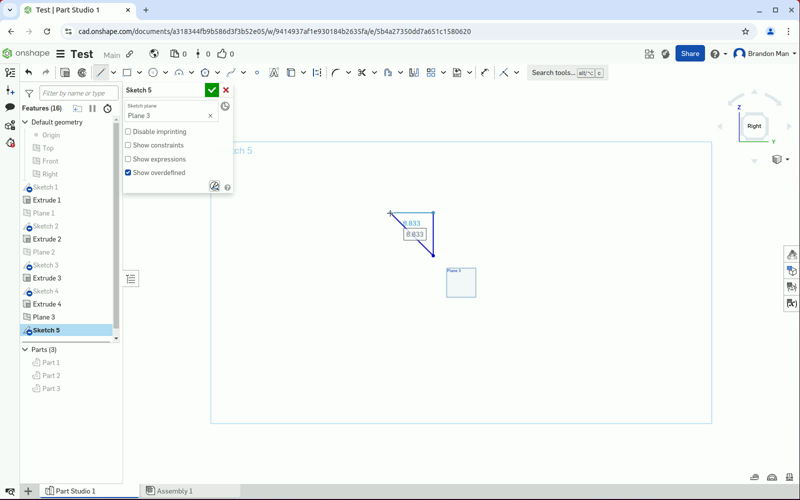
key_up(shift)
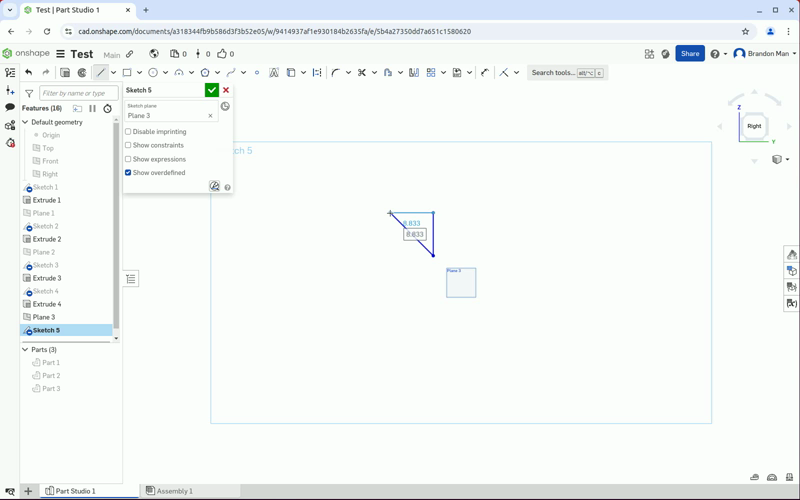
click(390, 212)
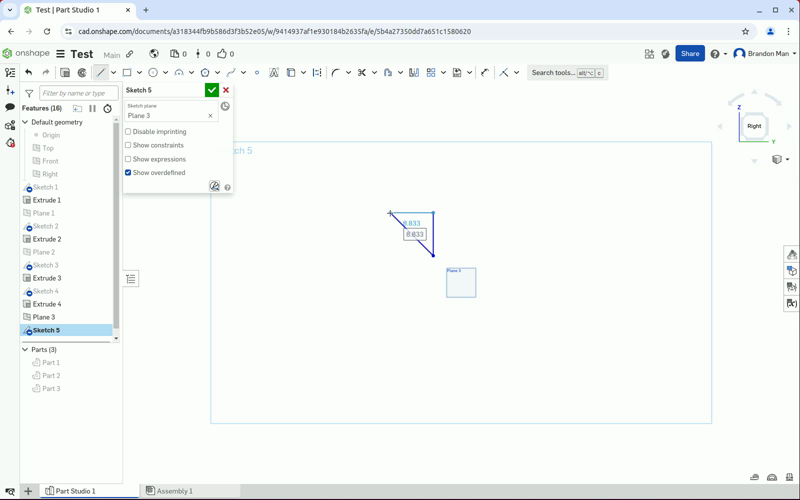
key(esc)
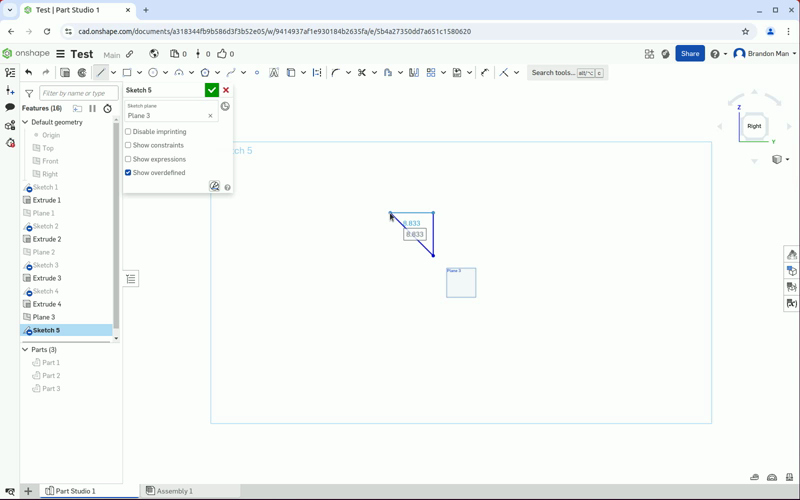
mouse_move(424, 228)
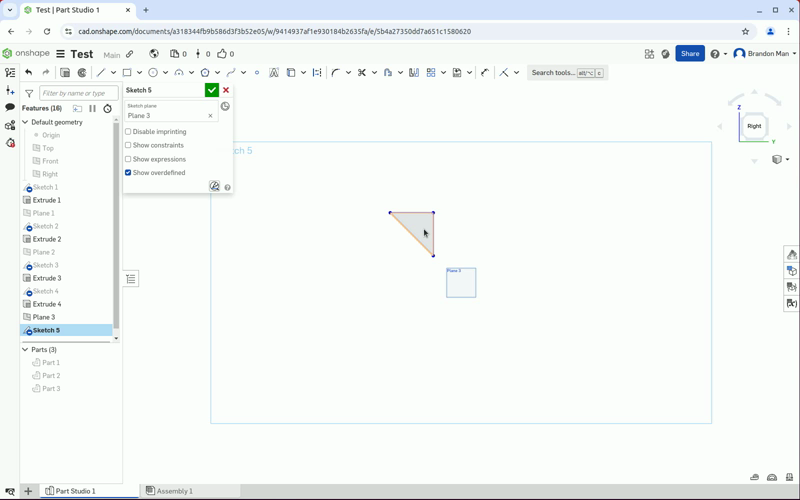
scroll(6)
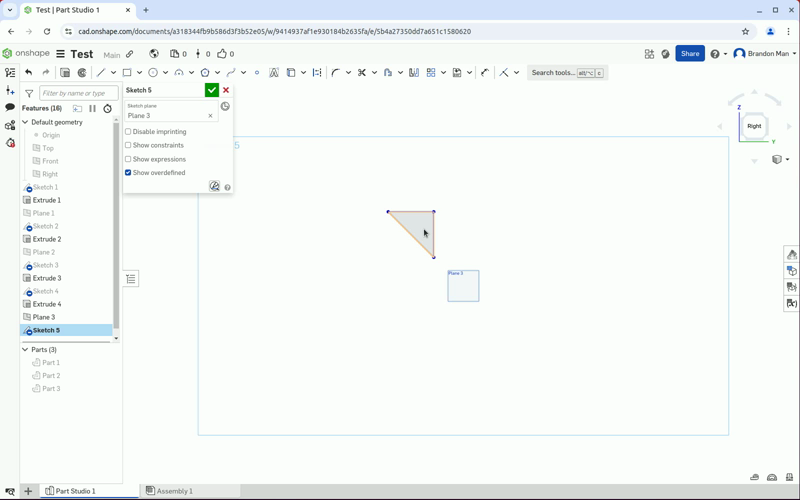
scroll(6)
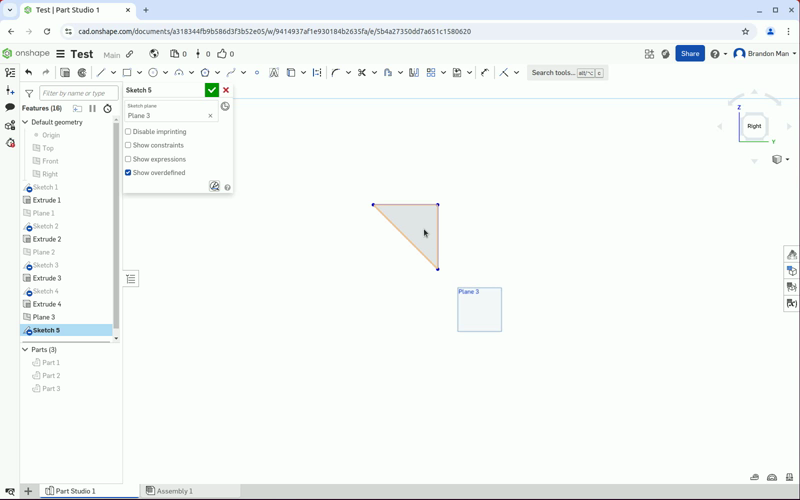
scroll(6)
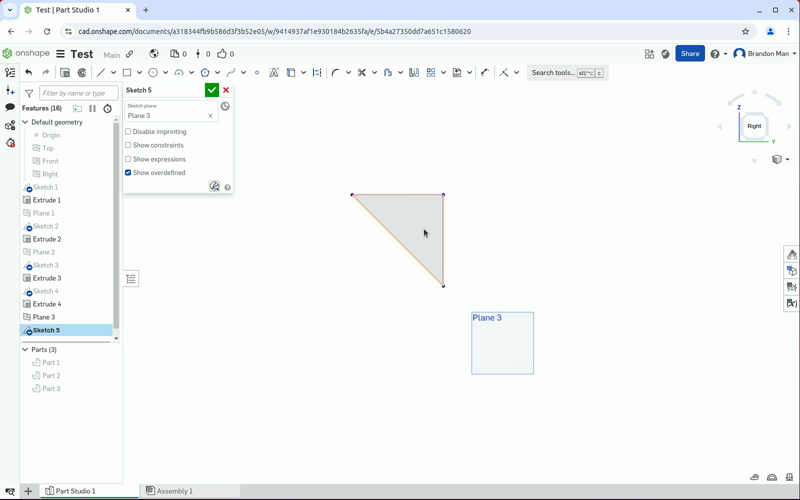
scroll(6)
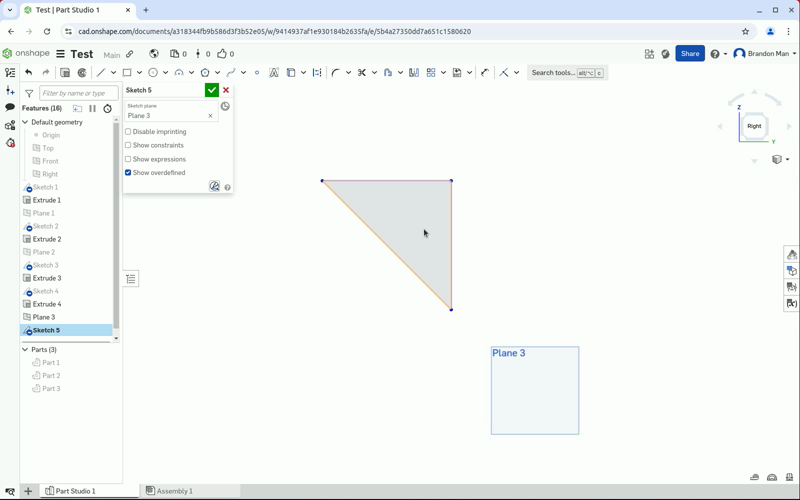
scroll(6)
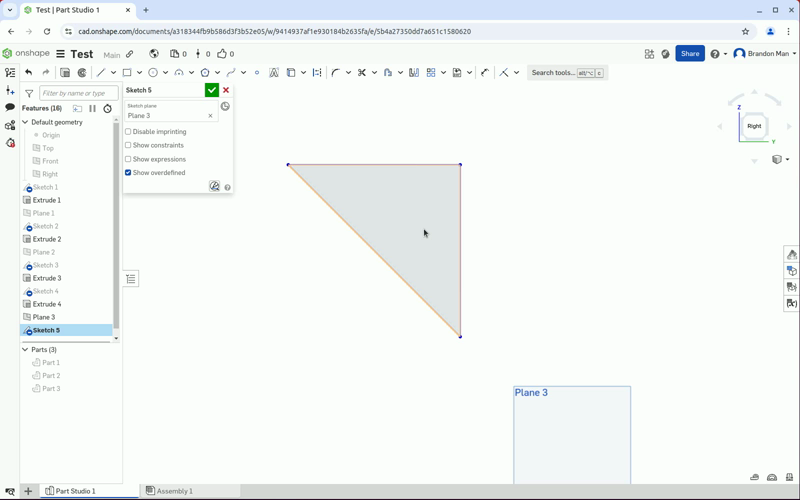
scroll(6)
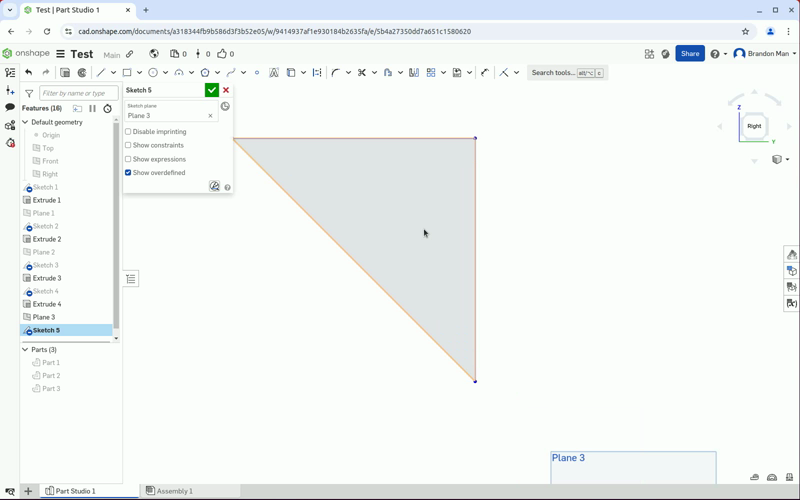
scroll(6)
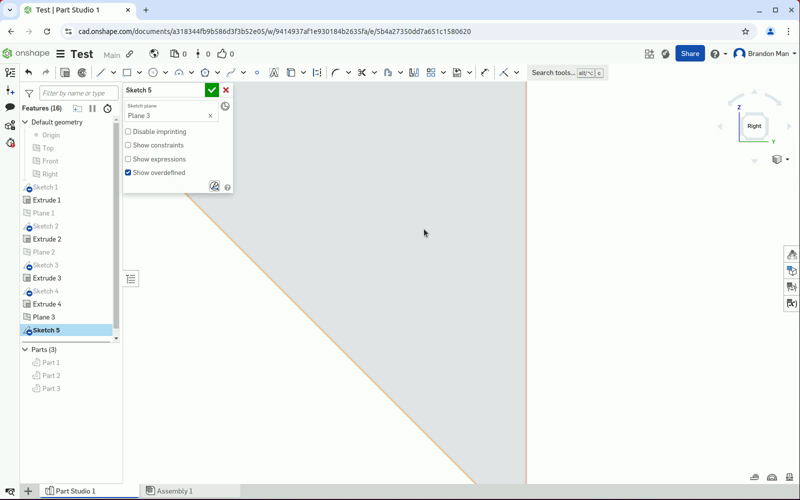
click(424, 228)
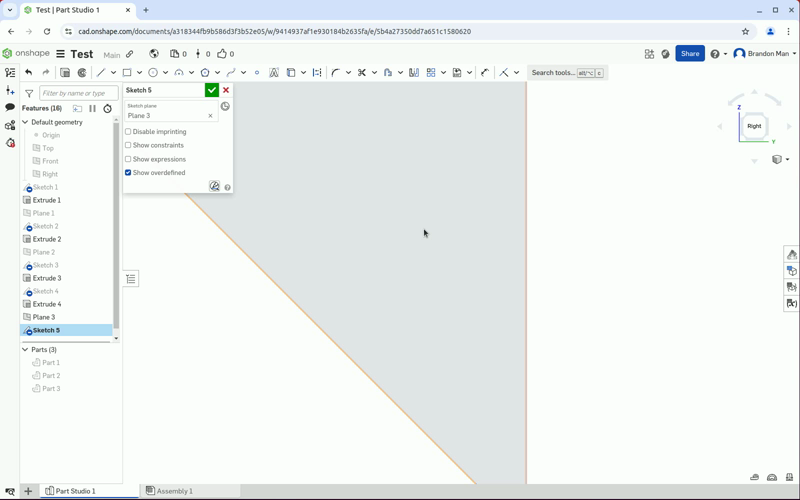
scroll(-6)
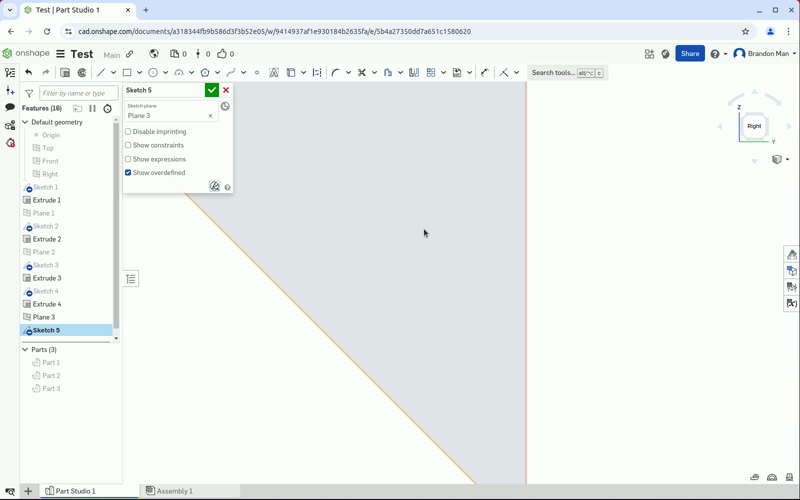
scroll(-6)
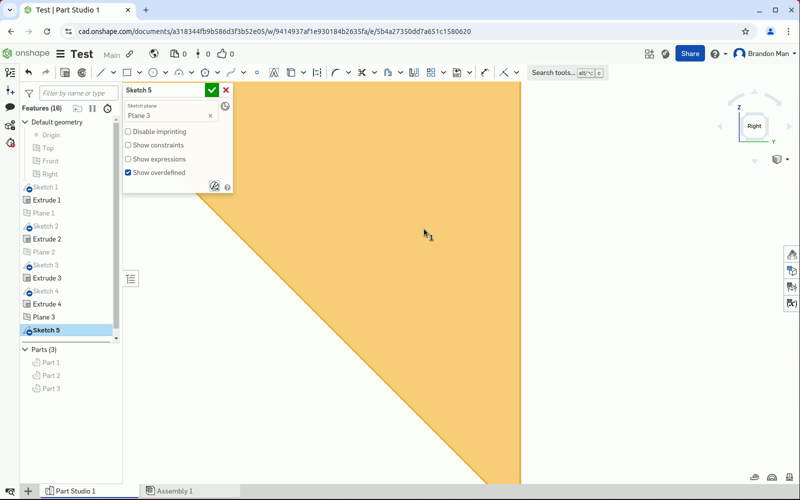
scroll(-6)
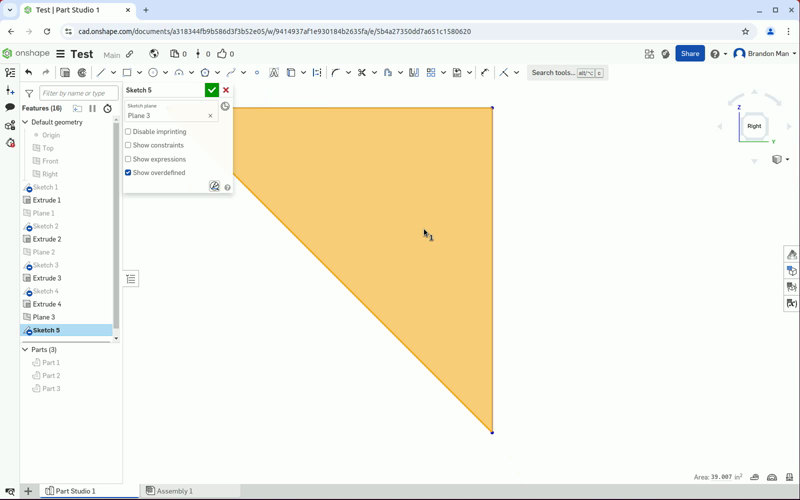
scroll(-6)
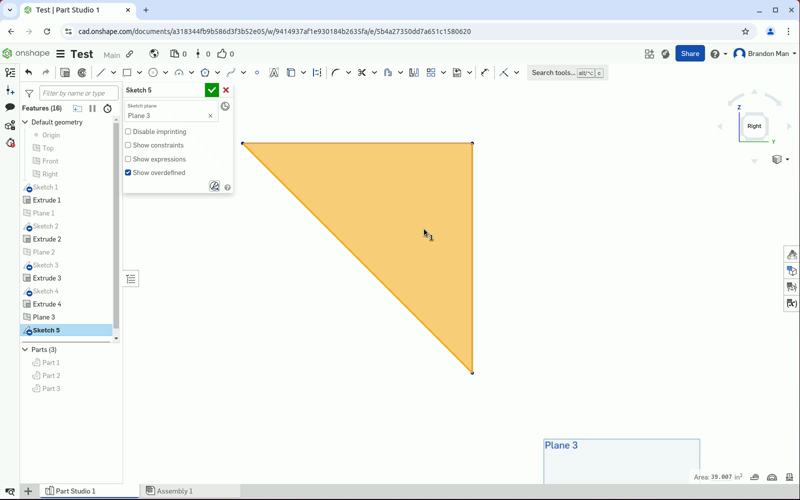
scroll(-6)
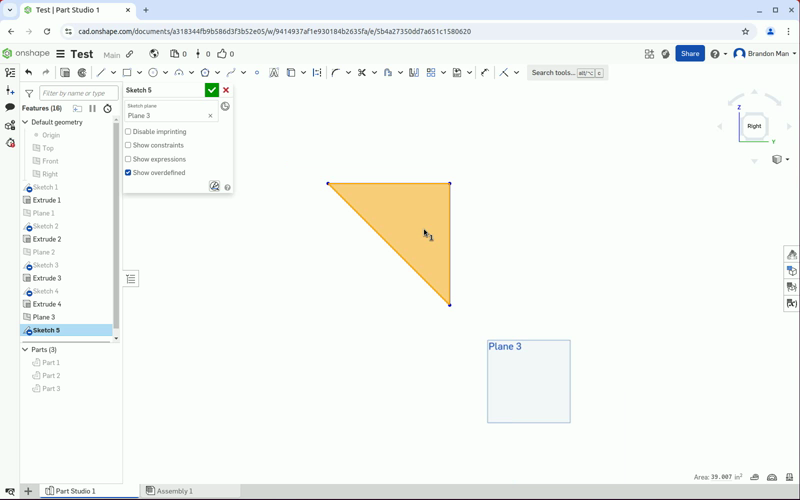
scroll(-6)
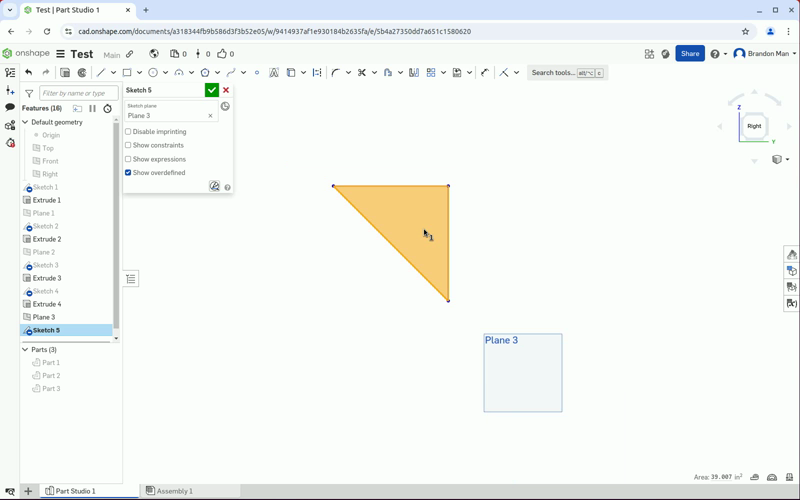
scroll(-6)
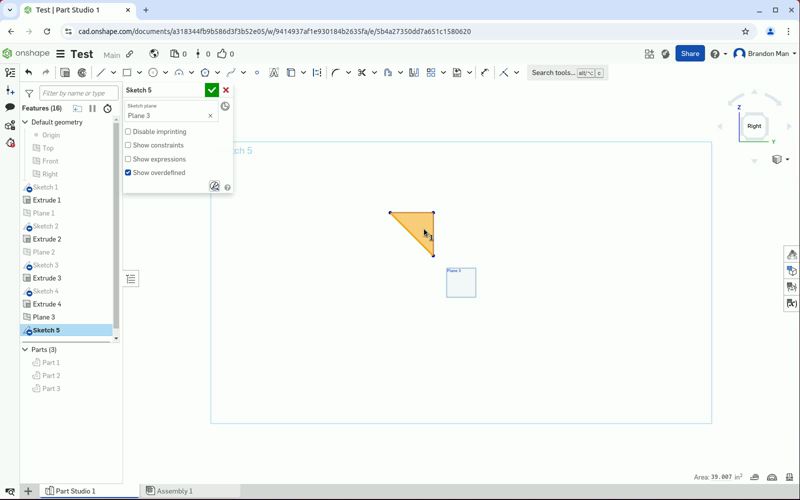
mouse_move(73, 352)
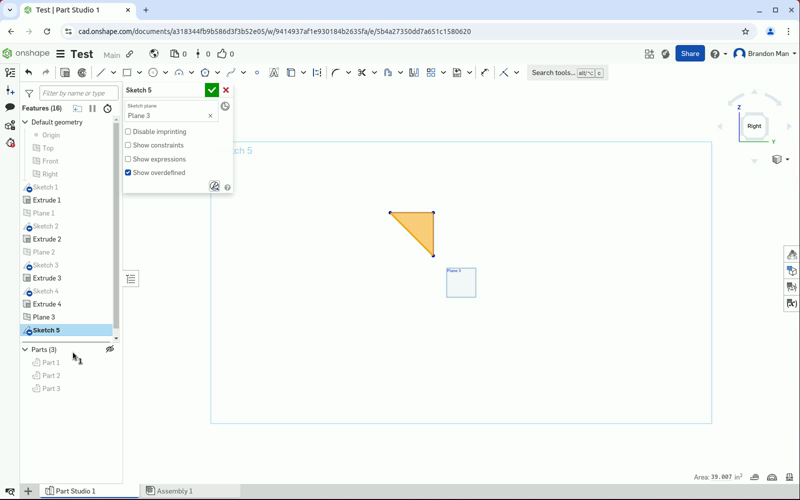
key(shift+y)
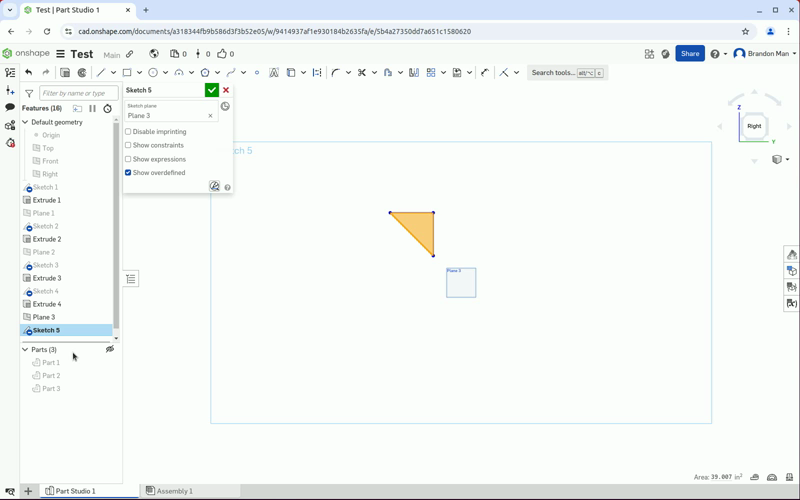
key(shift+e)
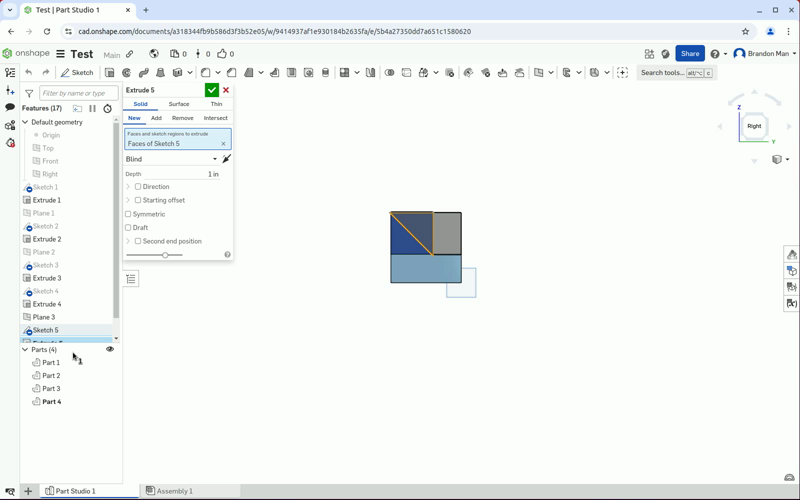
mouse_move(143, 106)
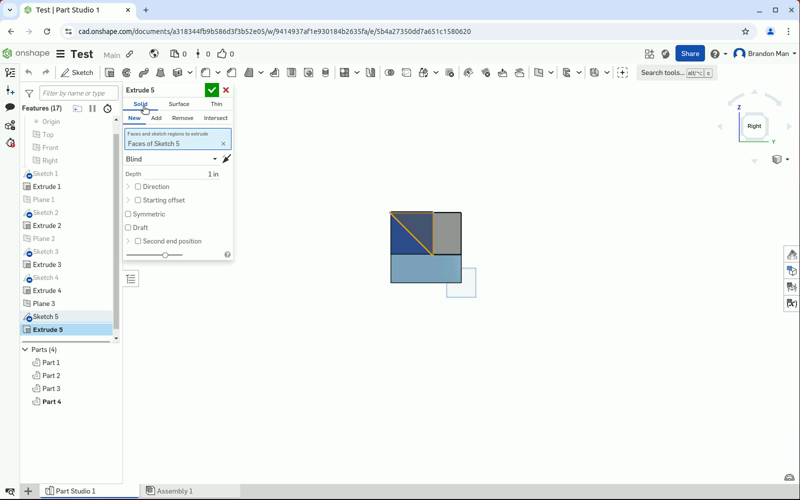
click(143, 106)
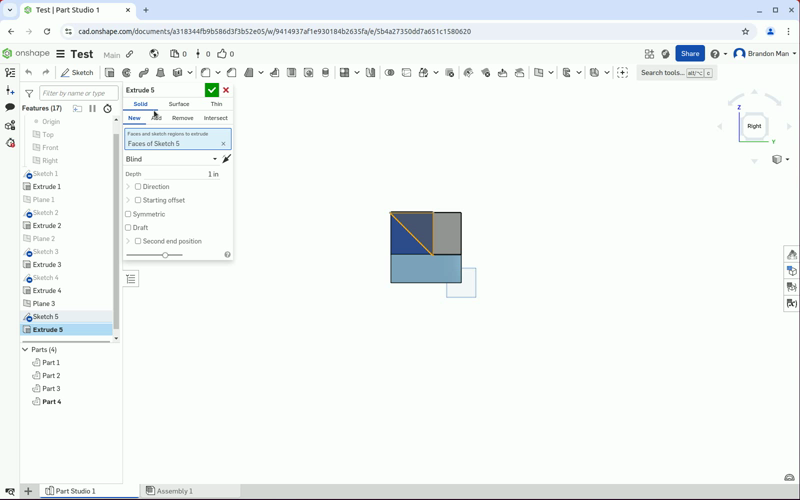
mouse_move(186, 120)
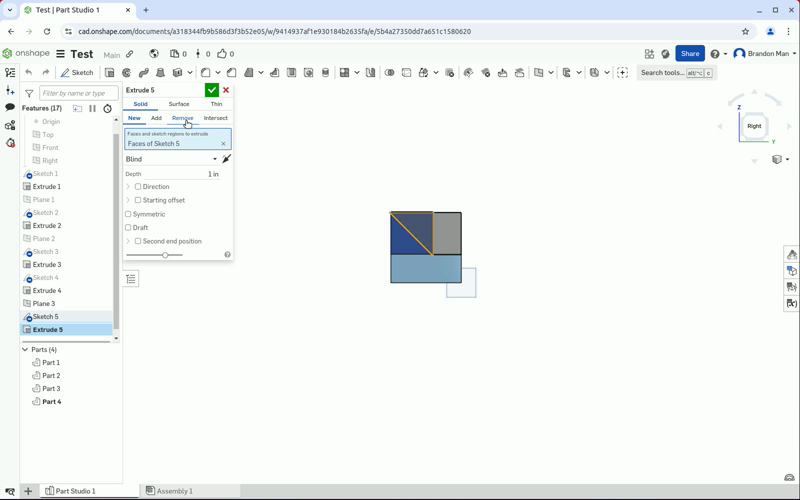
click(186, 120)
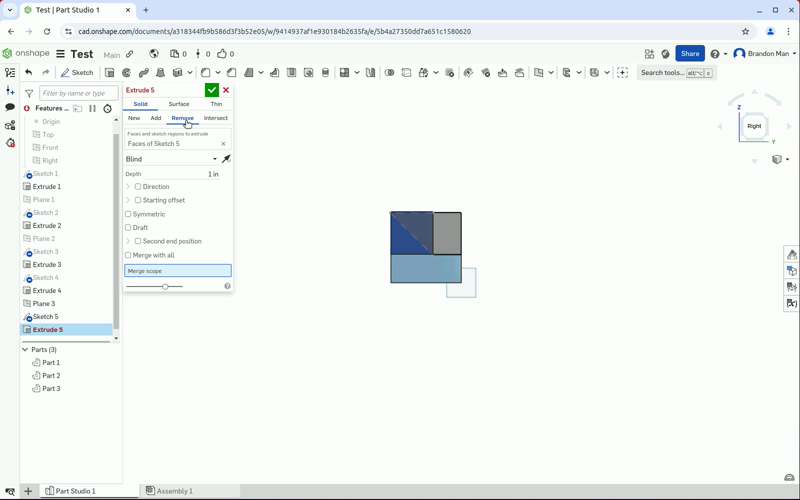
key(tab, 4)
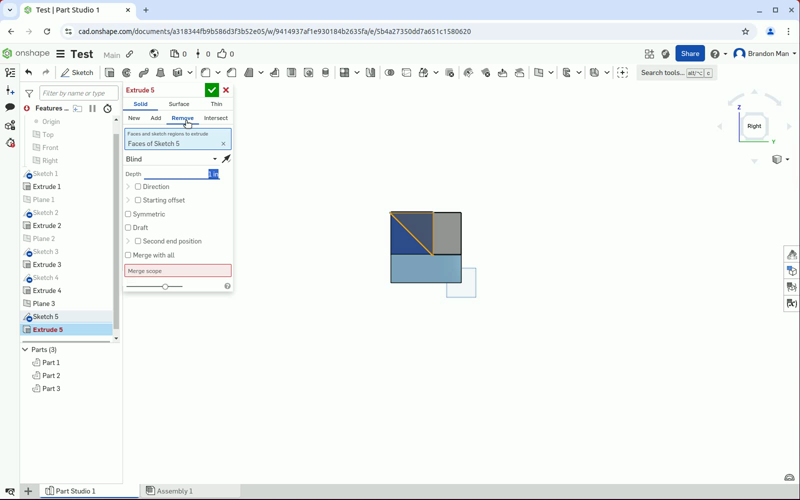
text(5.777)
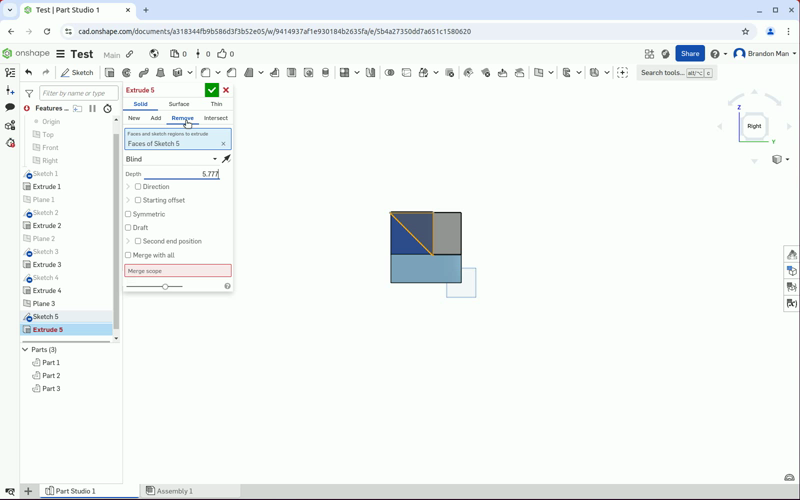
key(tab, 6)
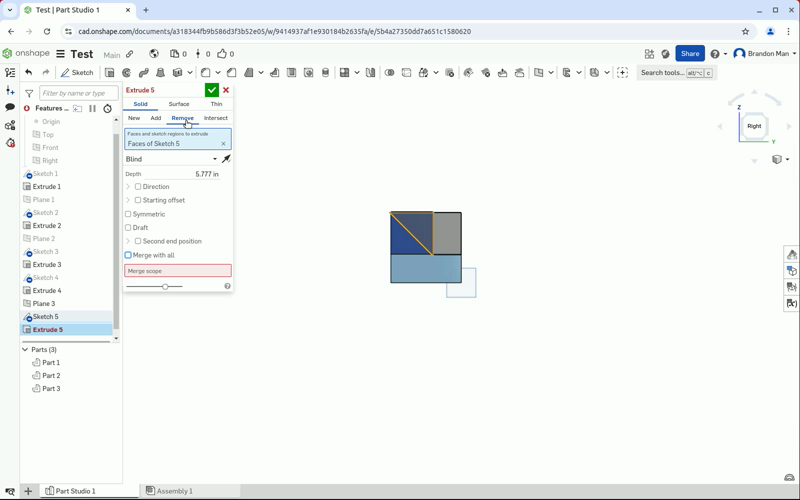
key(space)
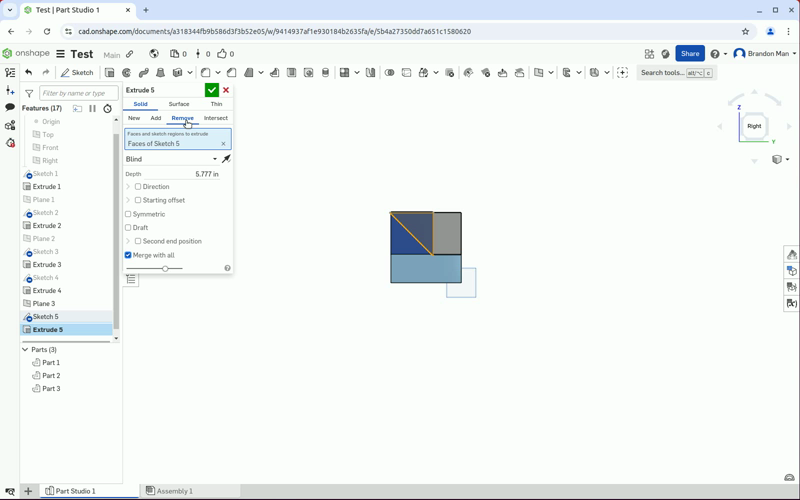
key(enter)
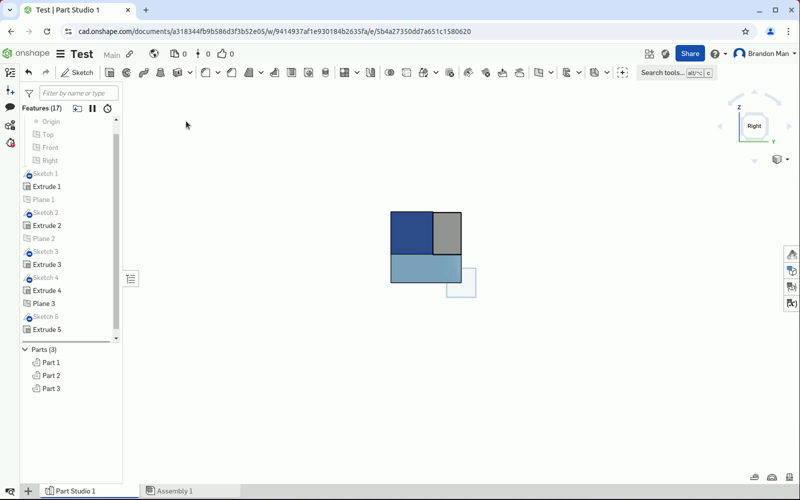
key(shift+h)
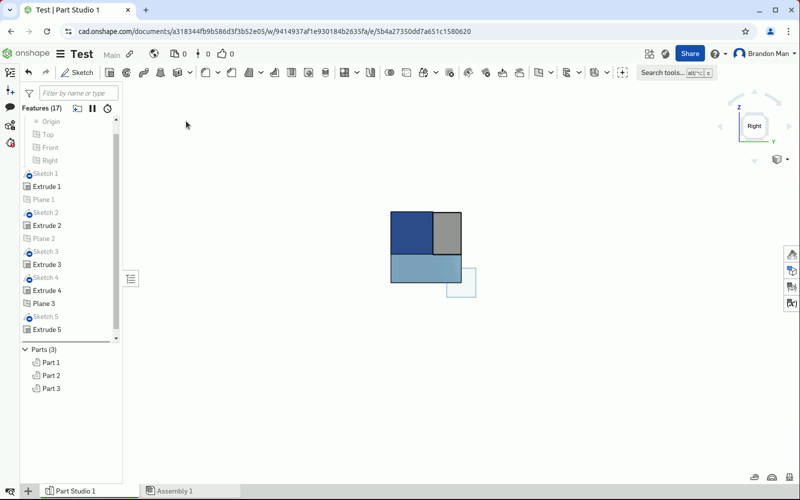
key(shift+h)
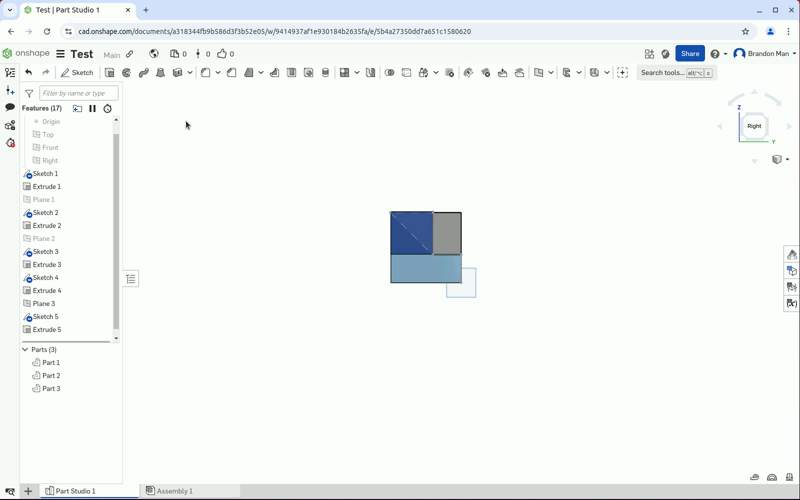
key(shift+7)
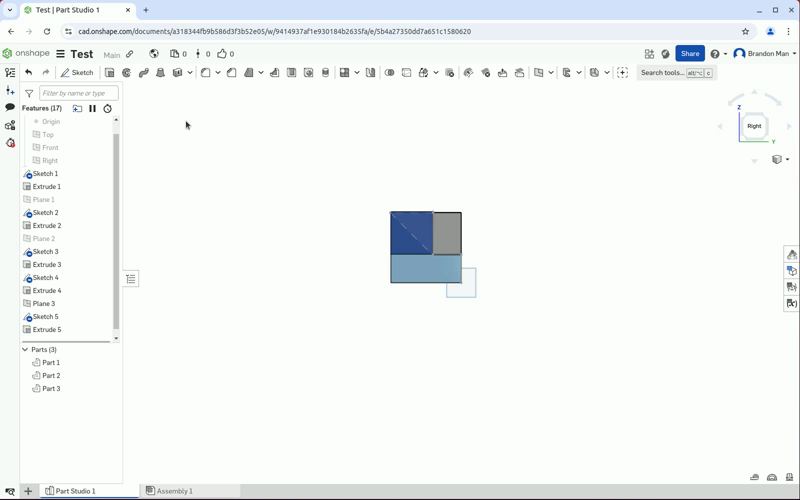
key(right, 2)
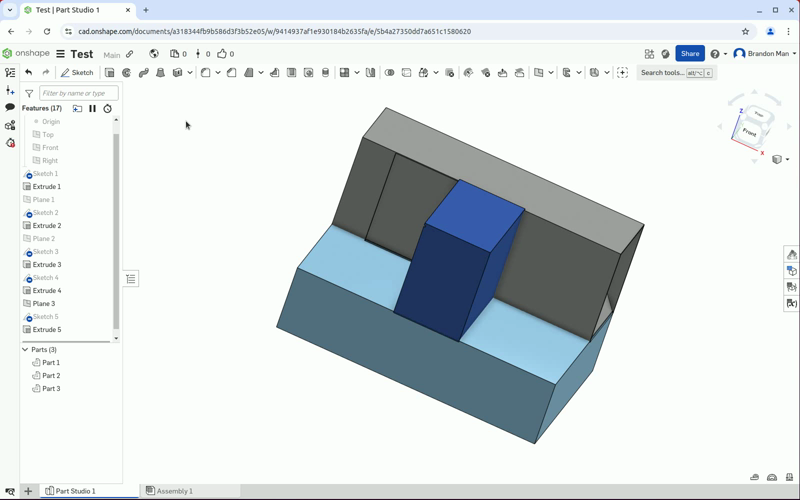
key(down, 2)
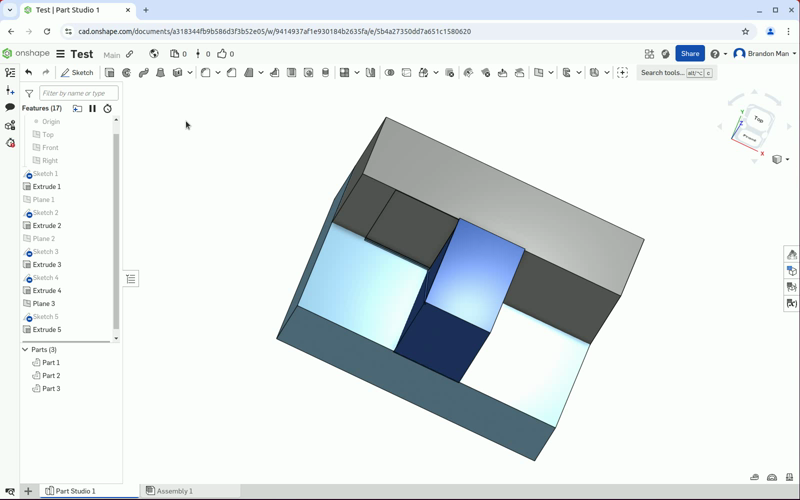
key(up, 2)
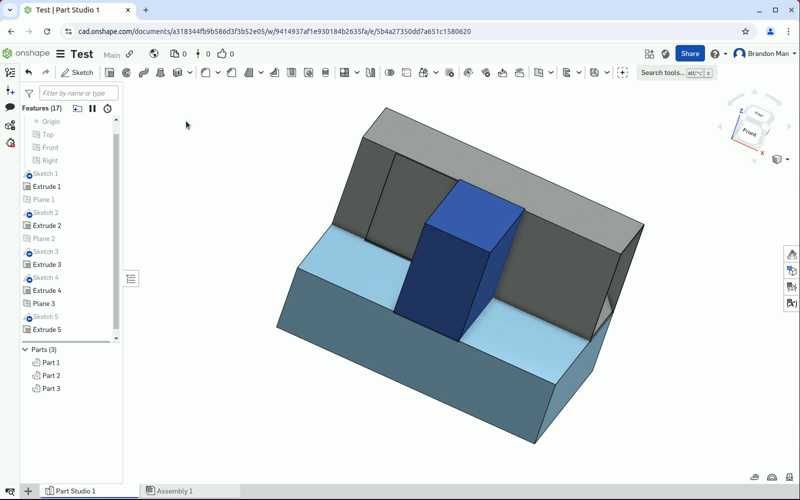
key(left, 2)
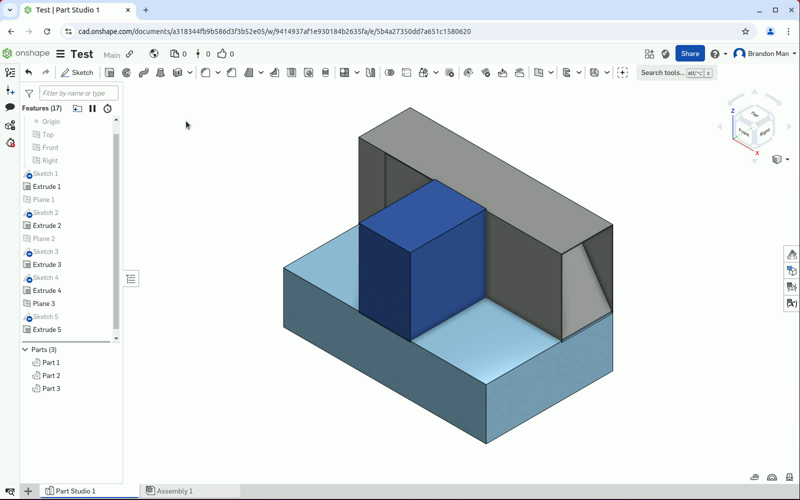
mouse_move(69, 176)
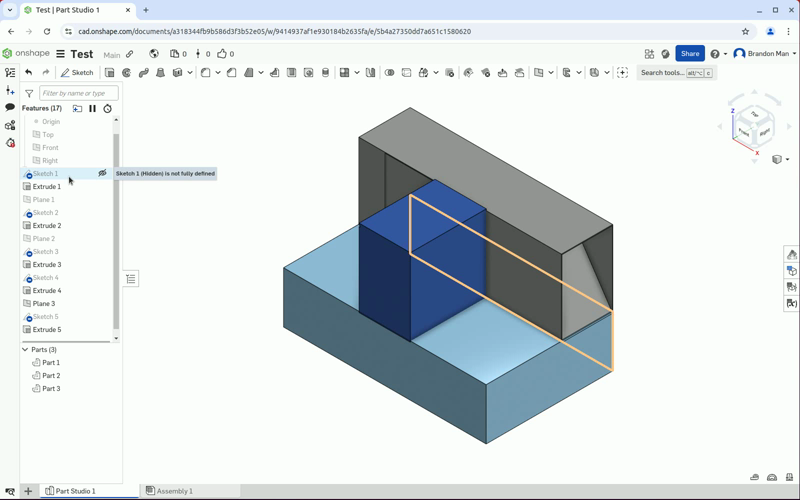
click(69, 176)